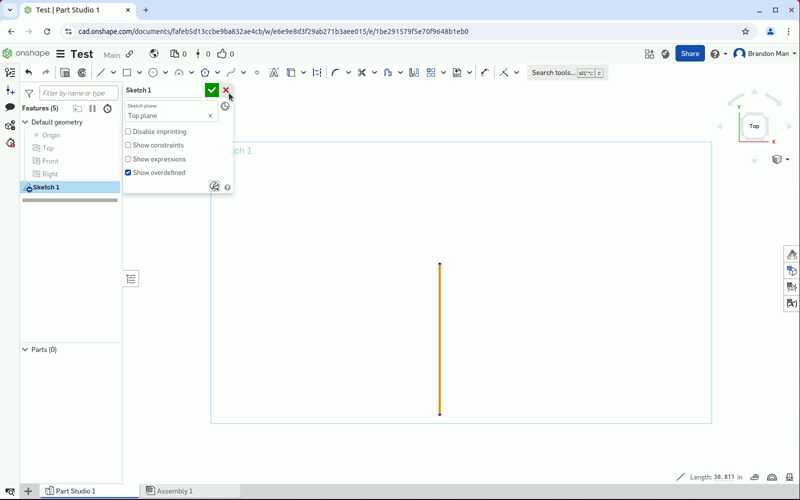
key(shift+h)
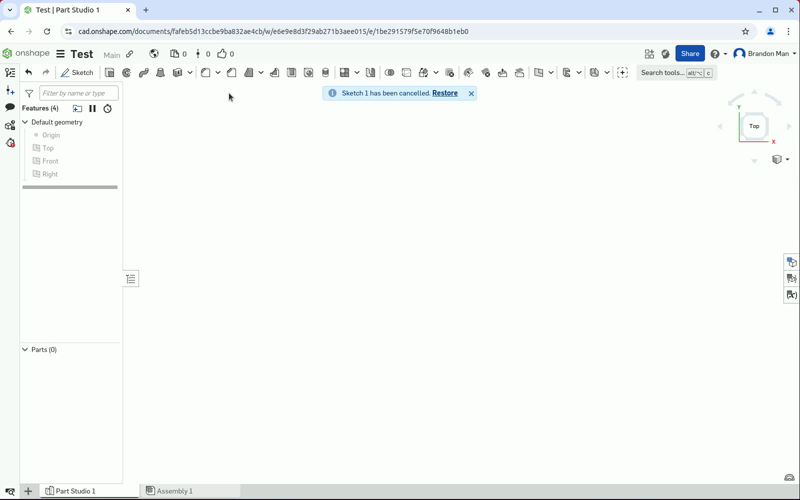
mouse_move(73, 352)
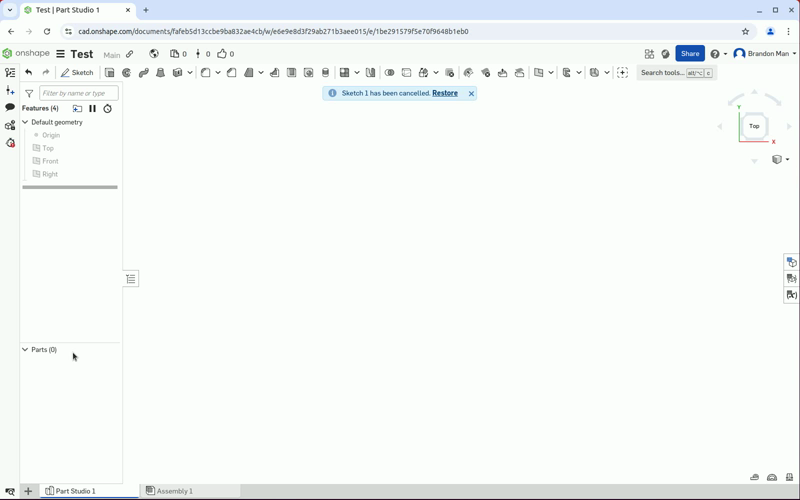
key(y)
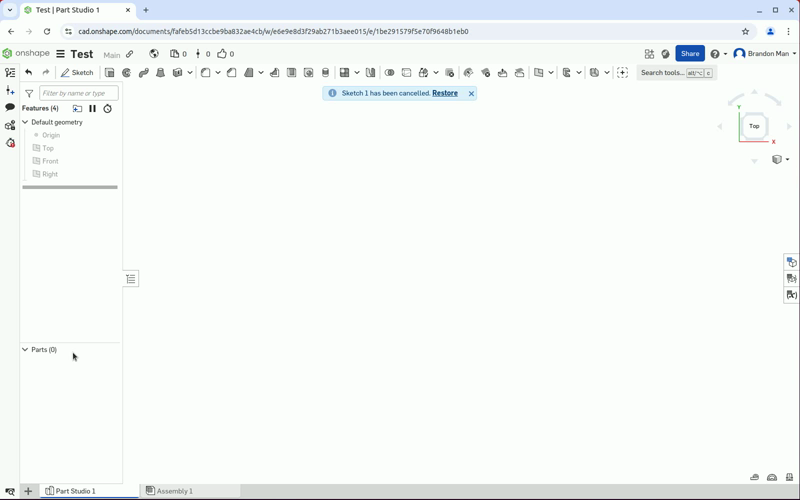
key(shift+p)
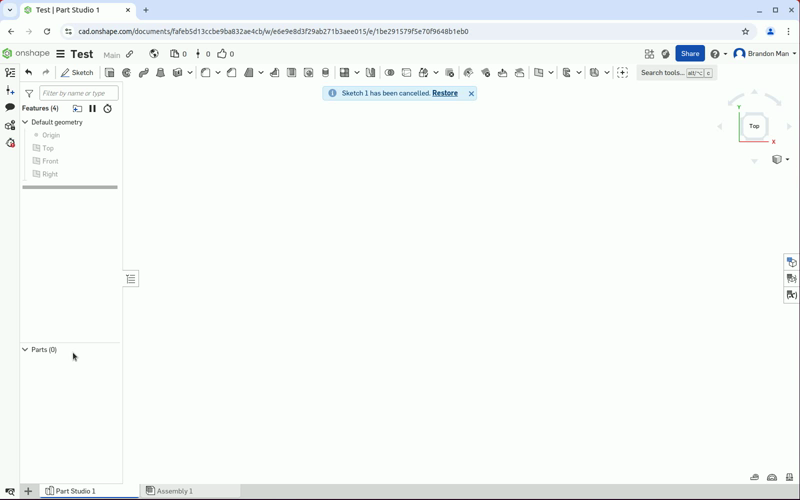
key(space)
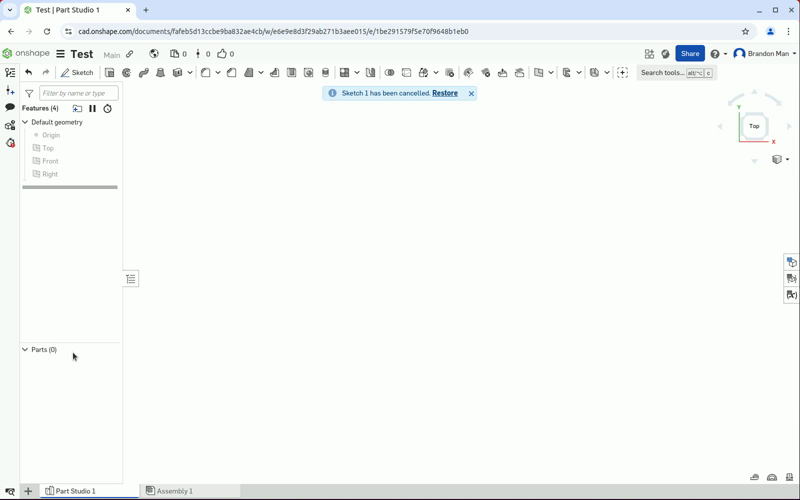
key_down(shift)
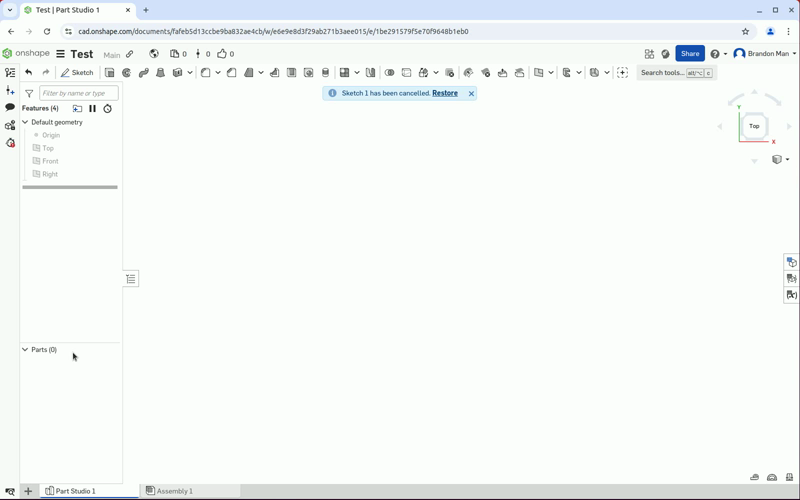
key(up)
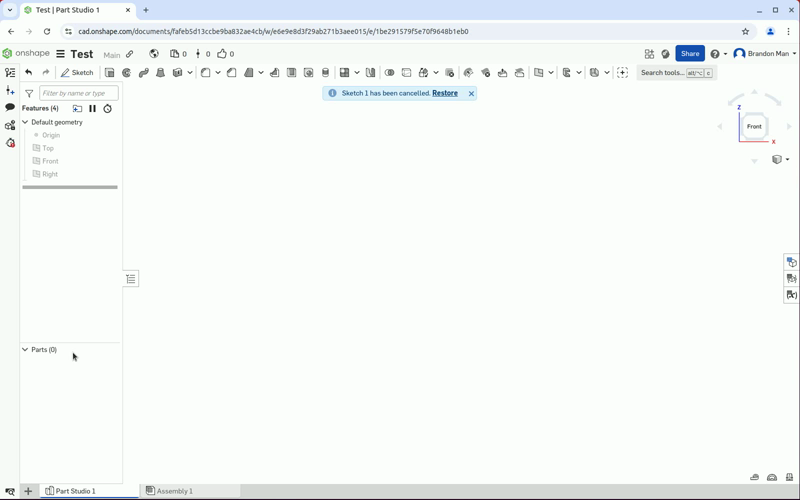
key_up(shift)
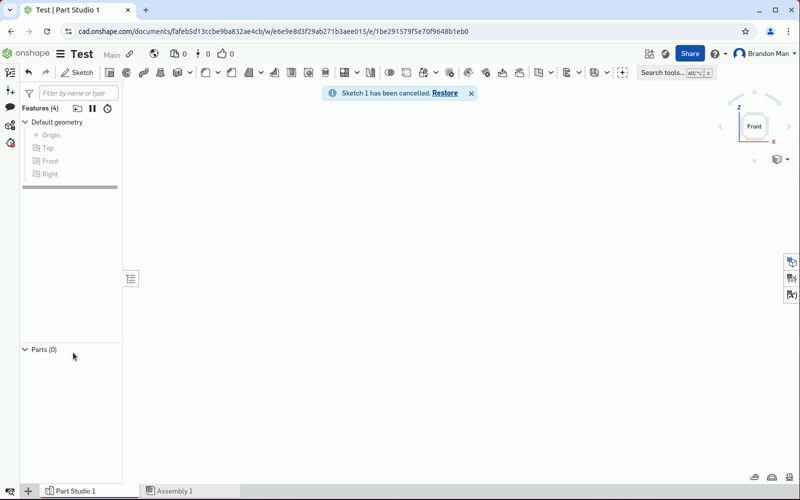
mouse_move(73, 352)
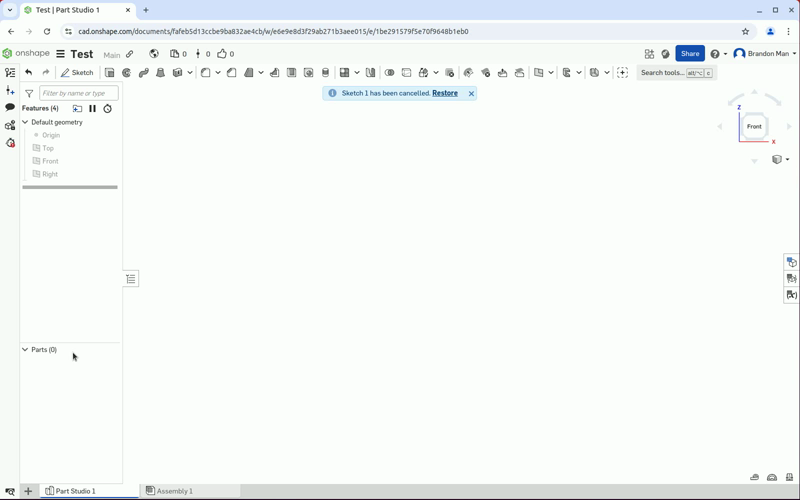
key(shift+y)
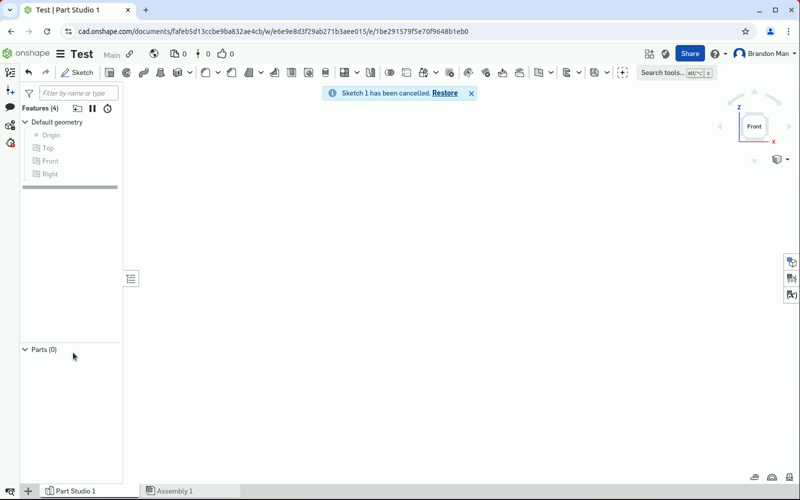
key(shift+s)
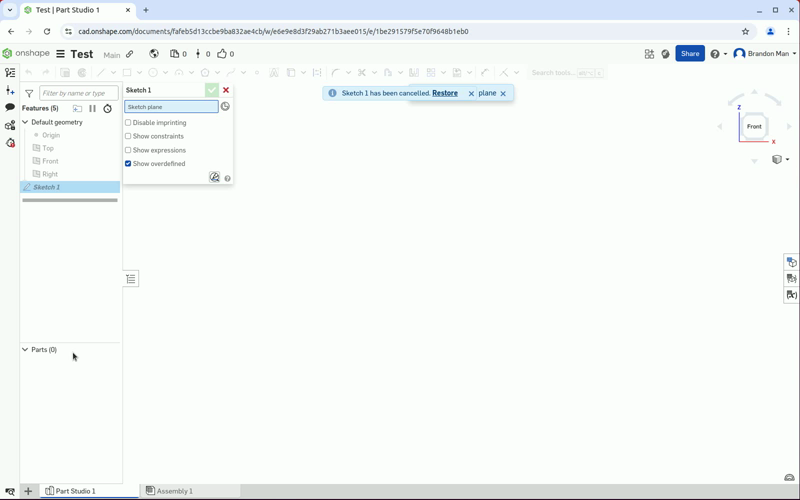
mouse_move(73, 163)
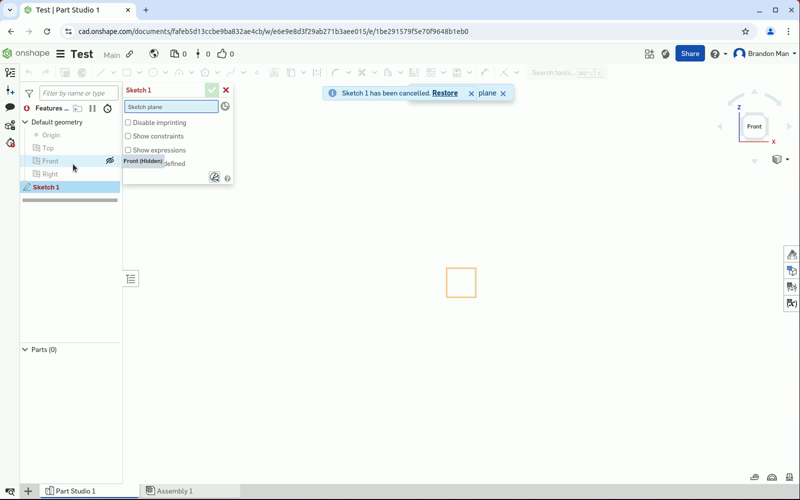
click(73, 163)
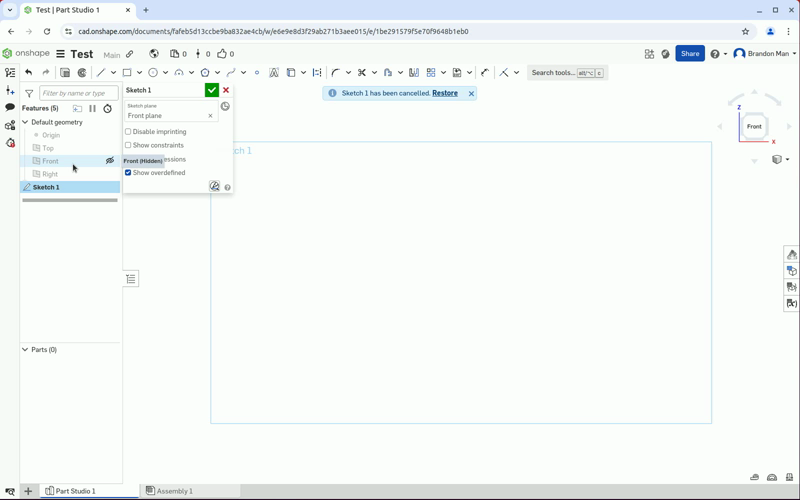
mouse_move(73, 352)
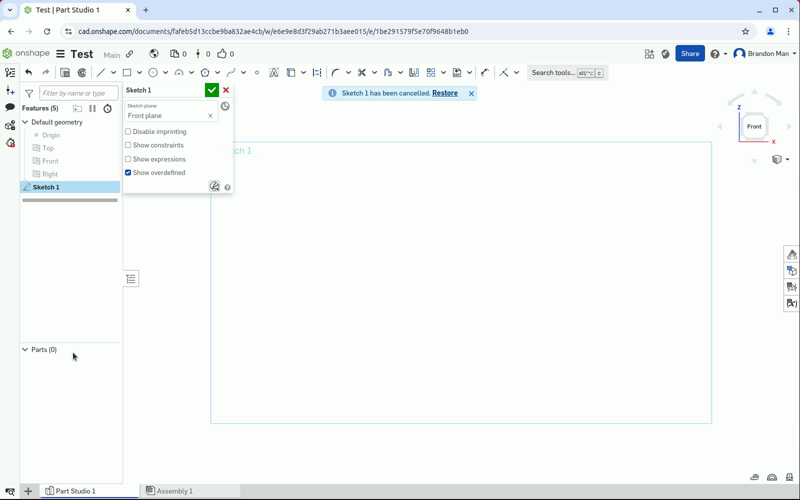
key(y)
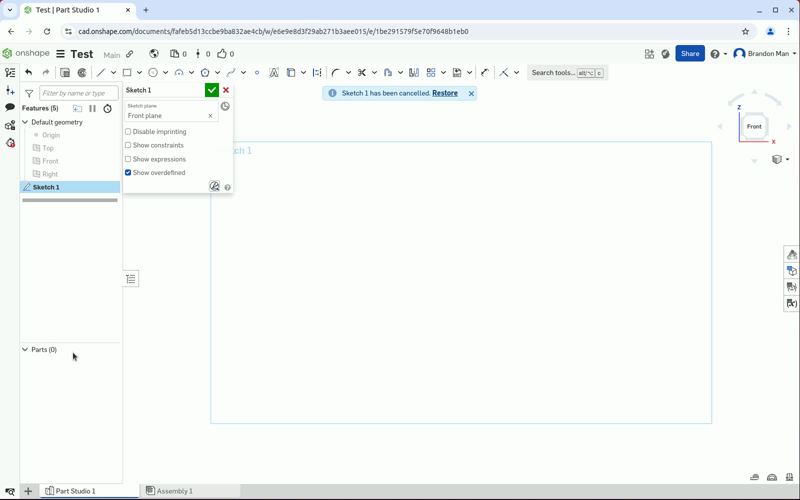
key(l)
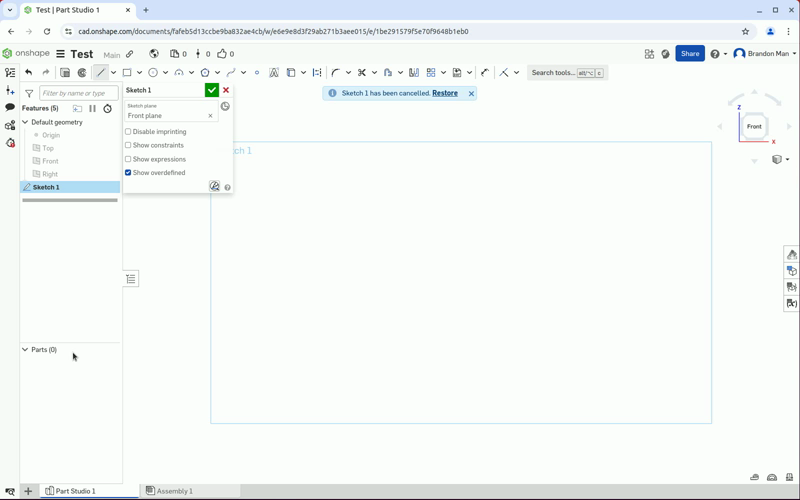
key_down(shift)
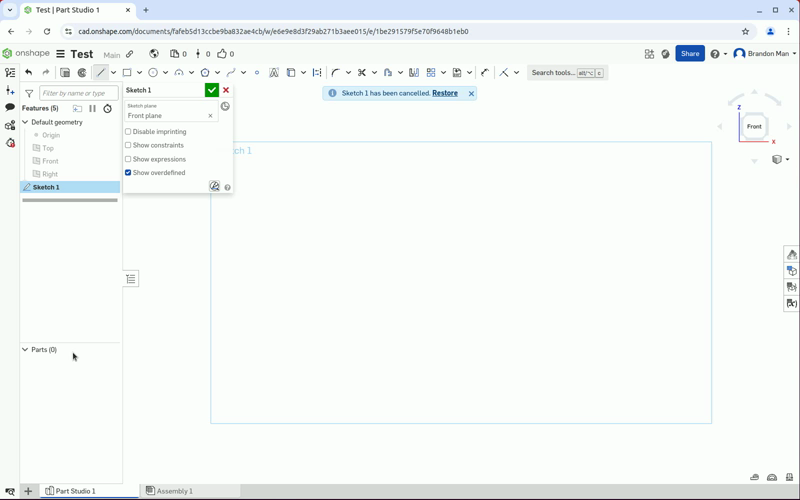
mouse_move(348, 254)
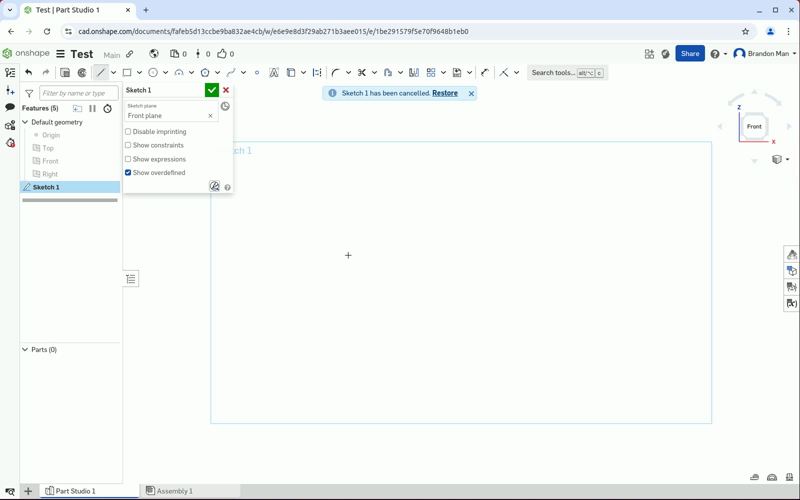
click(348, 254)
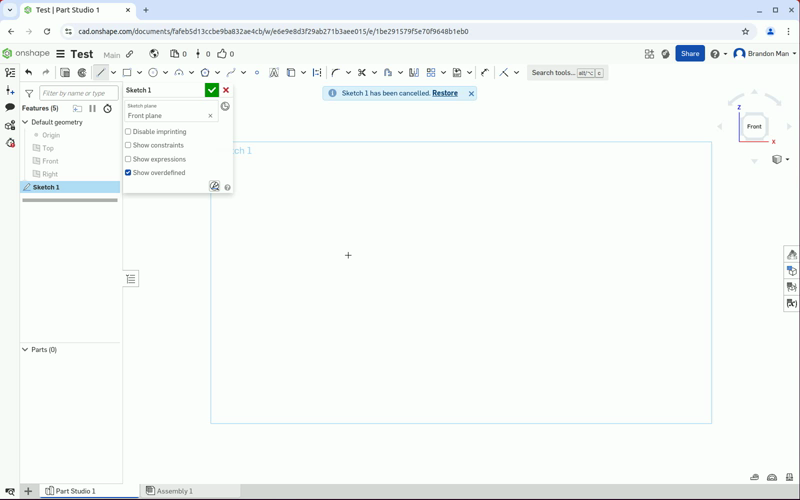
key_up(shift)
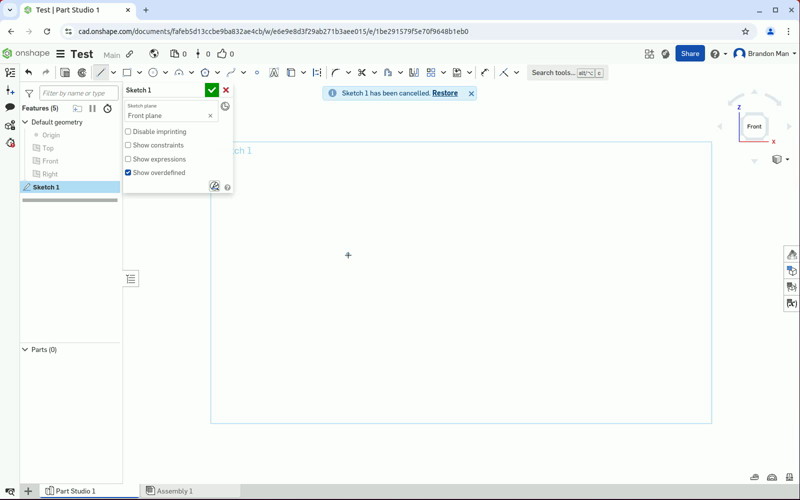
key_down(shift)
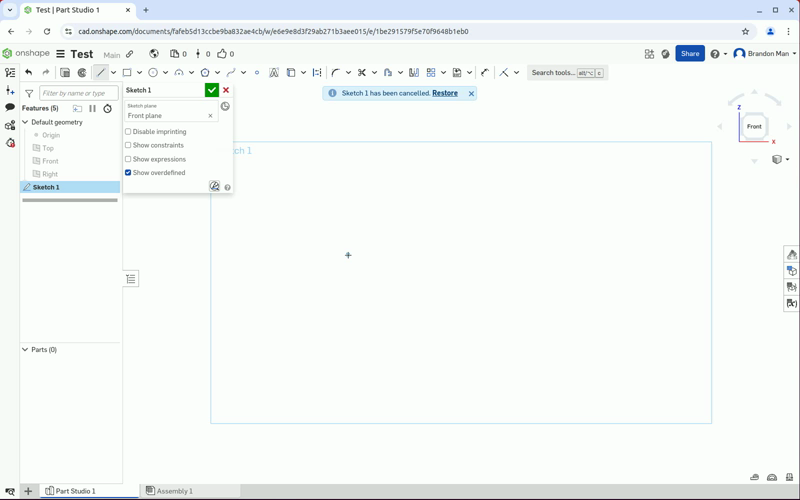
mouse_move(378, 254)
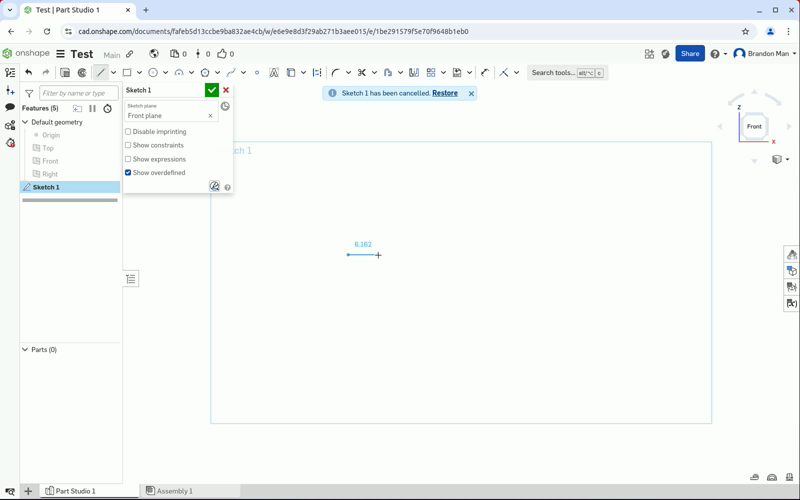
mouse_move(367, 254)
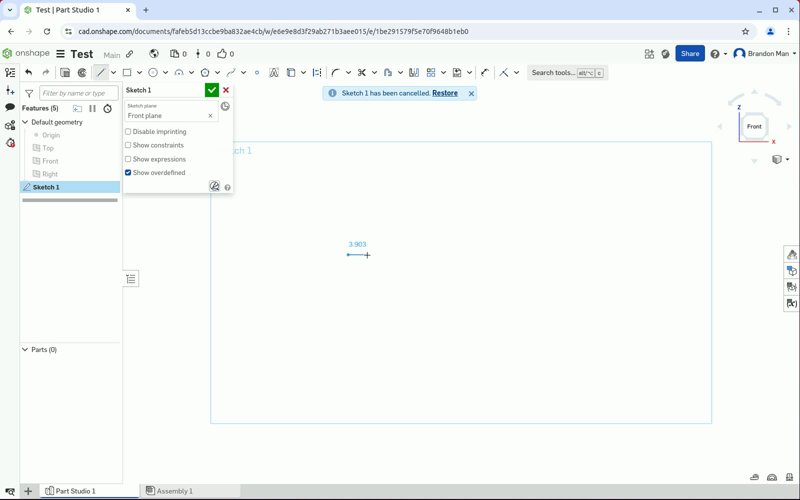
click(367, 254)
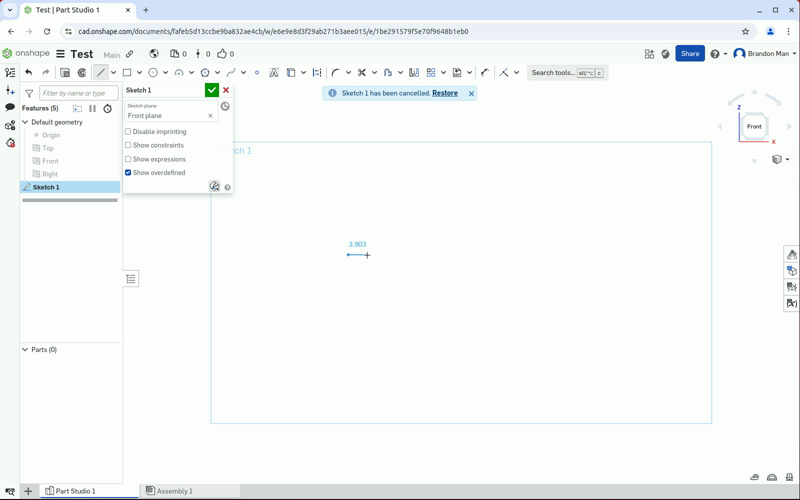
key_up(shift)
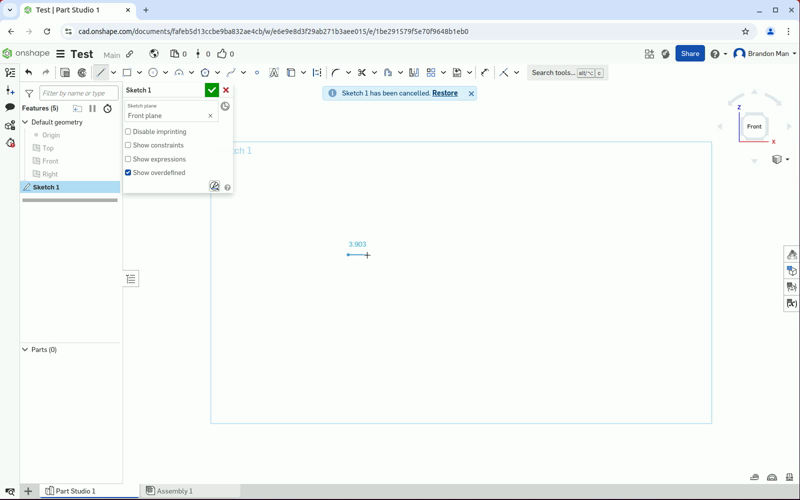
key_down(shift)
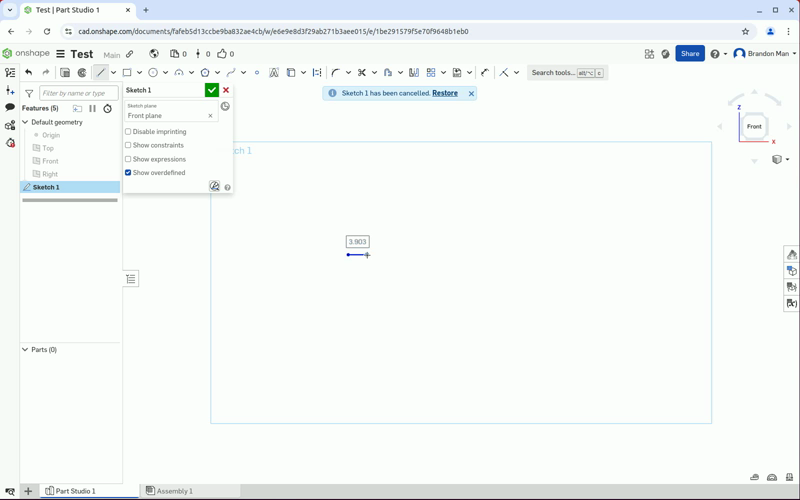
mouse_move(397, 254)
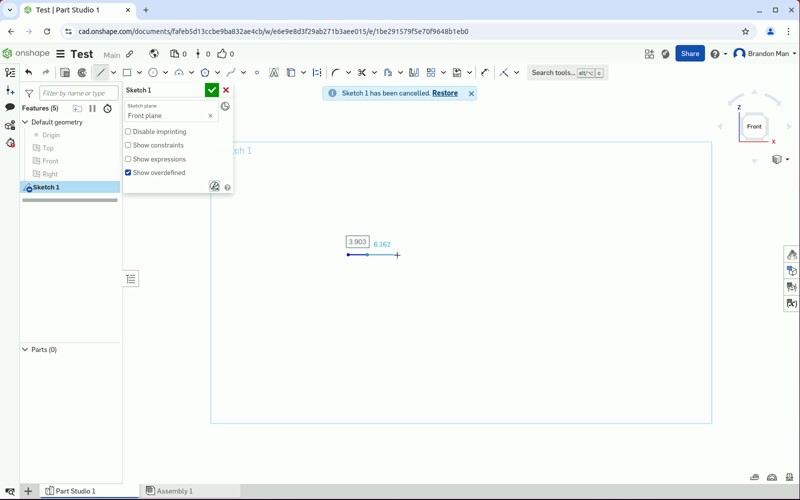
mouse_move(367, 225)
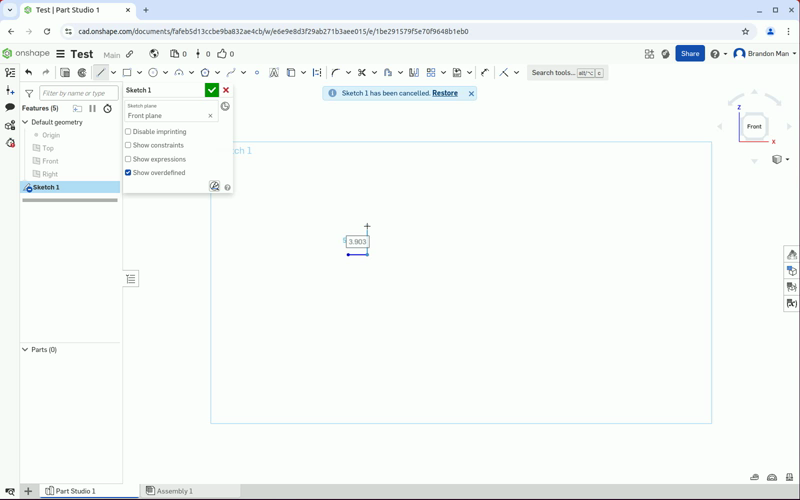
click(367, 225)
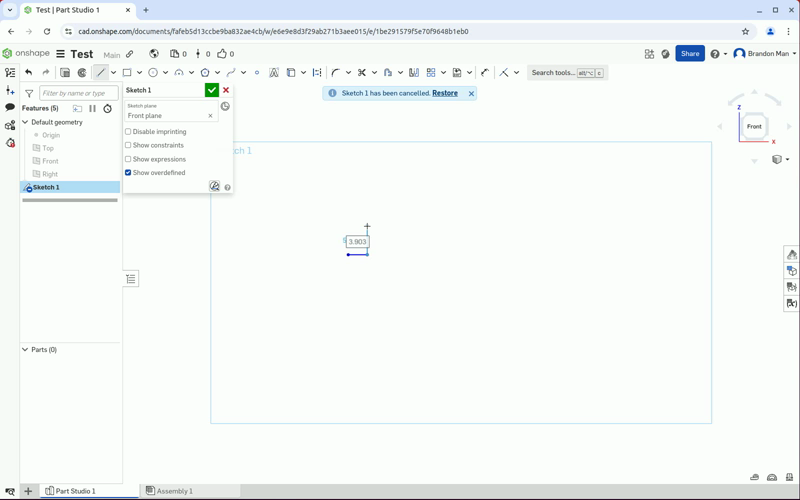
key_up(shift)
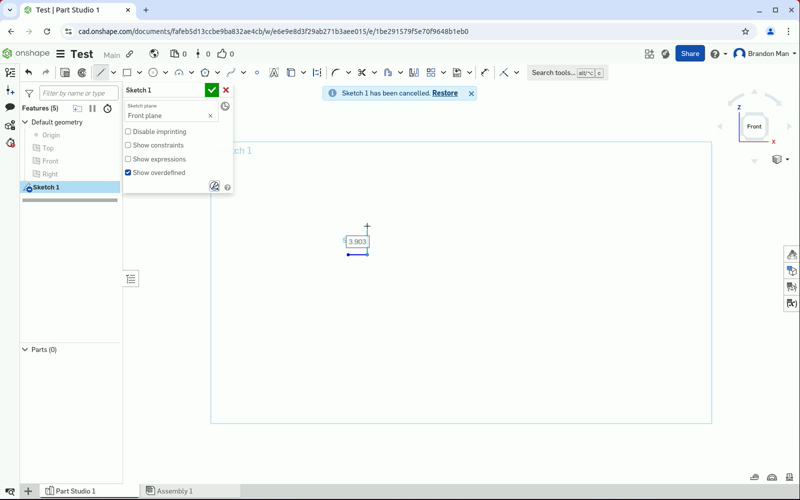
key_down(shift)
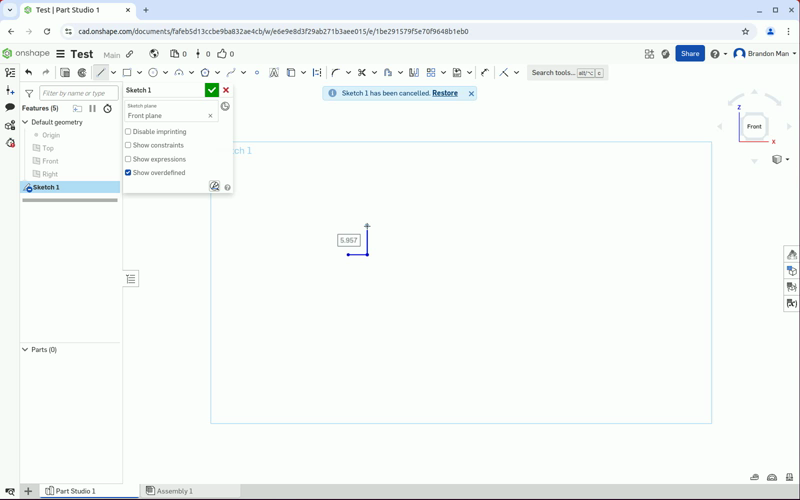
mouse_move(397, 225)
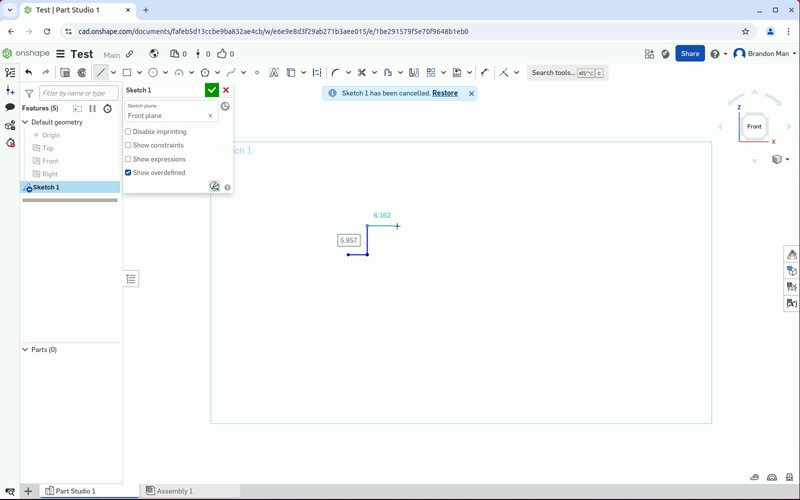
mouse_move(348, 225)
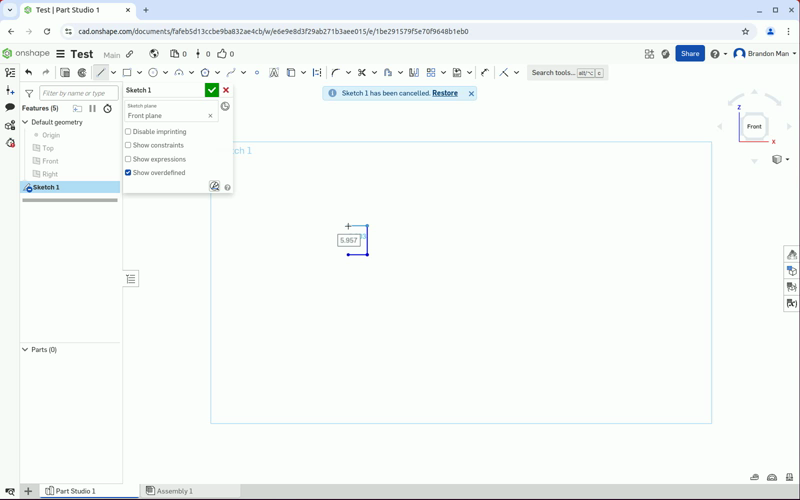
click(348, 225)
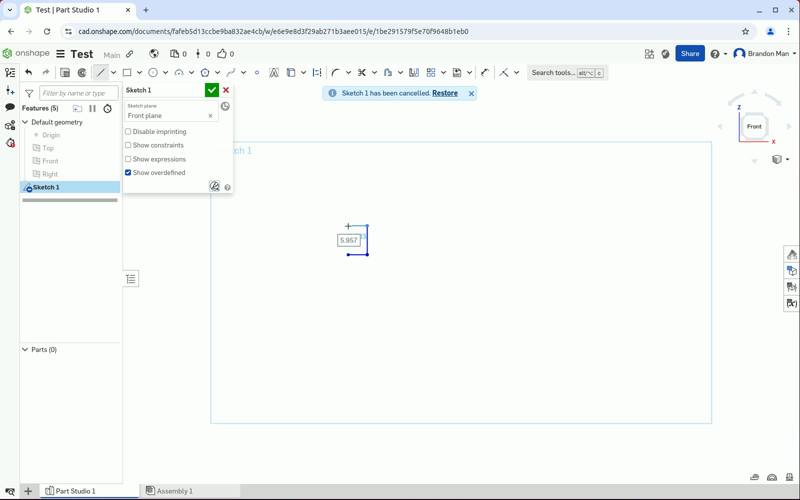
key_up(shift)
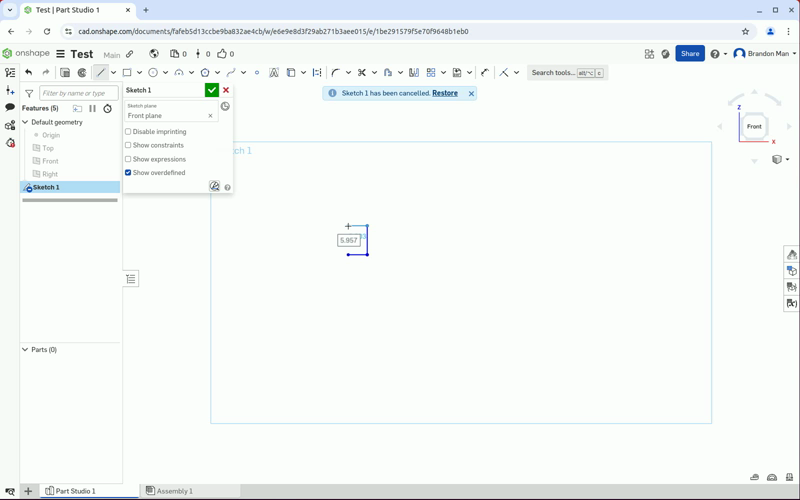
mouse_move(378, 225)
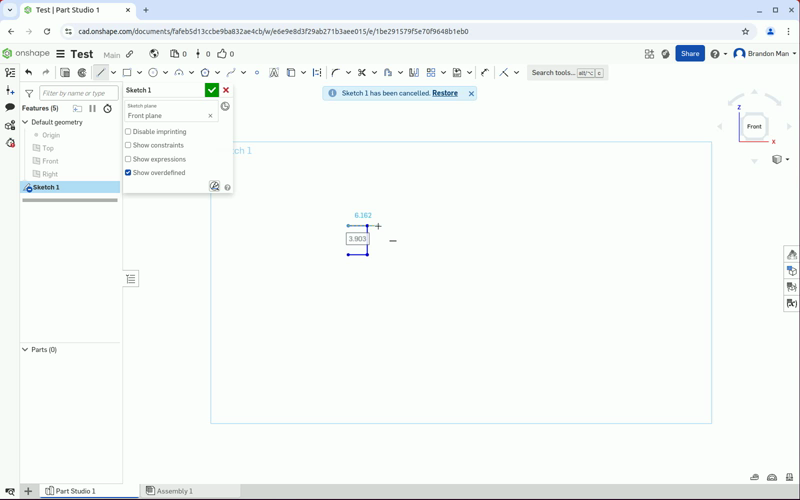
key_down(shift)
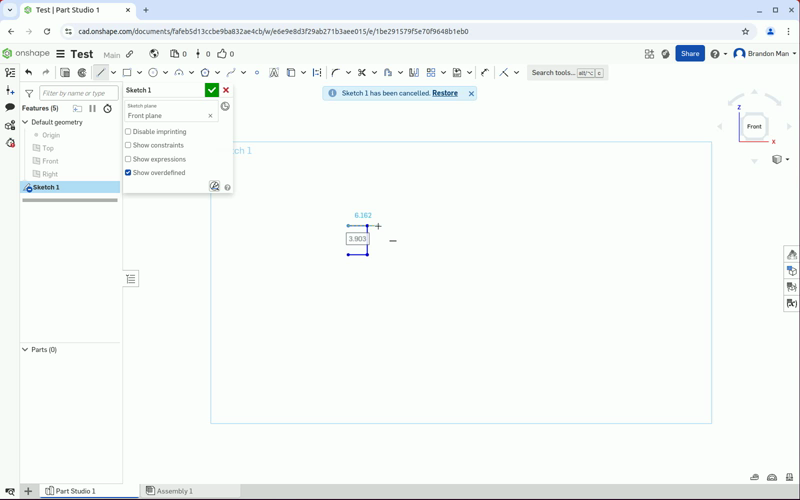
mouse_move(348, 254)
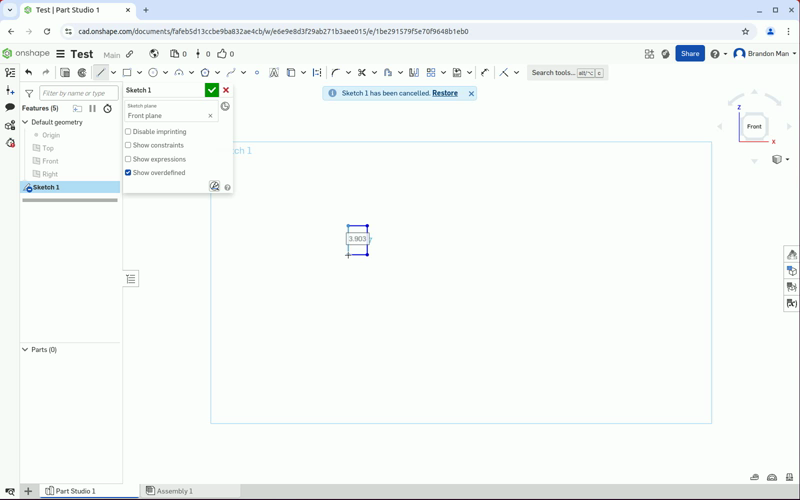
key_up(shift)
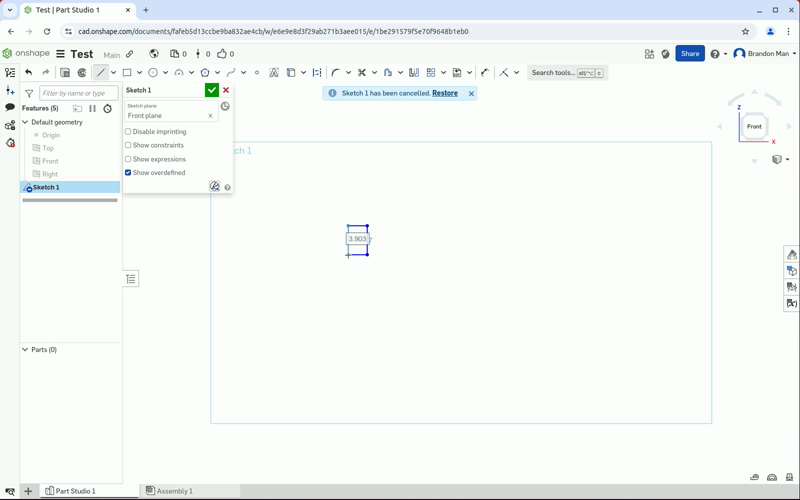
click(348, 254)
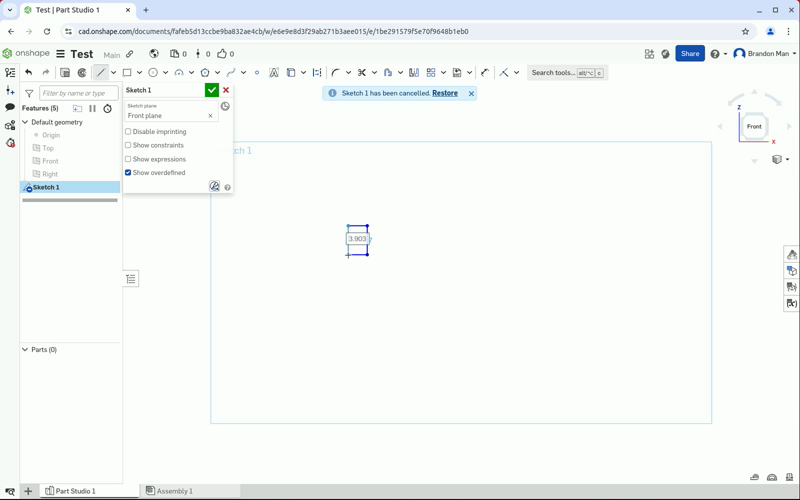
key(esc)
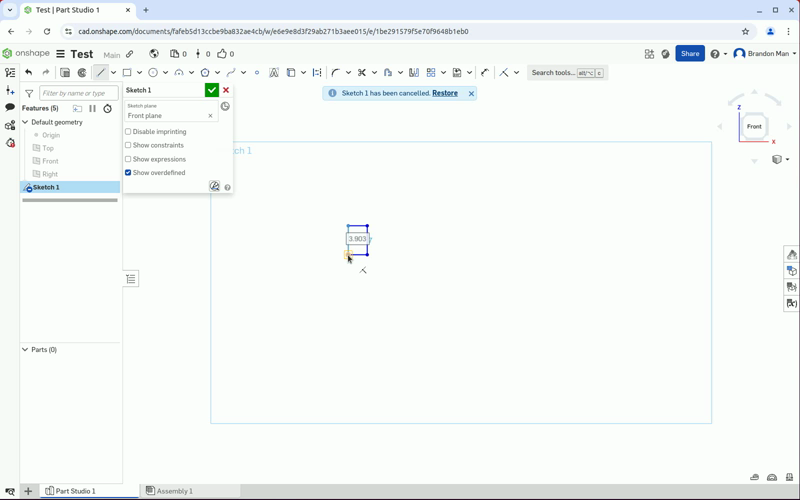
mouse_move(355, 235)
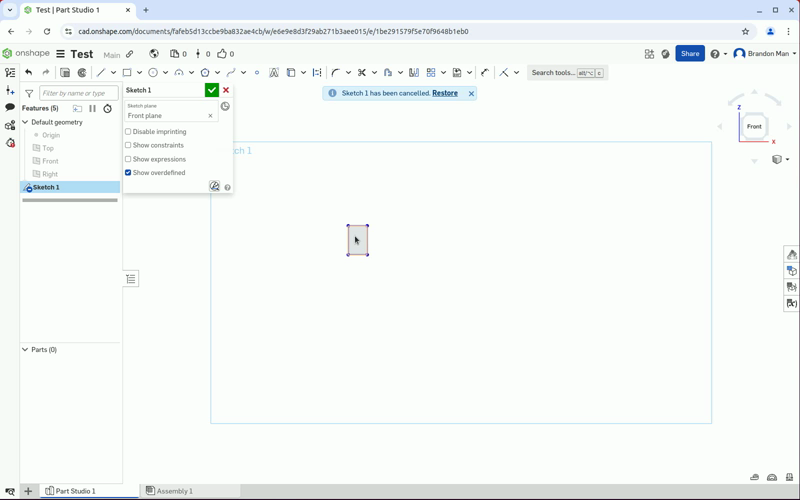
scroll(6)
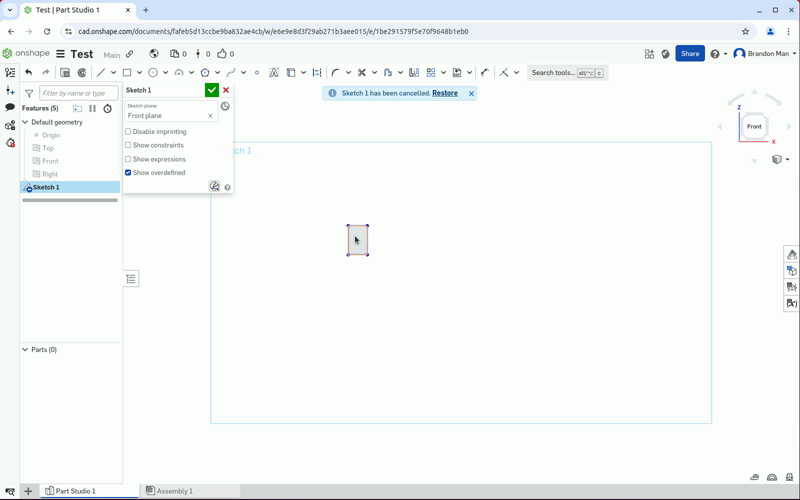
scroll(6)
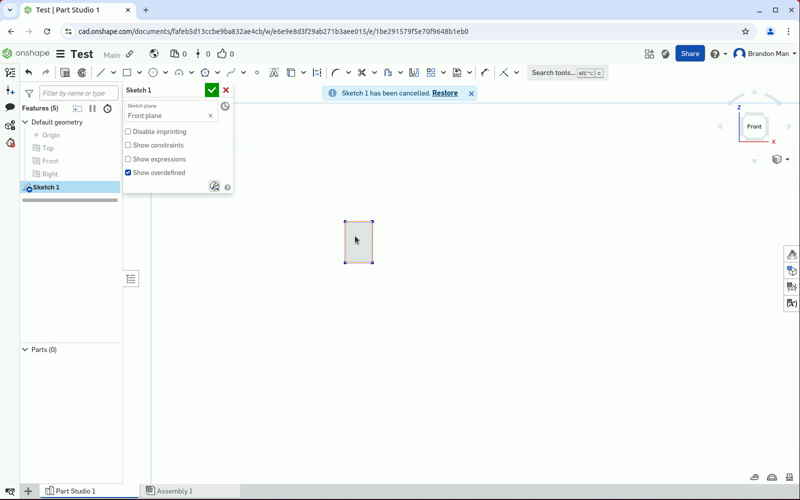
scroll(6)
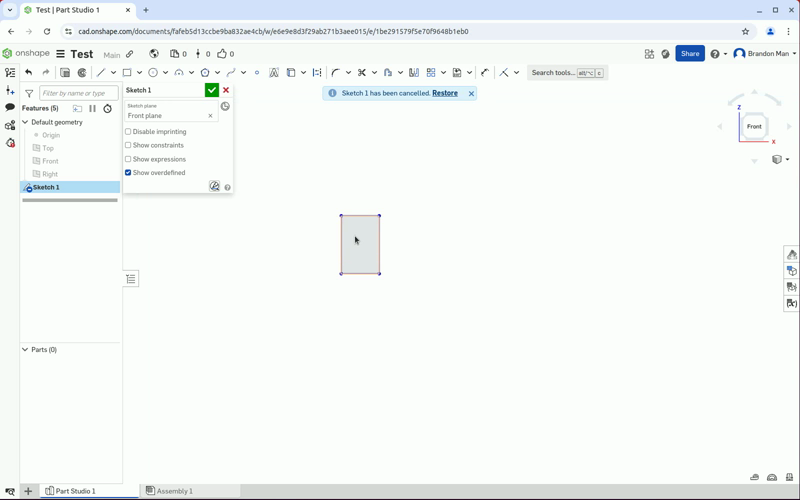
scroll(6)
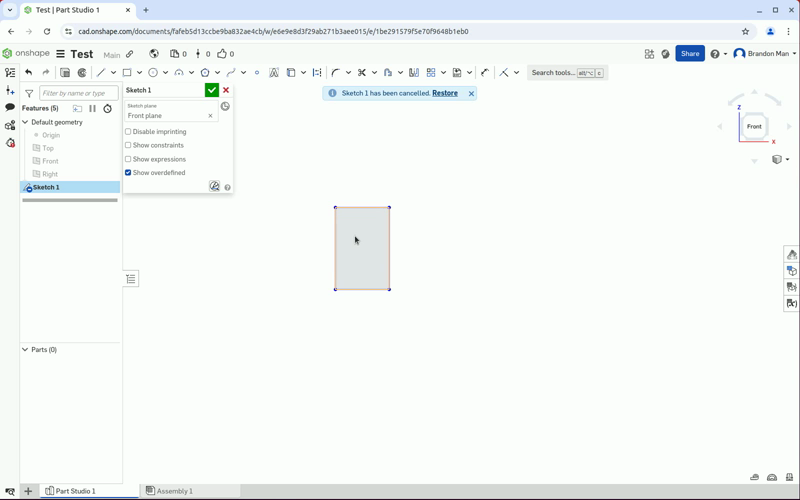
scroll(6)
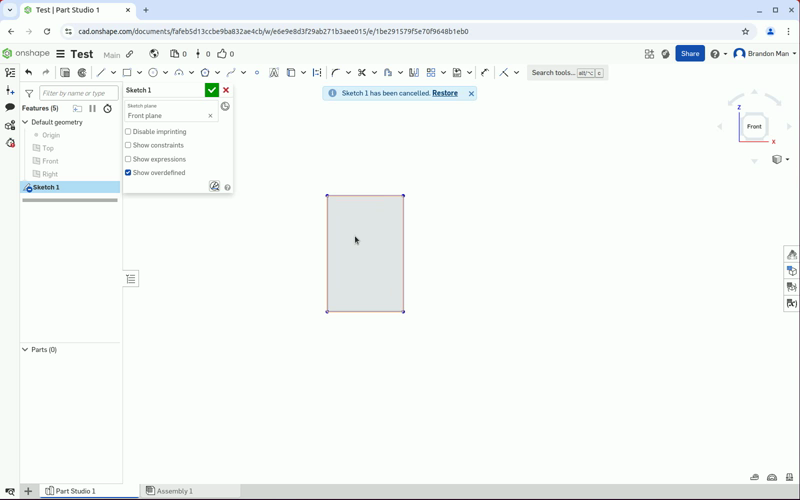
scroll(6)
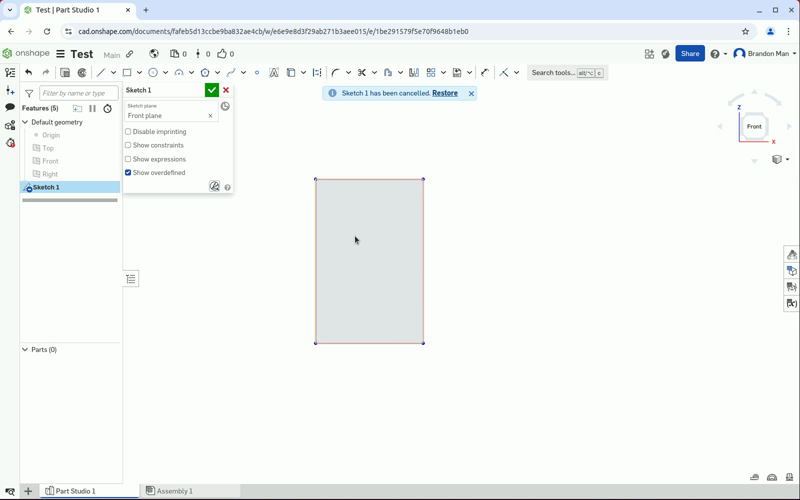
scroll(6)
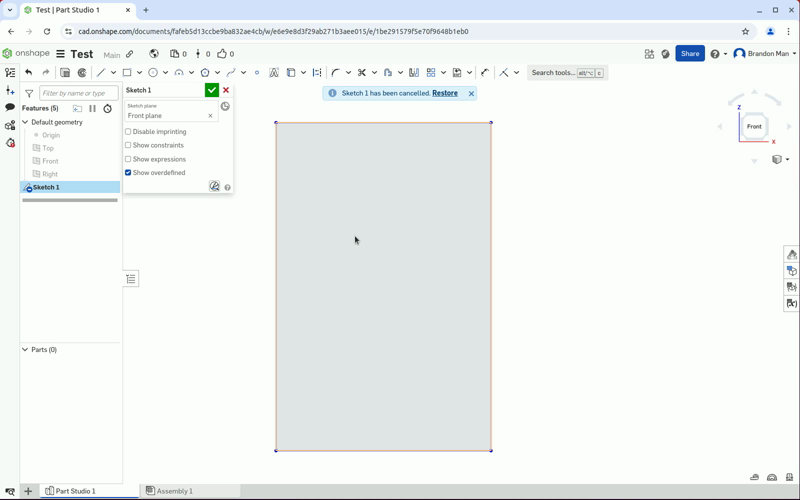
click(355, 235)
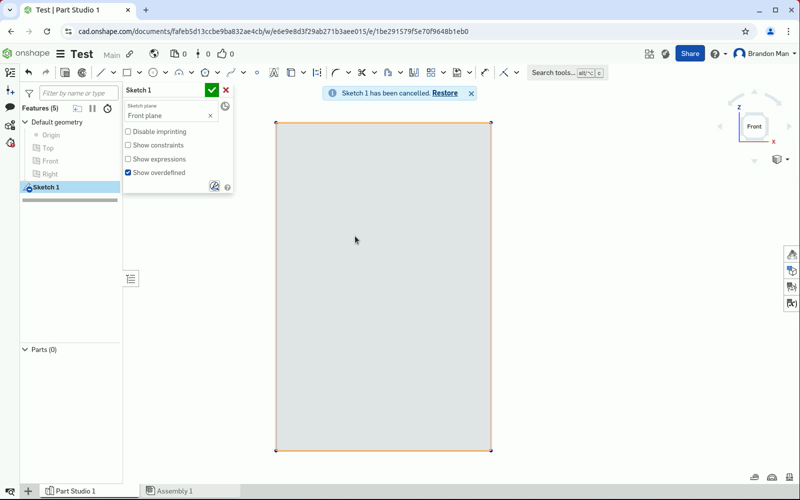
scroll(-6)
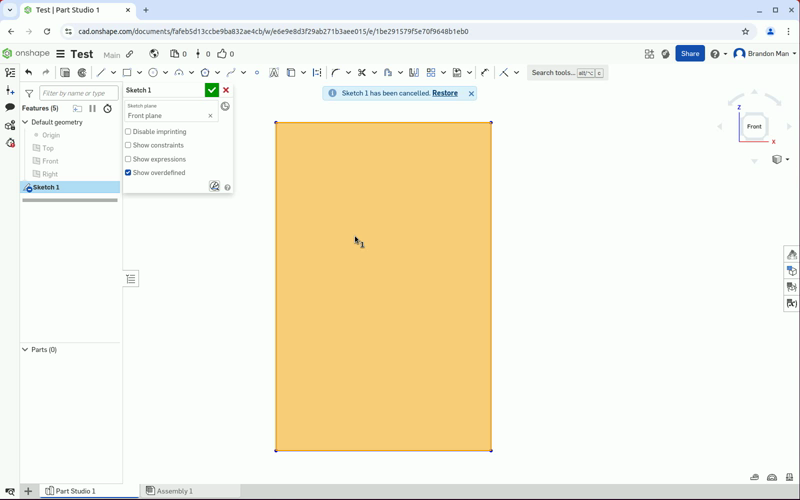
scroll(-6)
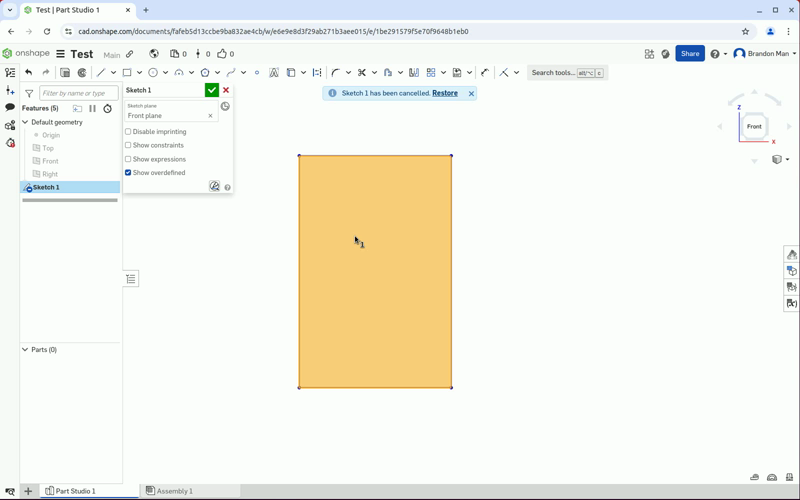
scroll(-6)
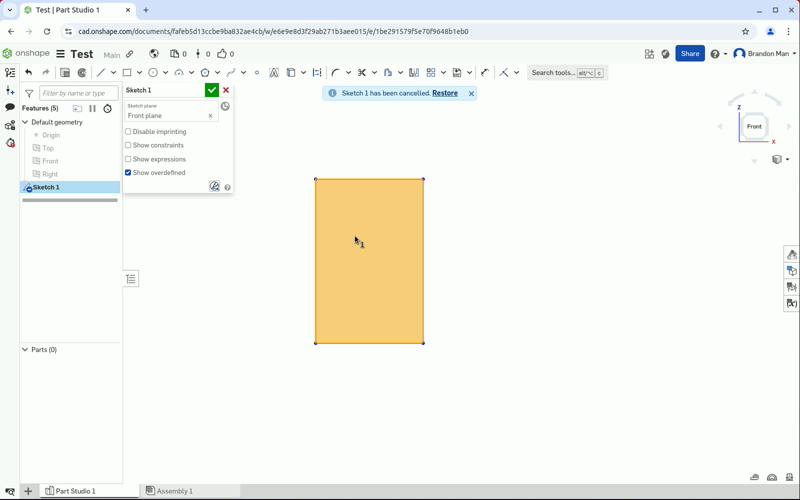
scroll(-6)
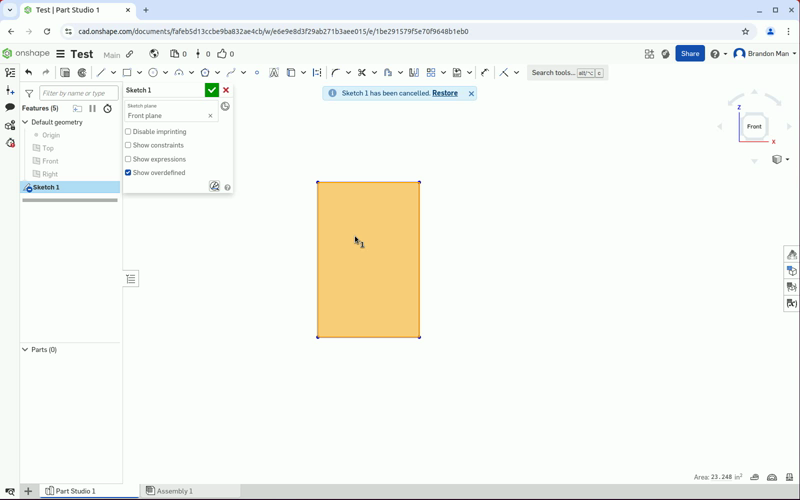
scroll(-6)
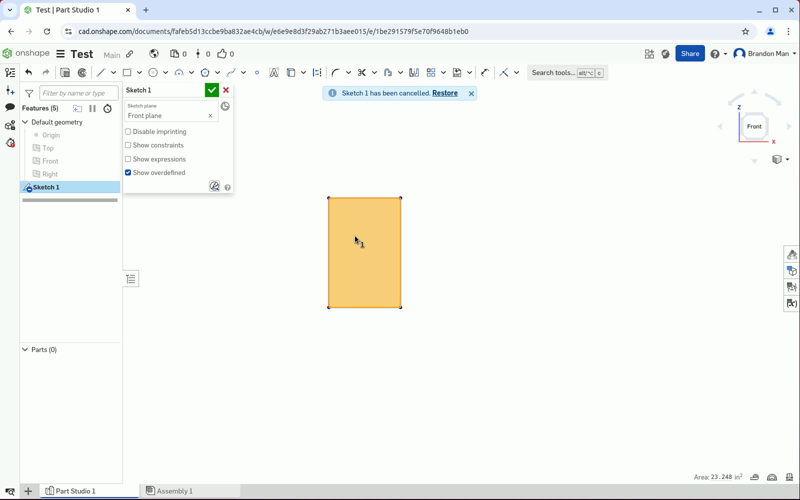
scroll(-6)
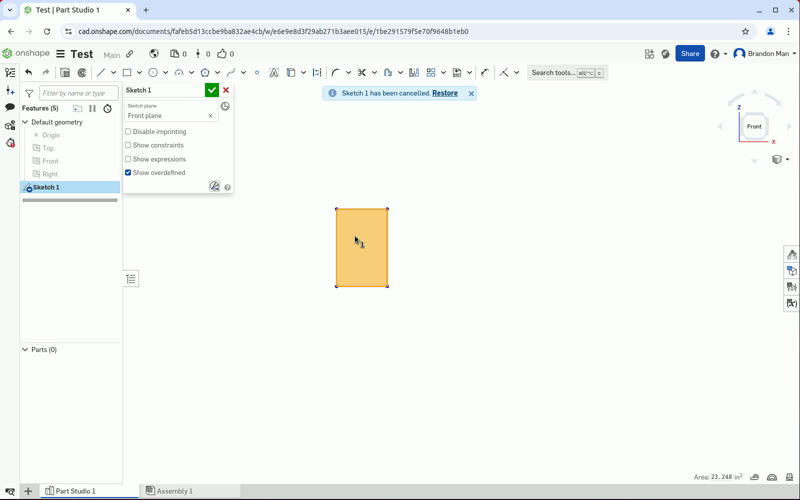
scroll(-6)
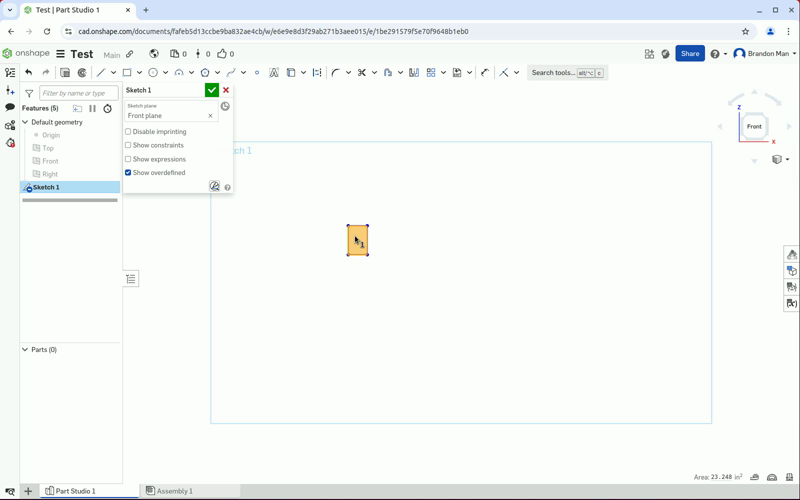
mouse_move(73, 352)
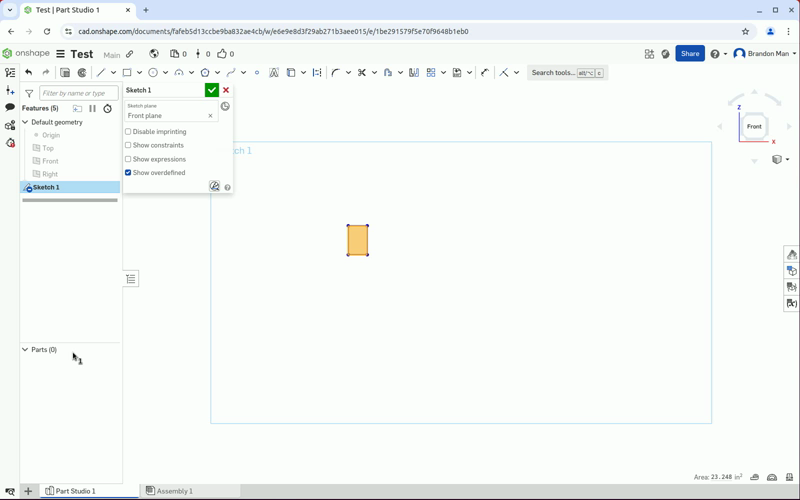
key(shift+y)
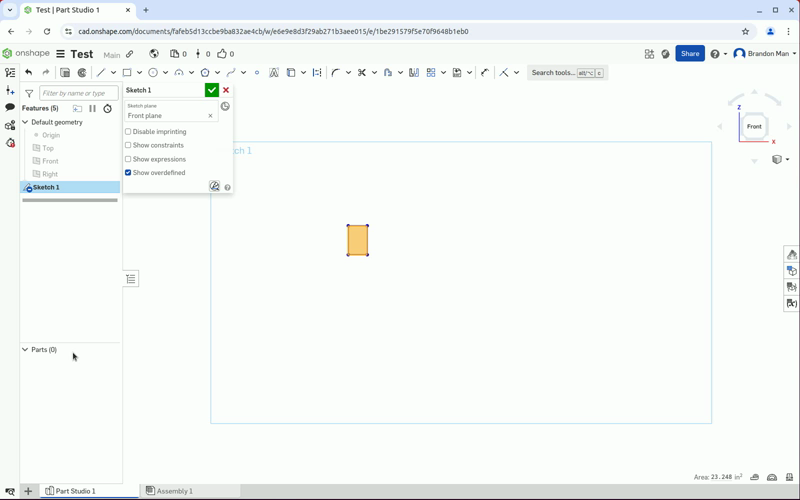
key(shift+e)
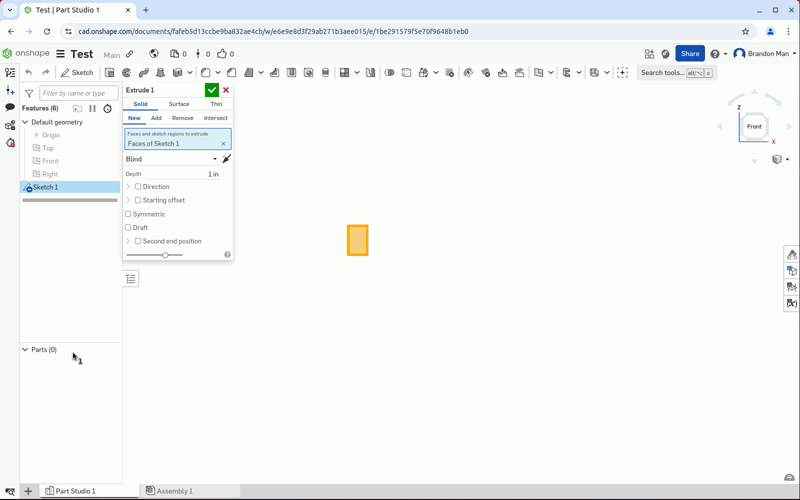
mouse_move(143, 106)
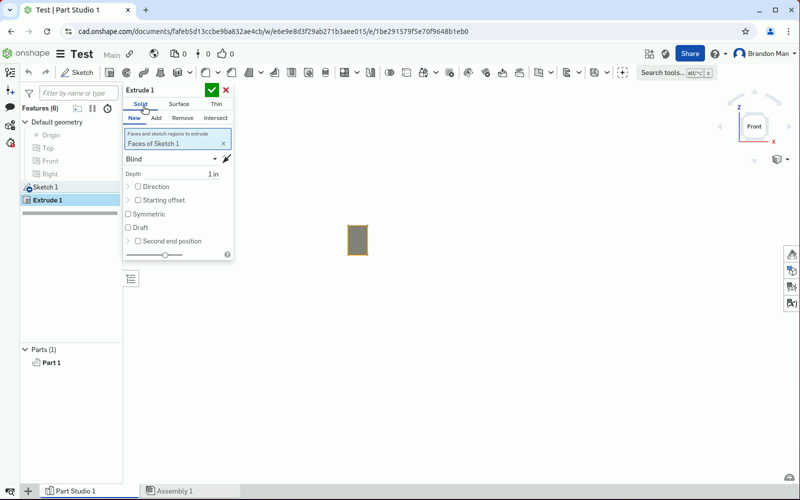
click(143, 106)
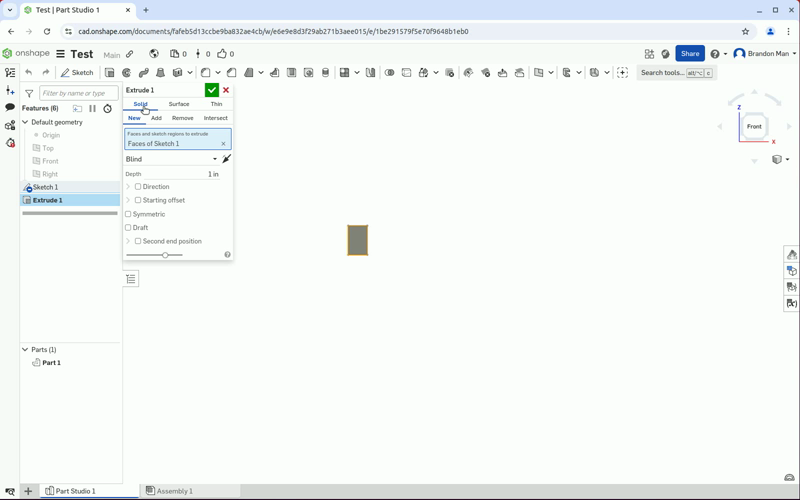
mouse_move(137, 120)
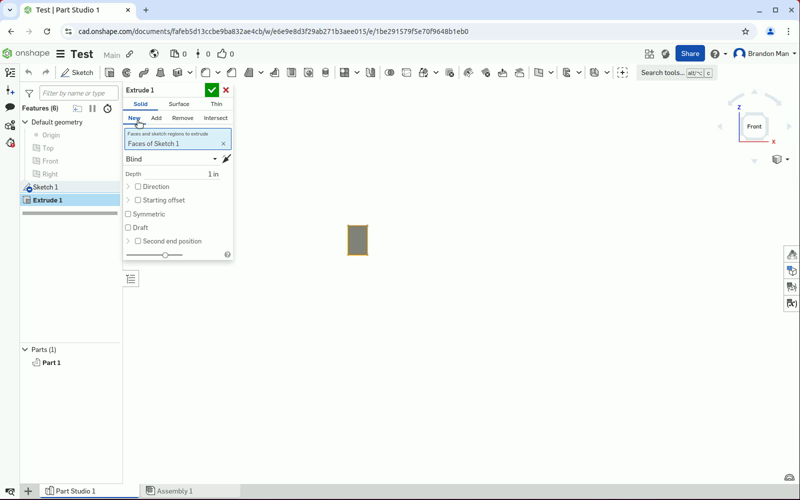
click(137, 120)
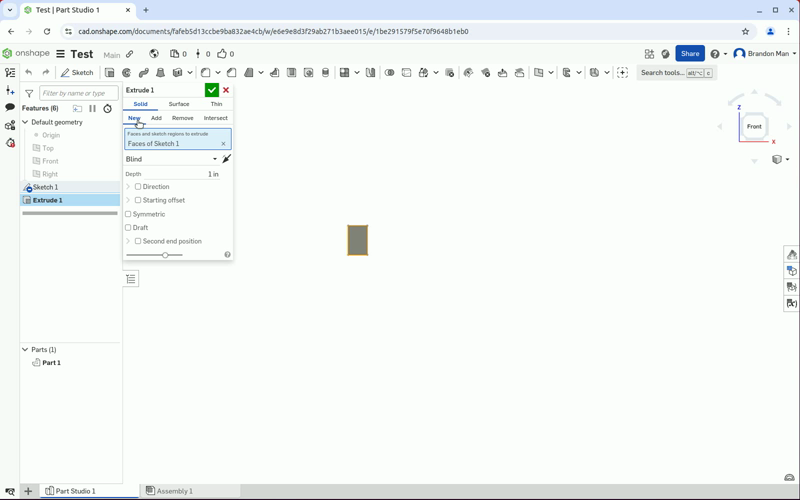
key(tab, 4)
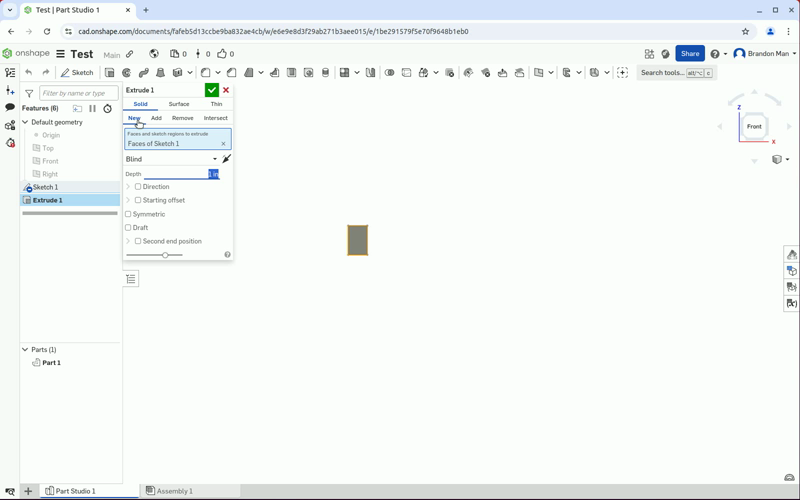
text(7.703)
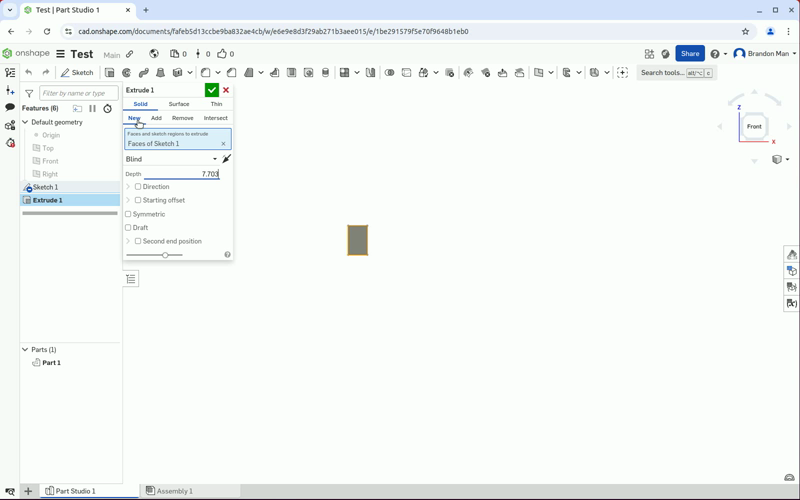
key(enter)
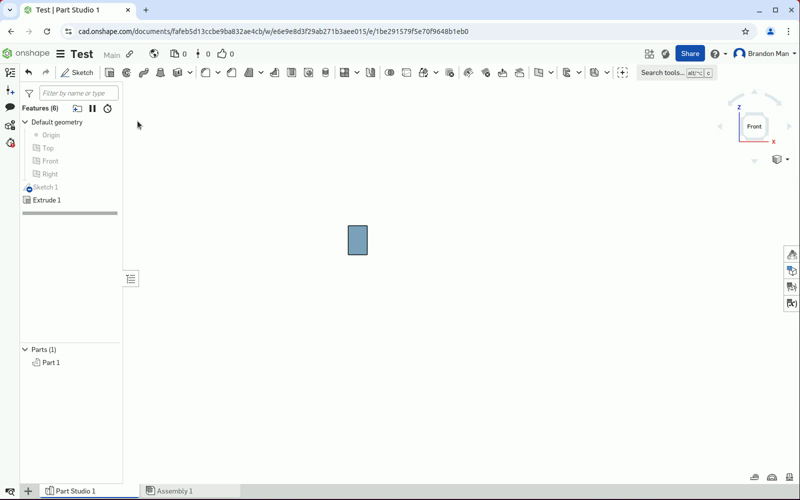
key(shift+h)
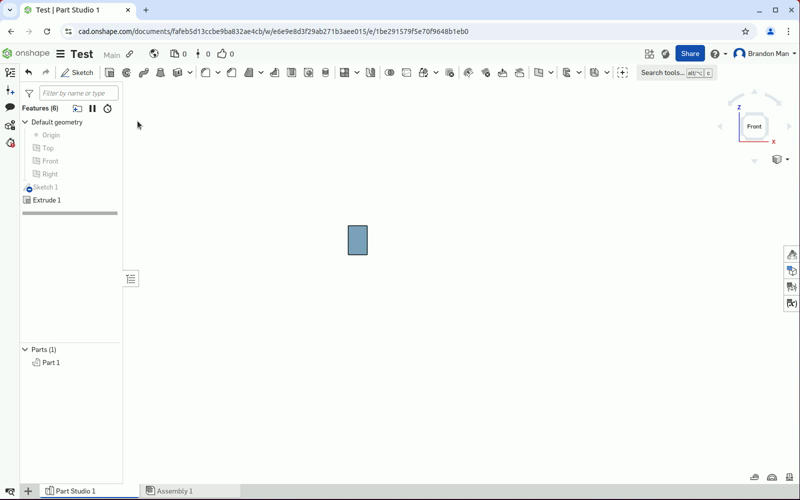
key(shift+h)
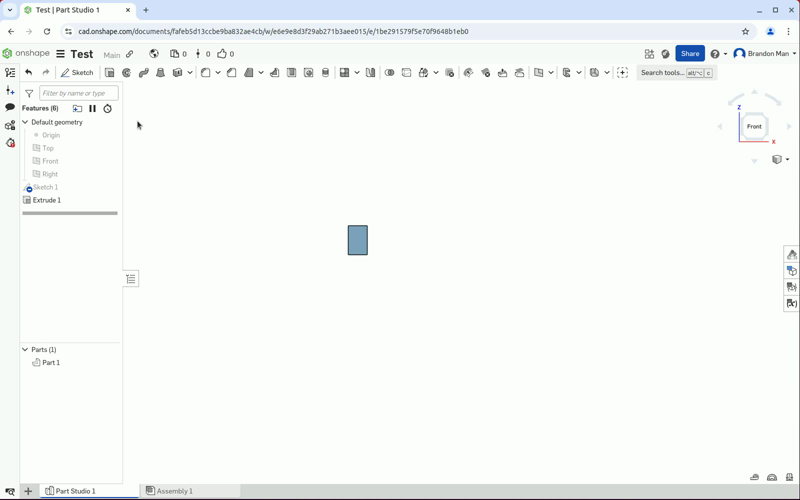
mouse_move(73, 189)
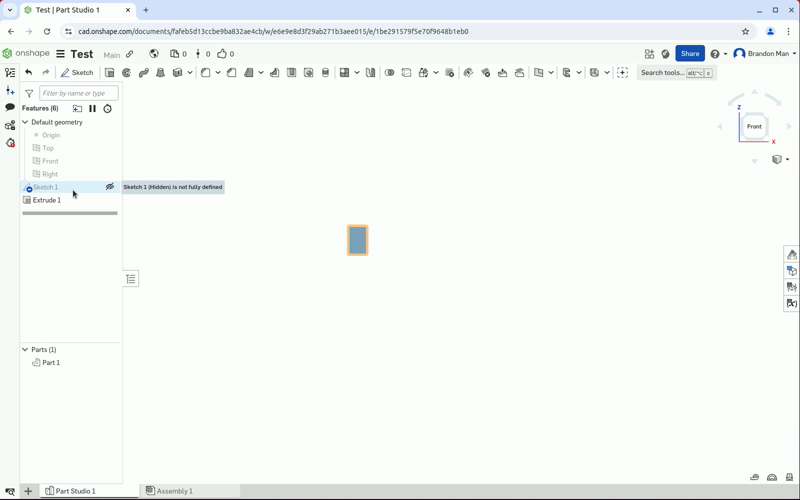
click(73, 189)
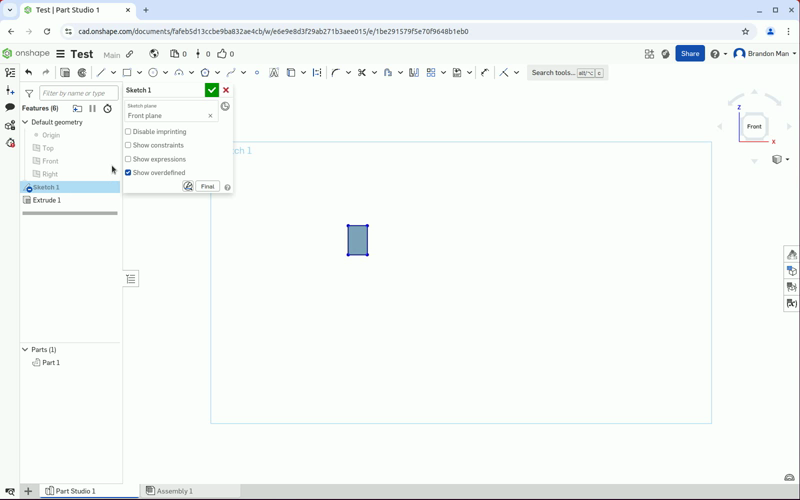
mouse_move(229, 92)
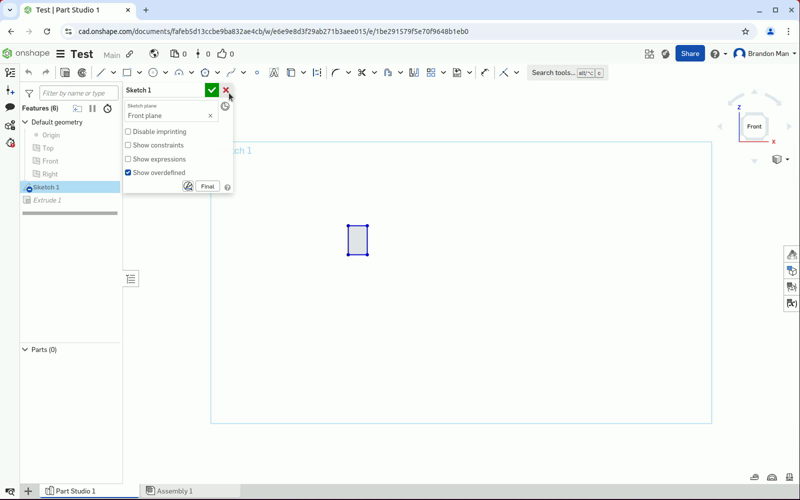
click(229, 92)
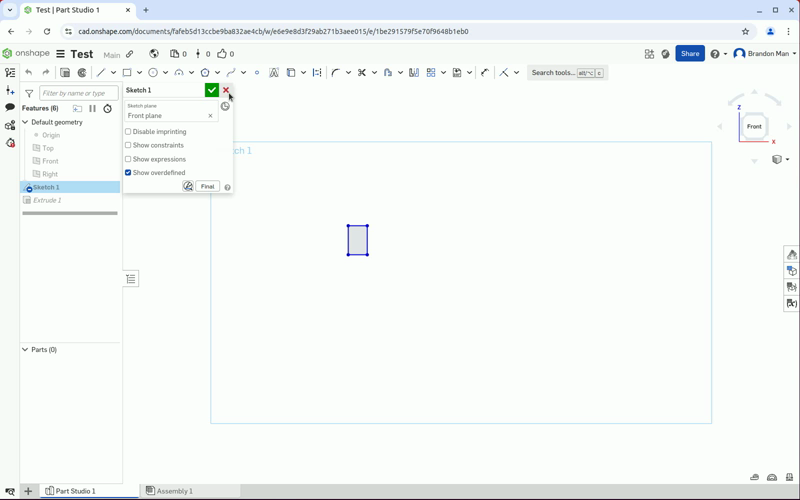
key(shift+s)
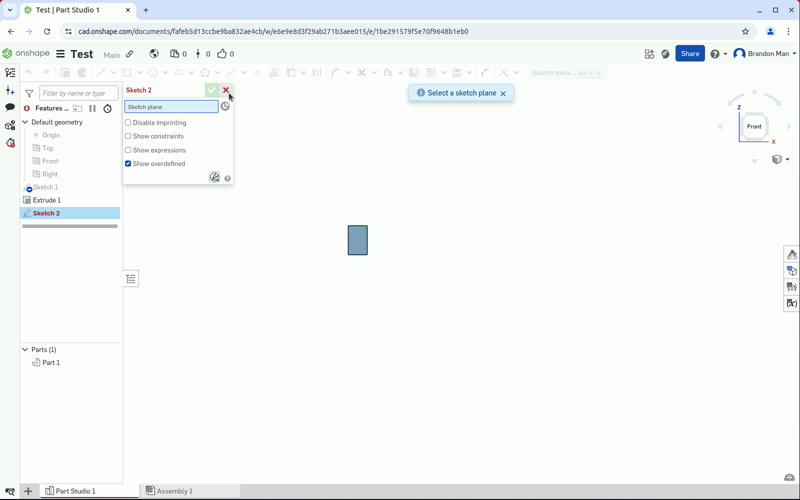
mouse_move(73, 163)
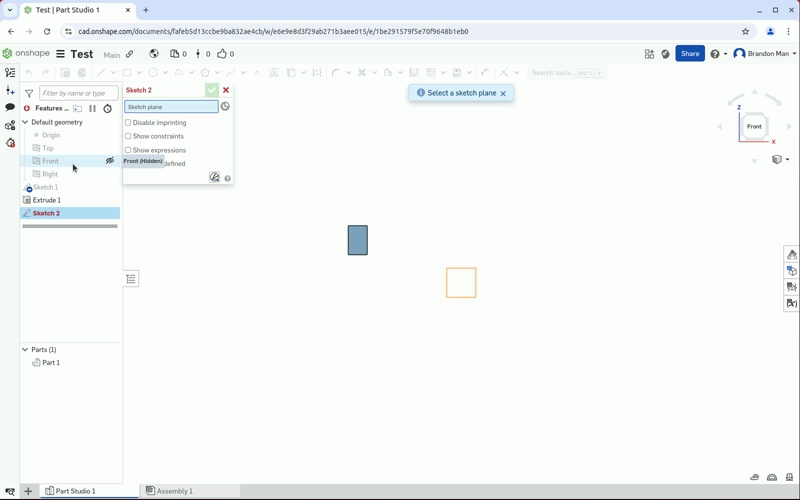
click(73, 163)
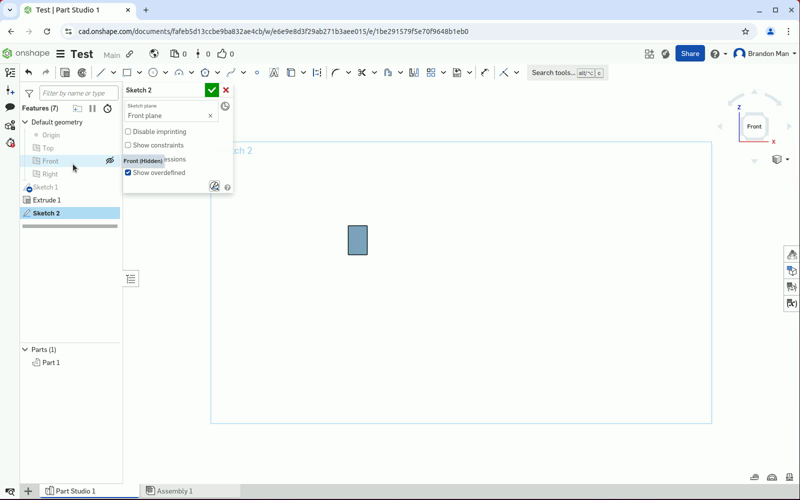
mouse_move(73, 352)
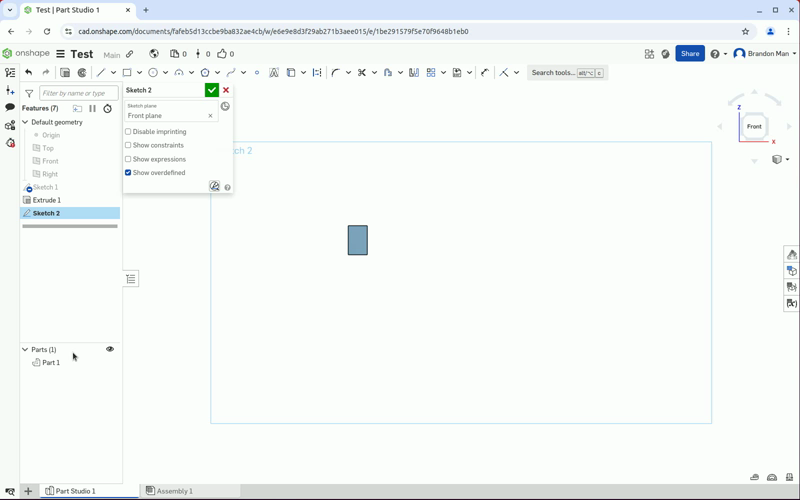
key(y)
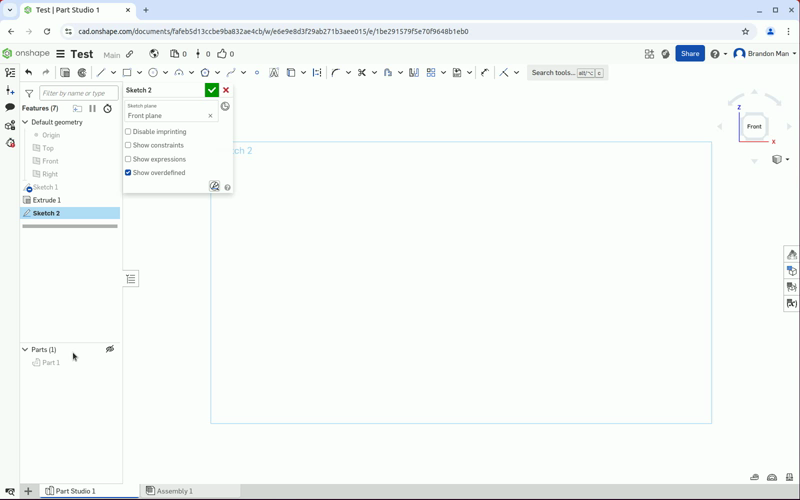
key(l)
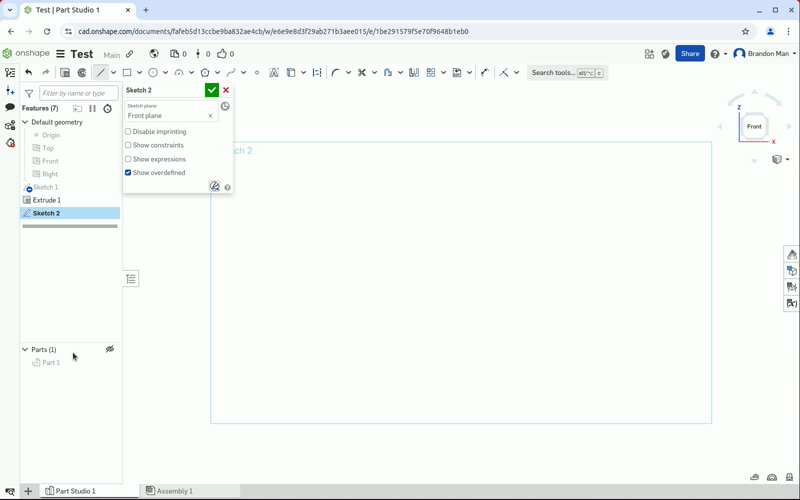
key_down(shift)
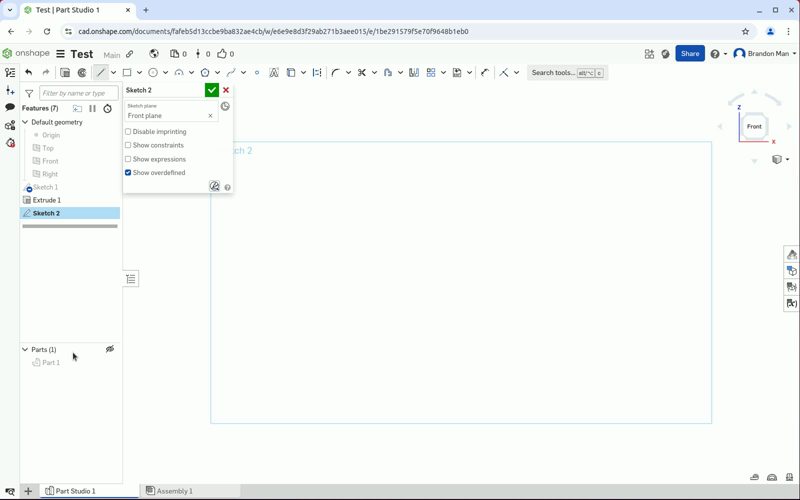
mouse_move(348, 282)
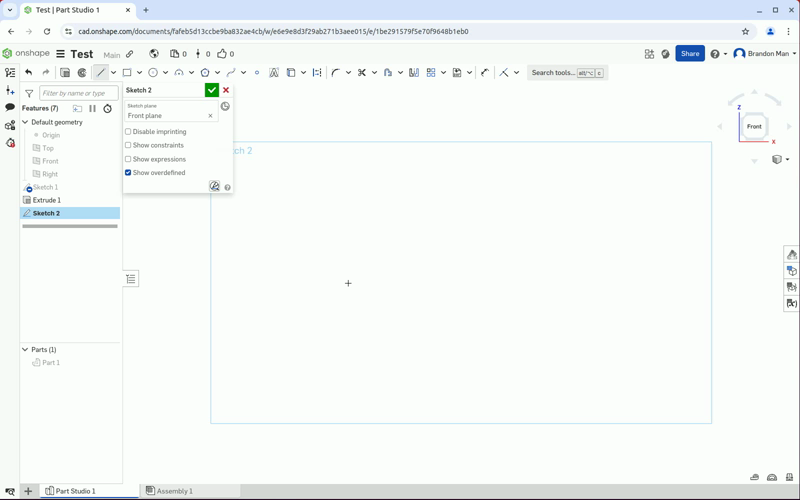
click(348, 282)
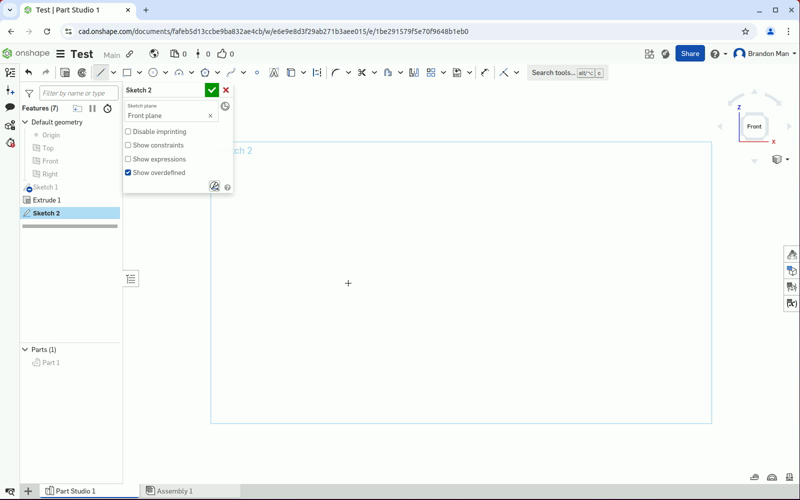
key_up(shift)
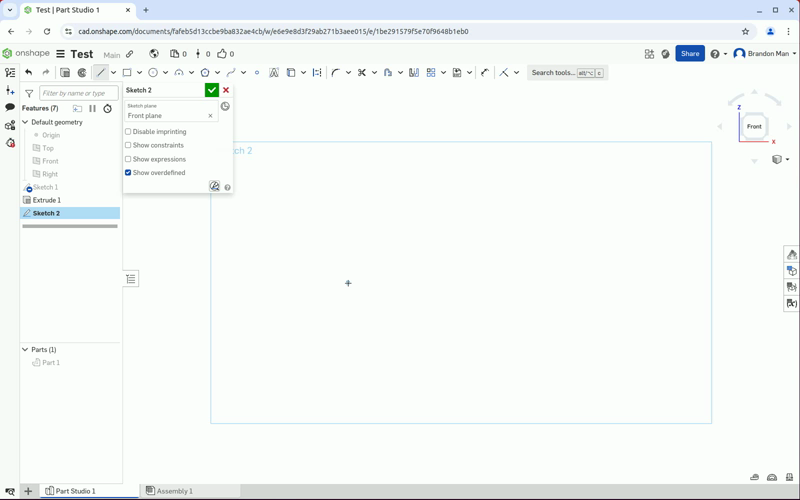
key_down(shift)
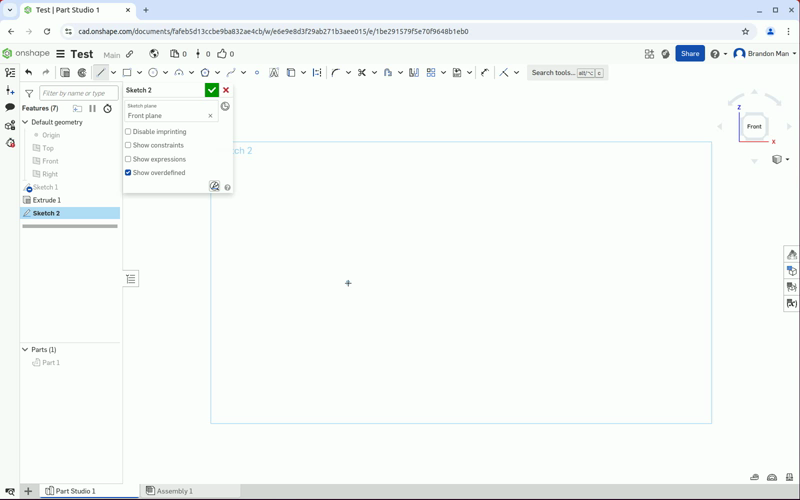
mouse_move(378, 282)
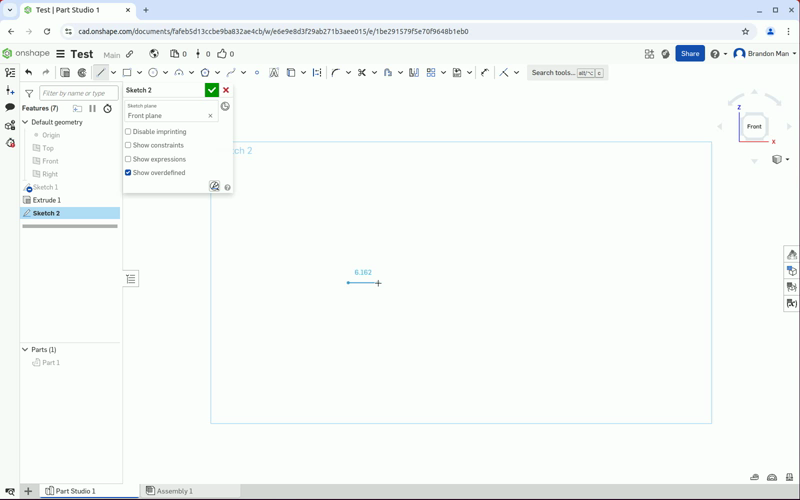
mouse_move(367, 282)
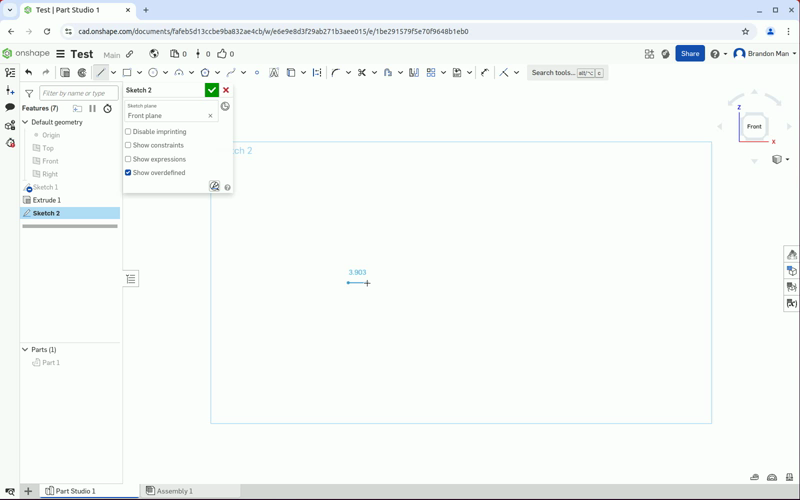
click(367, 282)
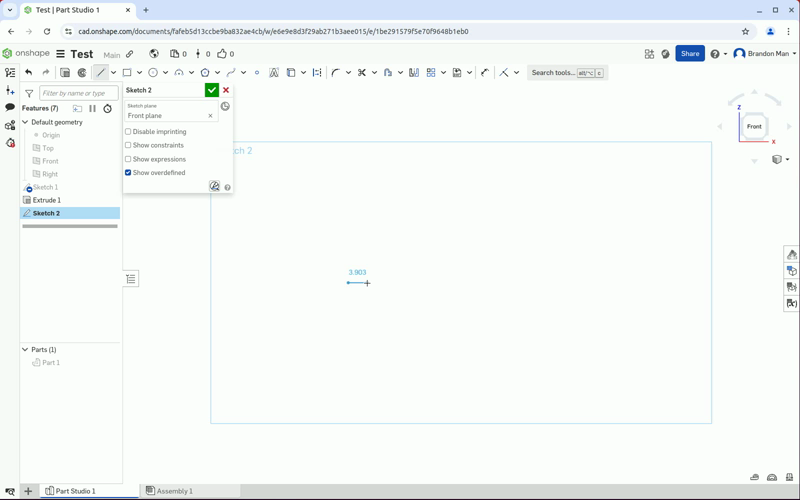
key_up(shift)
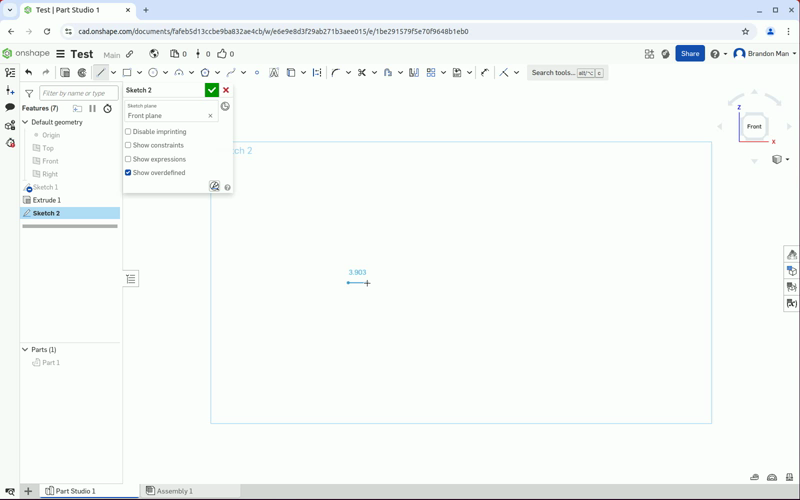
key_down(shift)
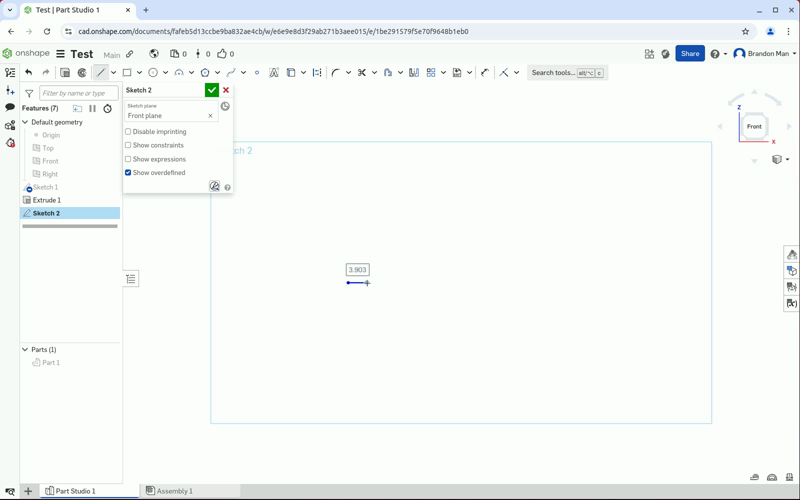
mouse_move(397, 282)
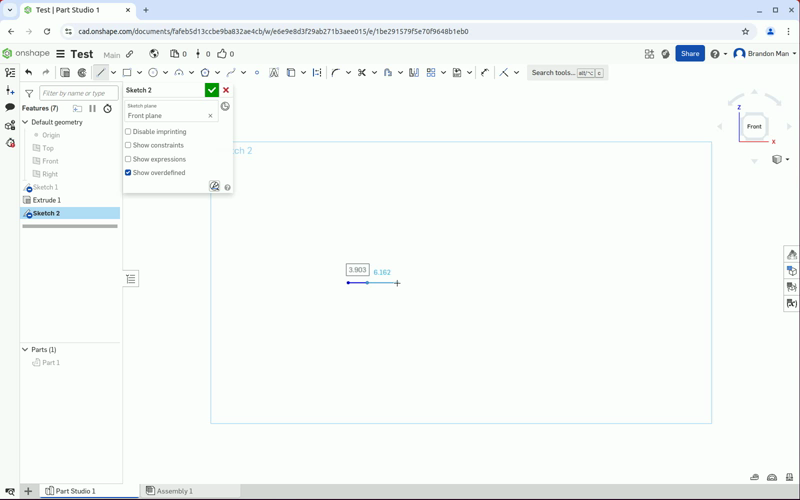
mouse_move(367, 253)
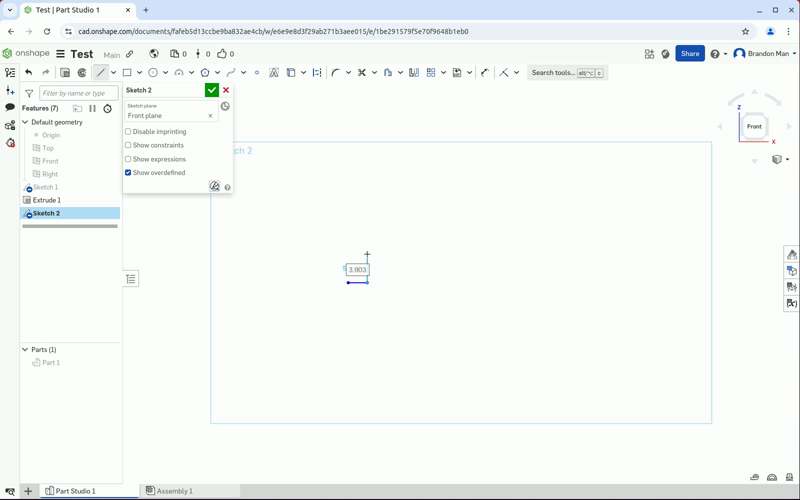
click(367, 253)
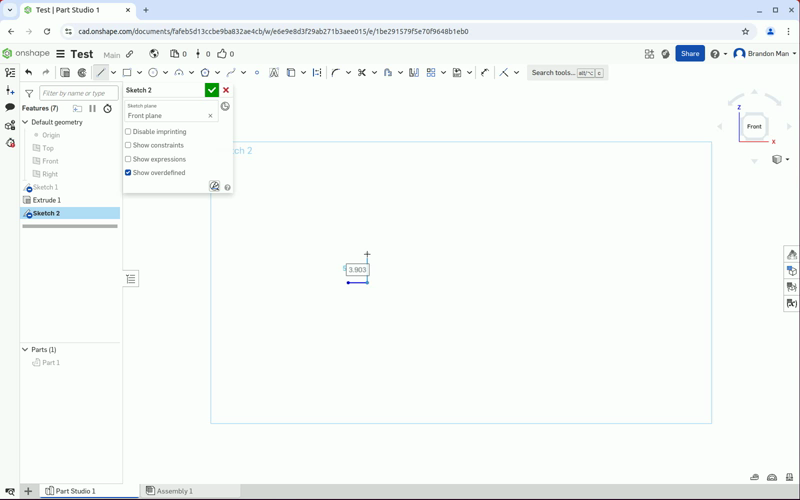
key_up(shift)
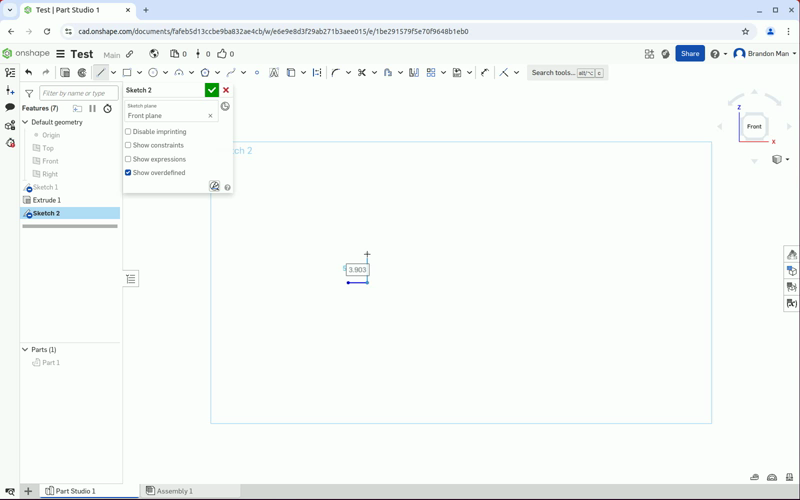
key_down(shift)
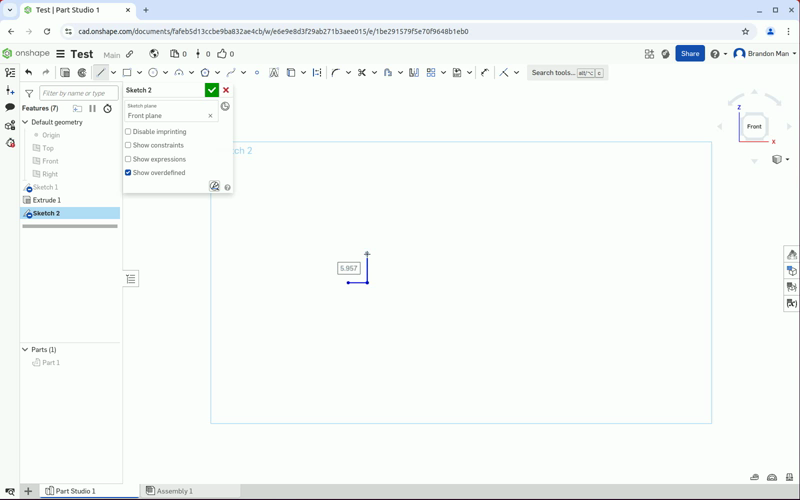
mouse_move(397, 253)
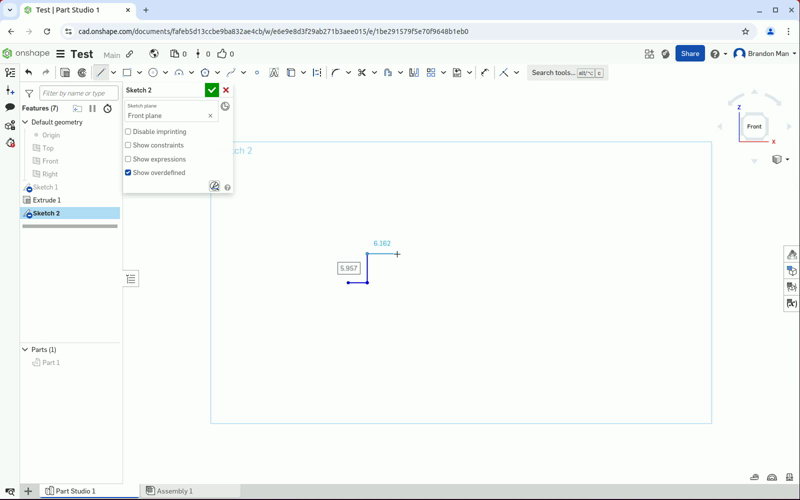
mouse_move(348, 253)
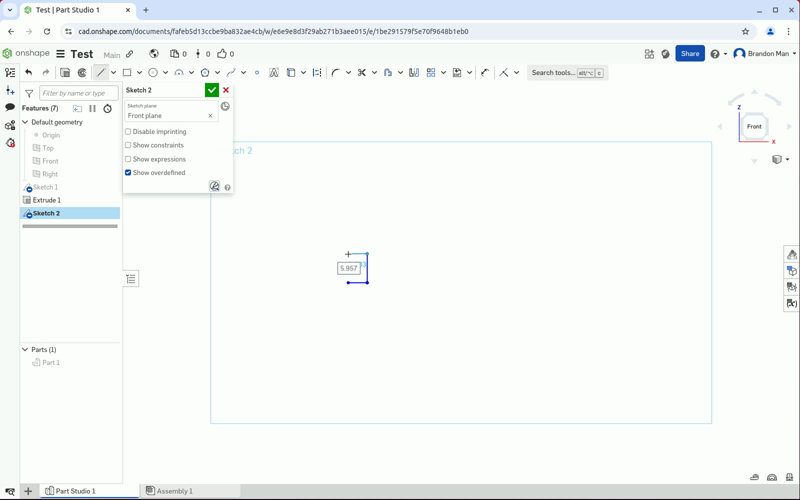
click(348, 253)
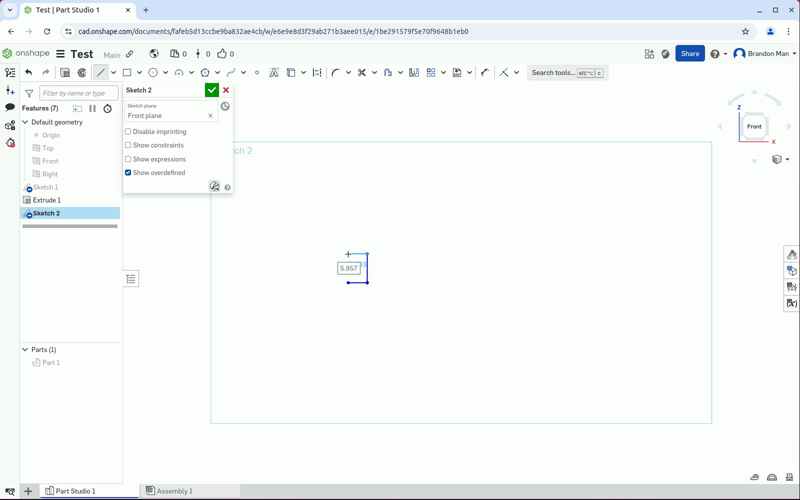
key_up(shift)
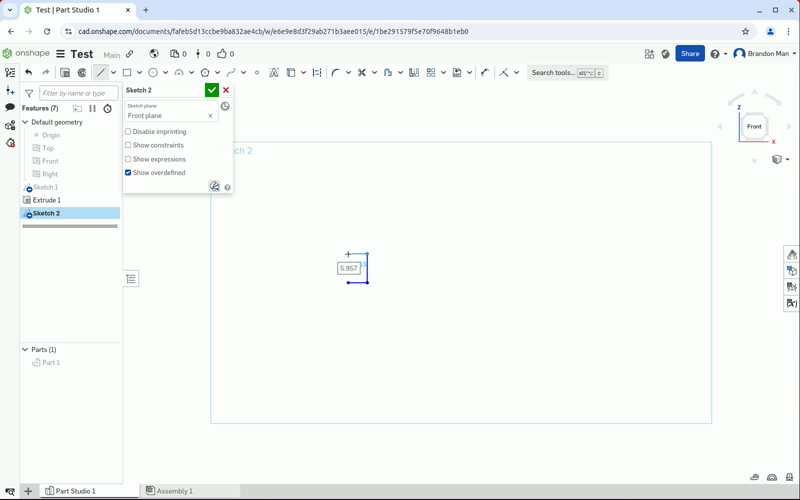
mouse_move(378, 253)
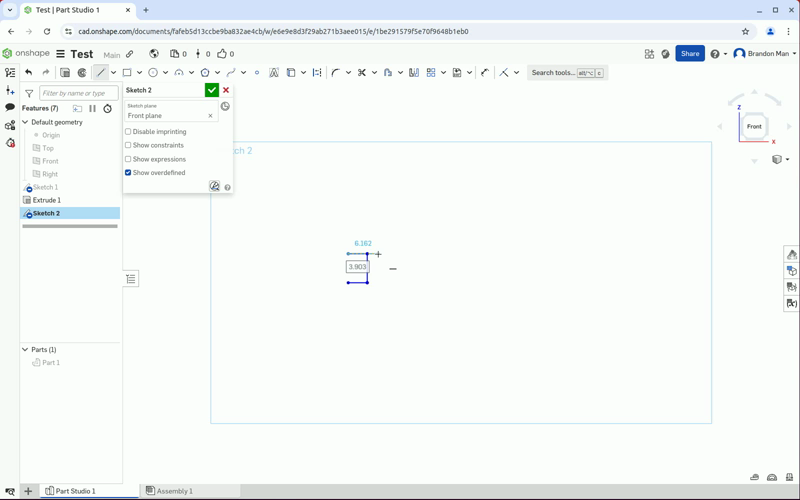
key_down(shift)
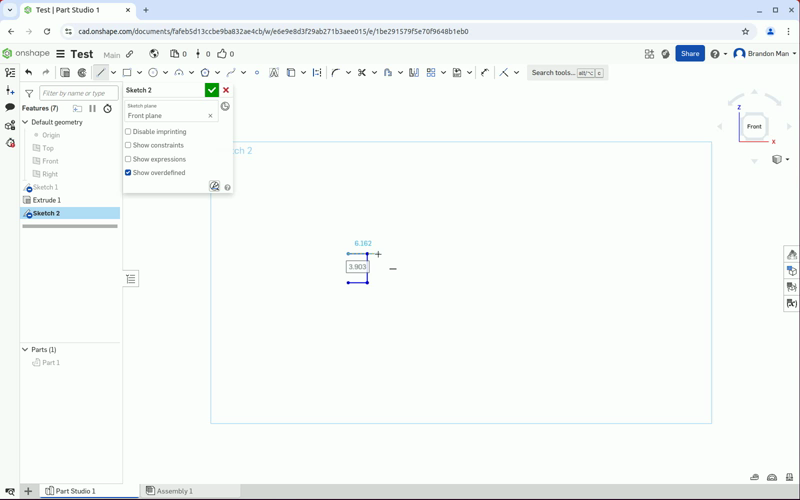
mouse_move(348, 282)
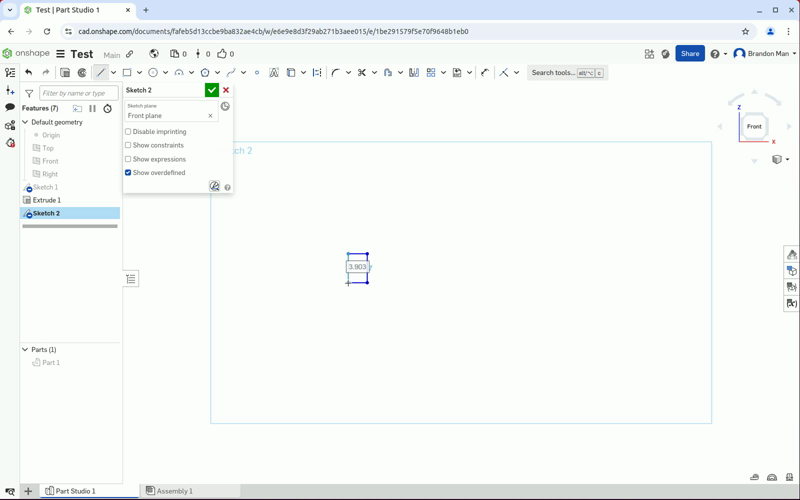
key_up(shift)
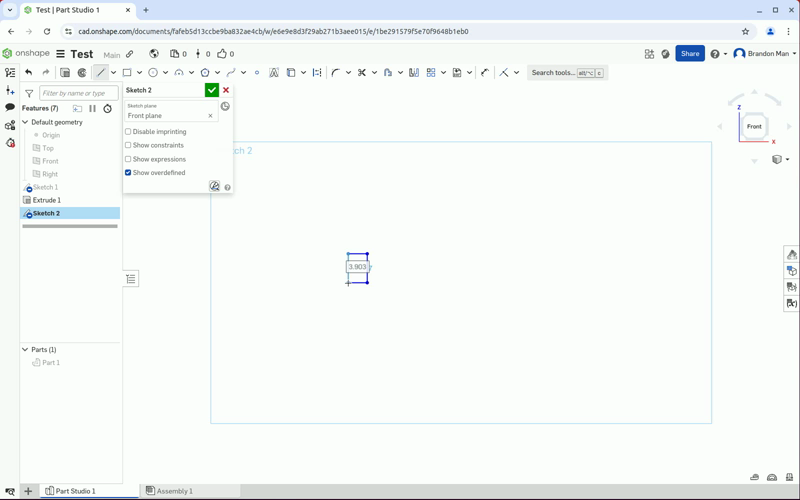
click(348, 282)
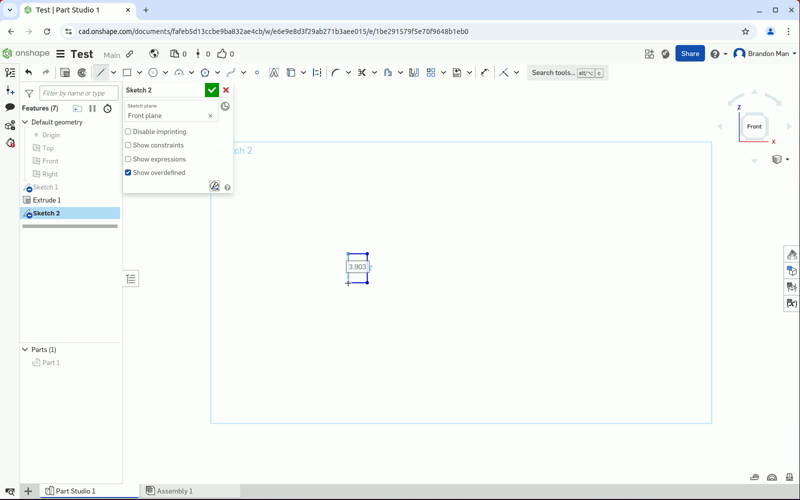
key(esc)
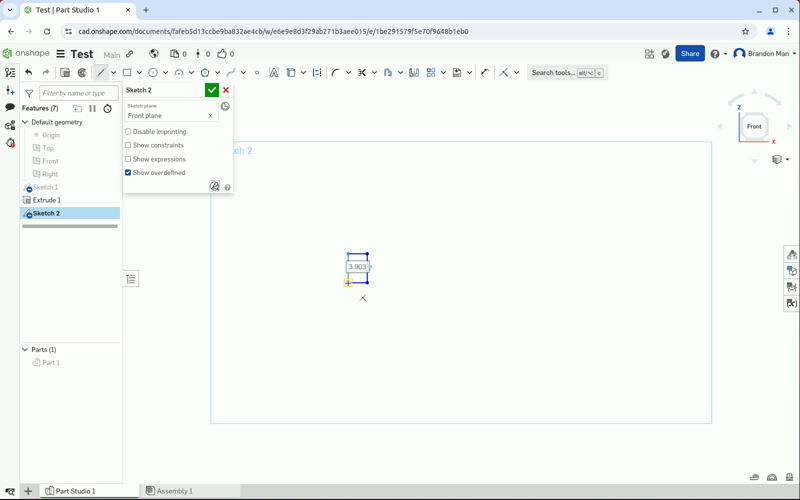
mouse_move(360, 266)
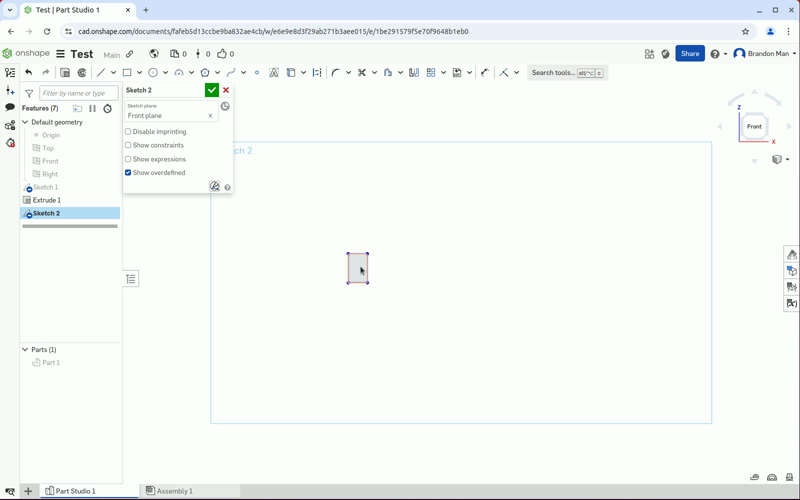
scroll(6)
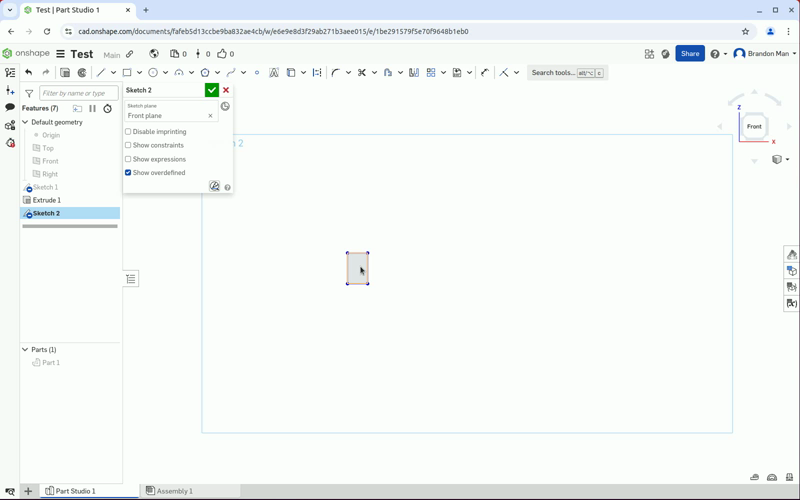
scroll(6)
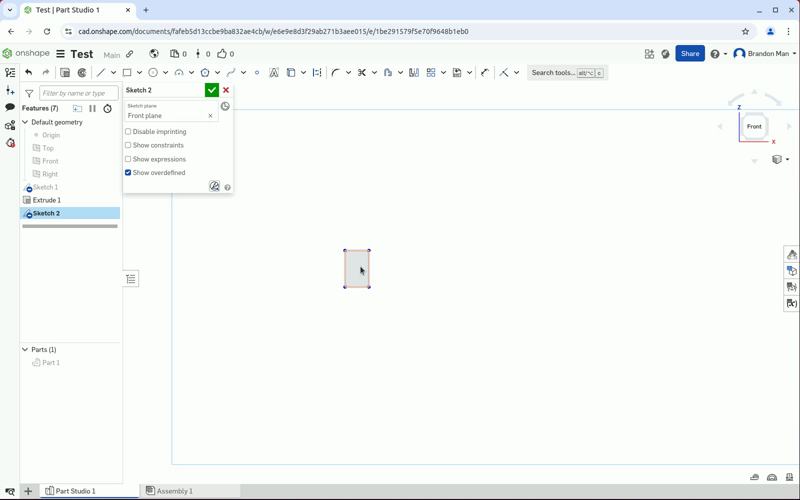
scroll(6)
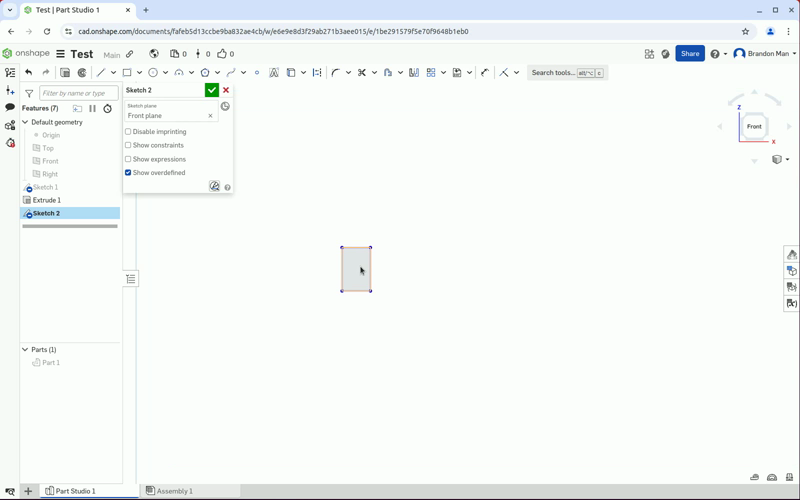
scroll(6)
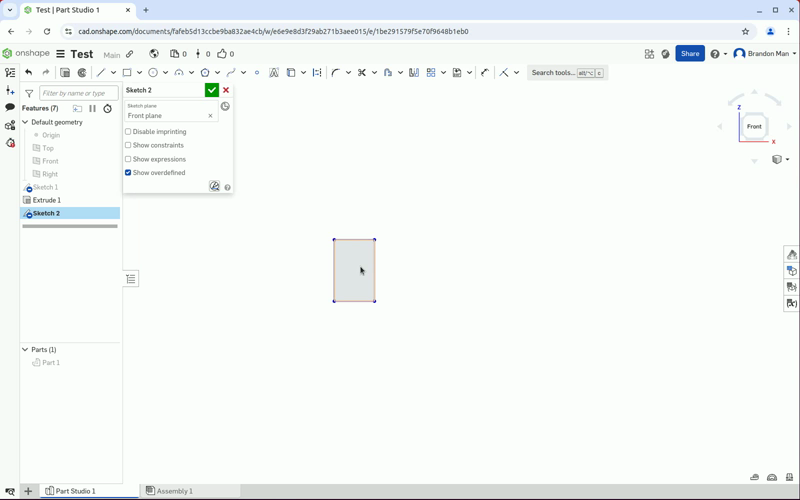
scroll(6)
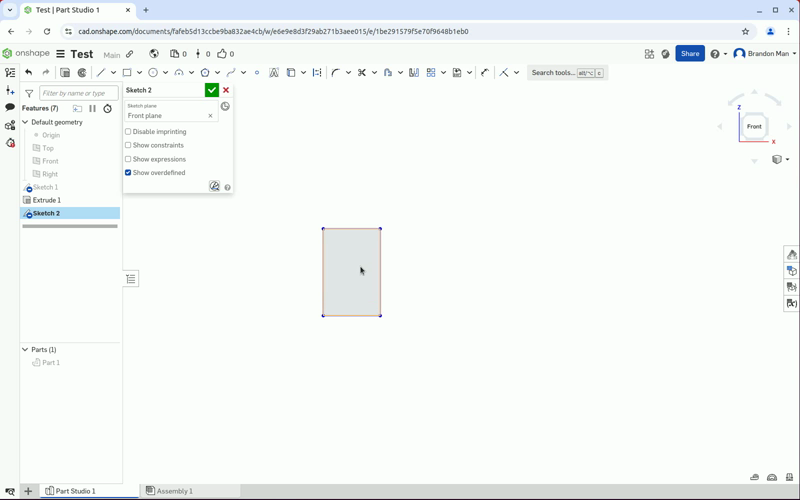
scroll(6)
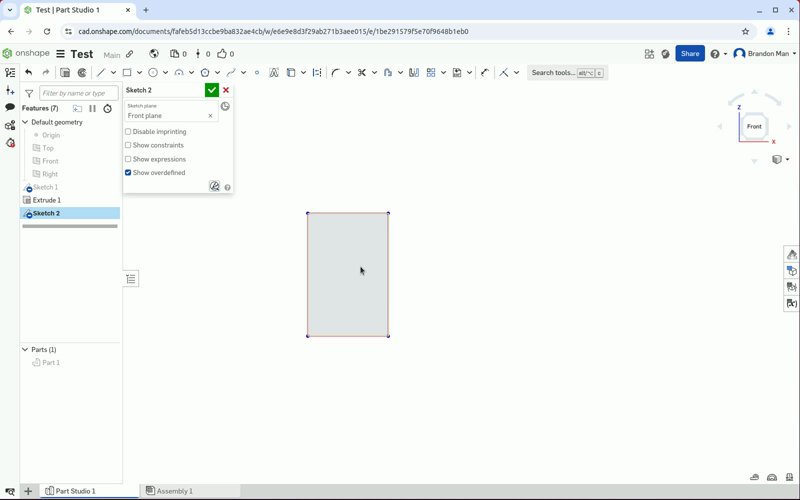
scroll(6)
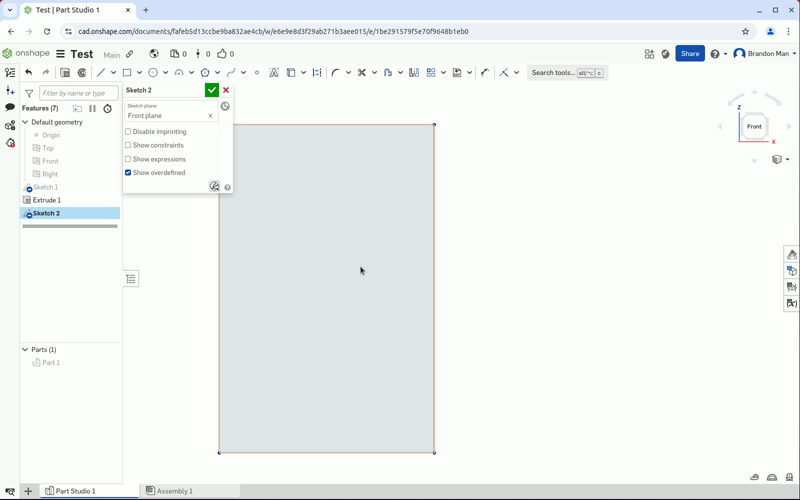
click(360, 266)
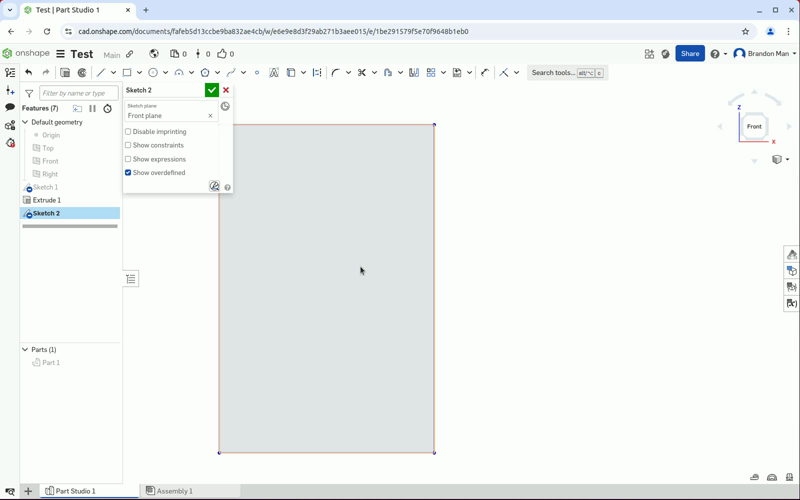
scroll(-6)
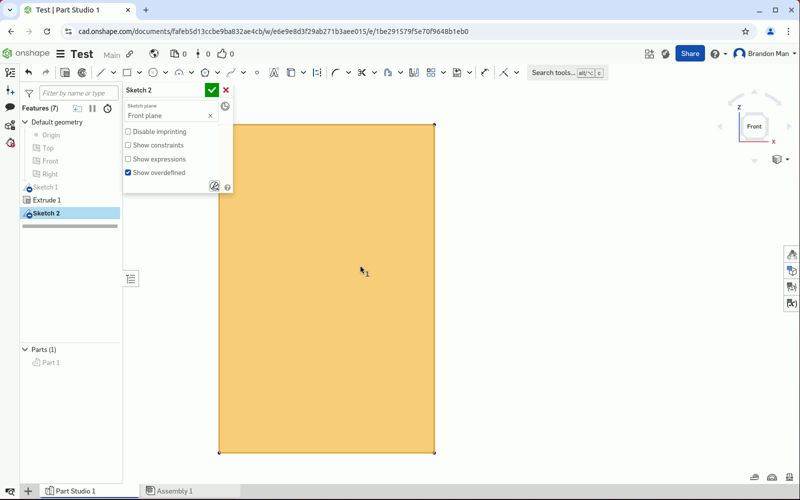
scroll(-6)
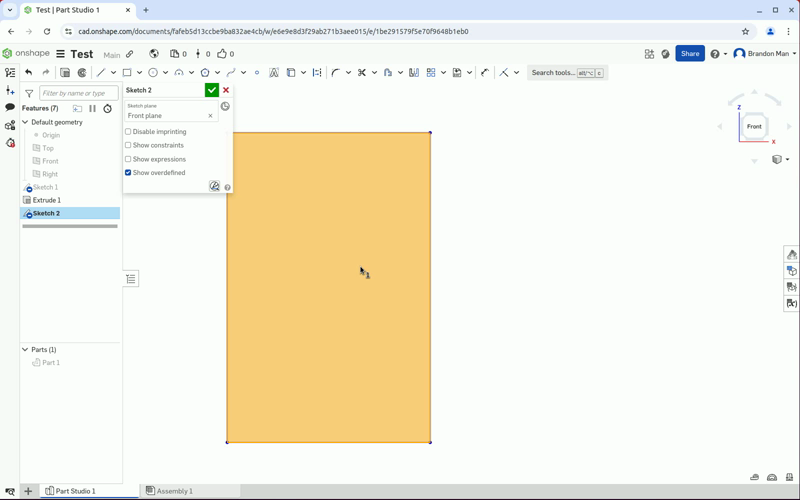
scroll(-6)
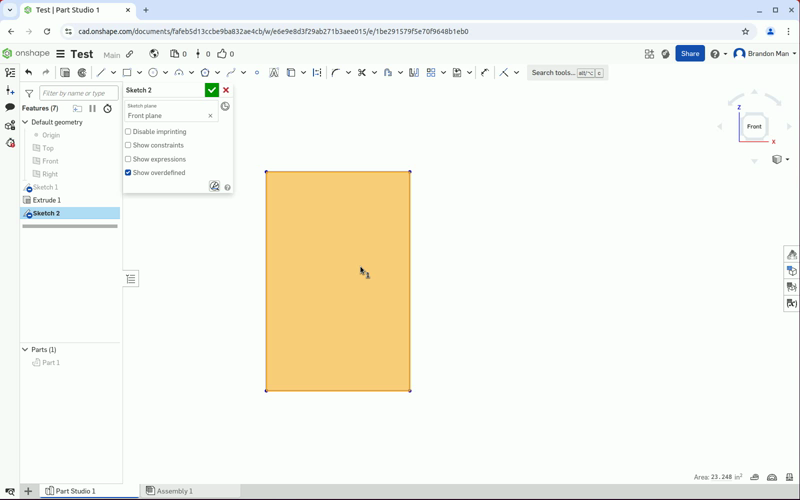
scroll(-6)
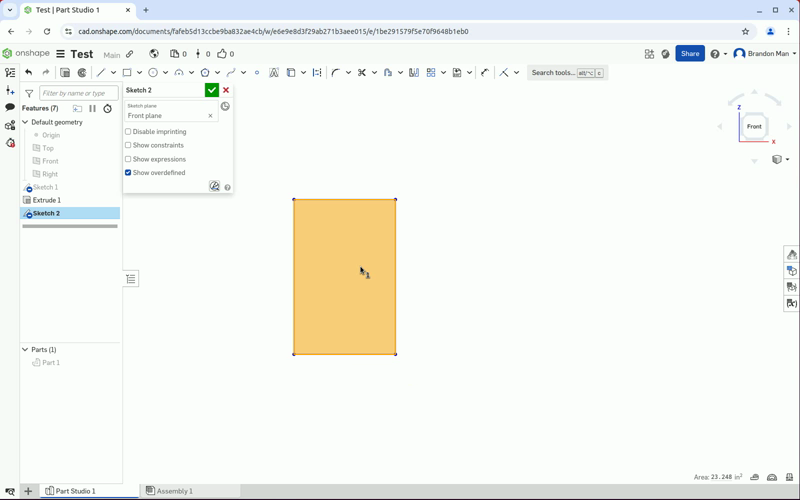
scroll(-6)
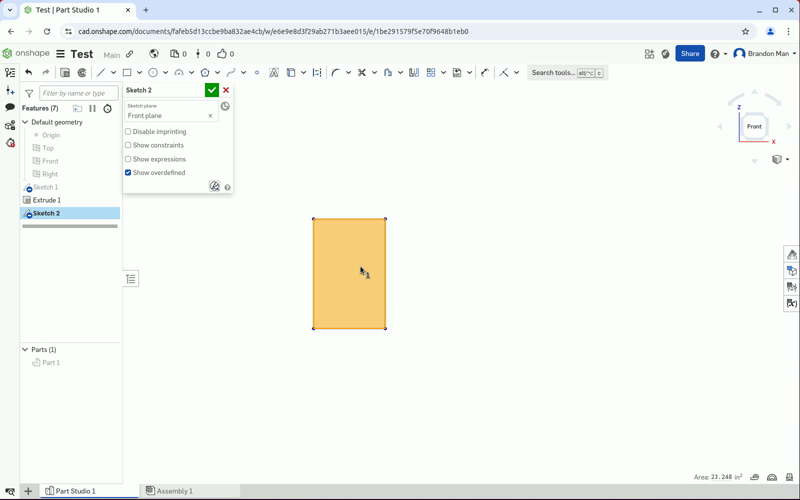
scroll(-6)
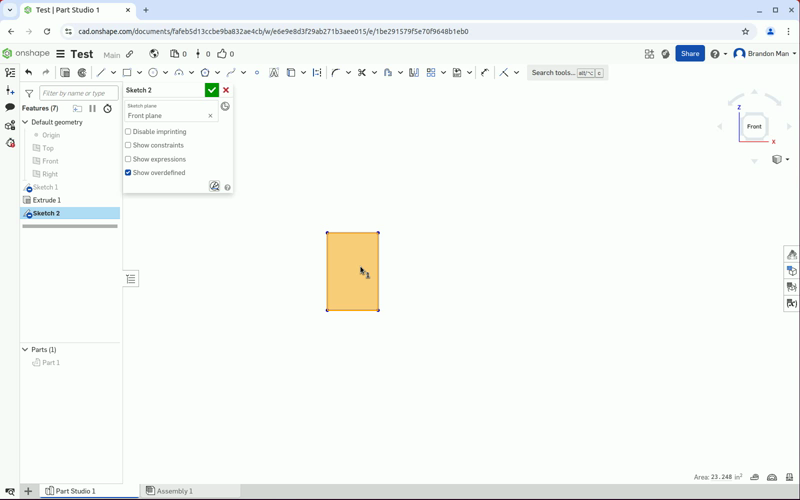
scroll(-6)
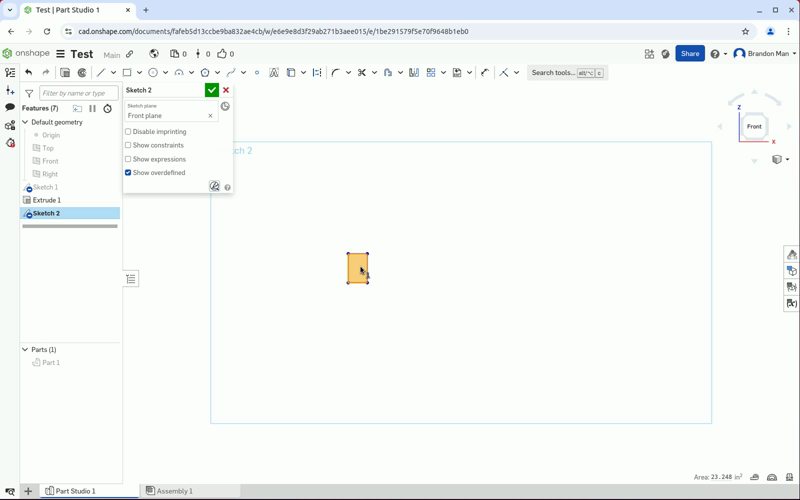
mouse_move(73, 352)
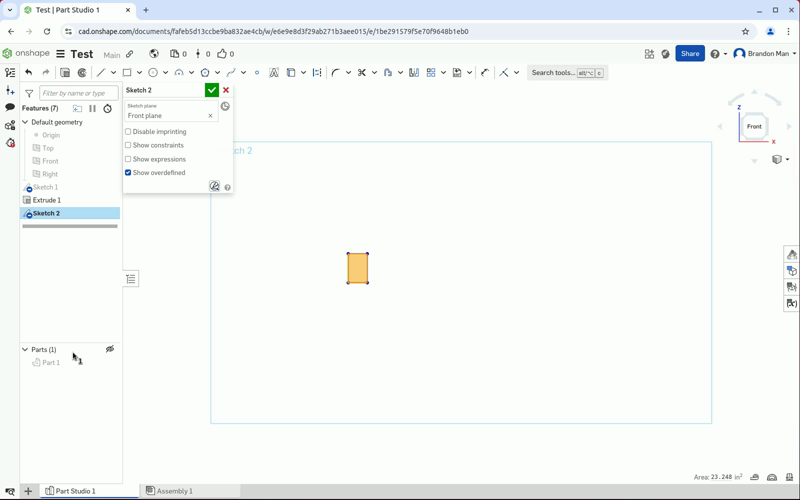
key(shift+y)
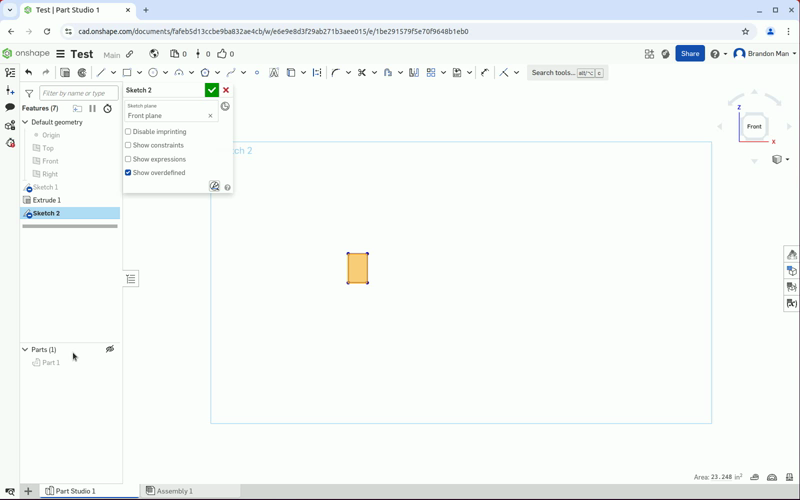
key(shift+e)
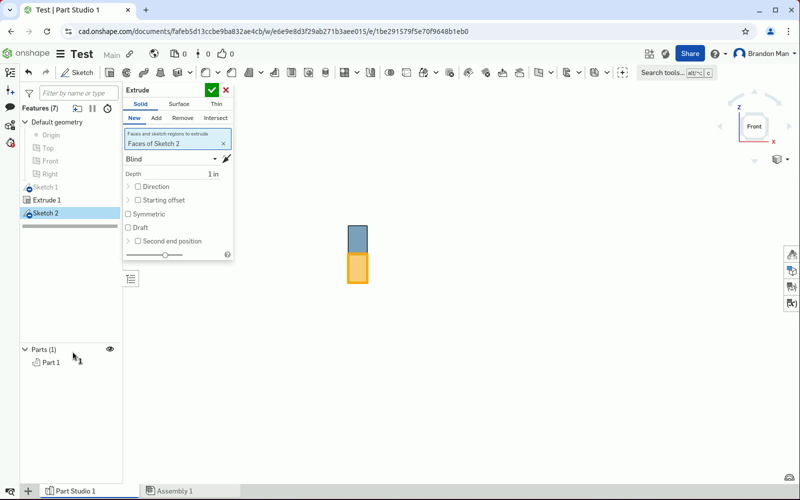
mouse_move(143, 106)
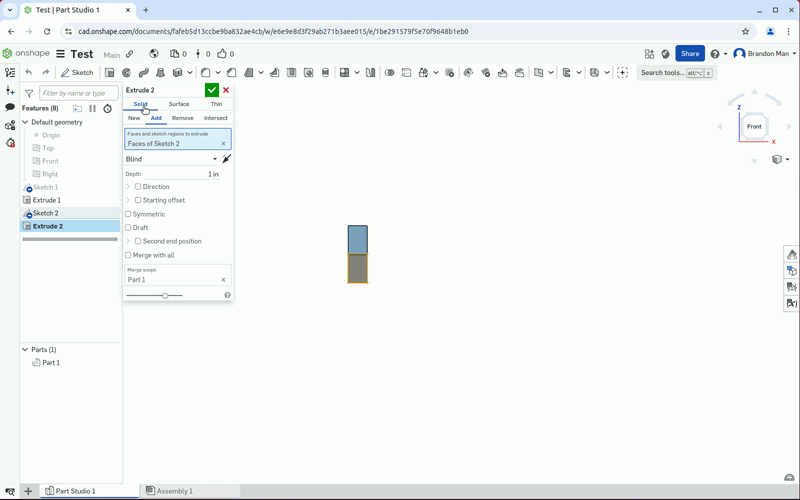
click(143, 106)
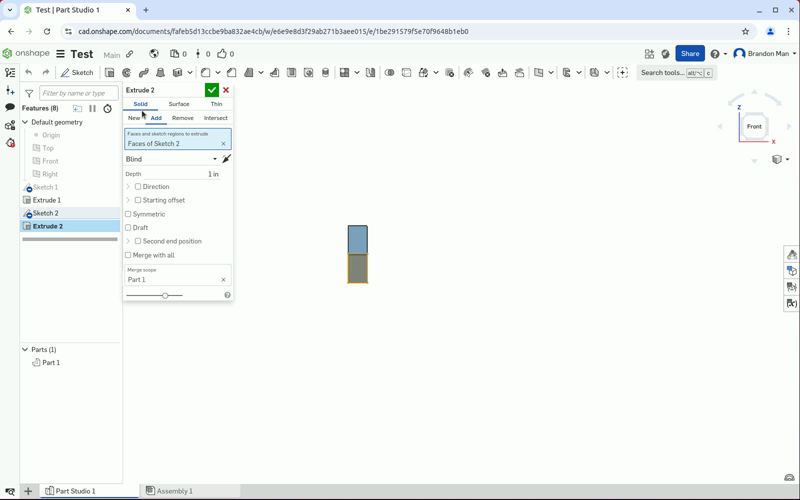
mouse_move(137, 120)
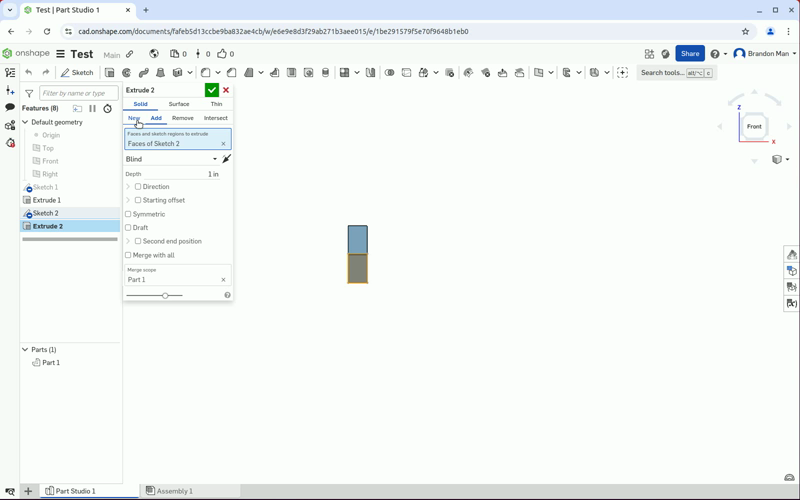
click(137, 120)
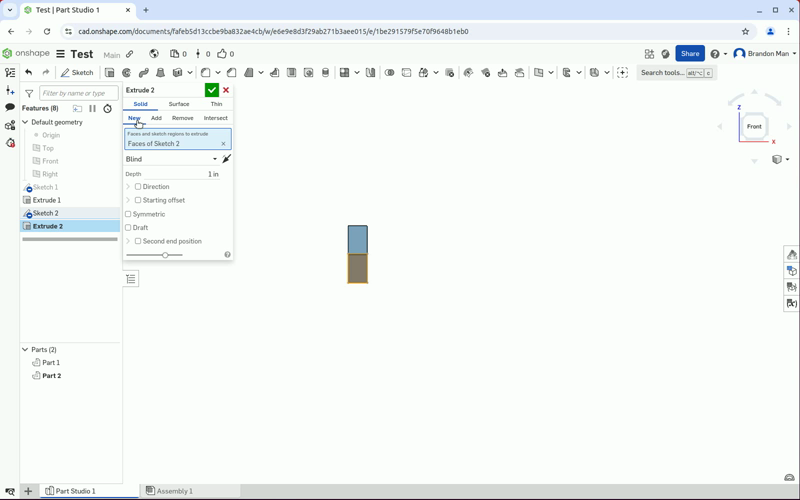
key(tab, 4)
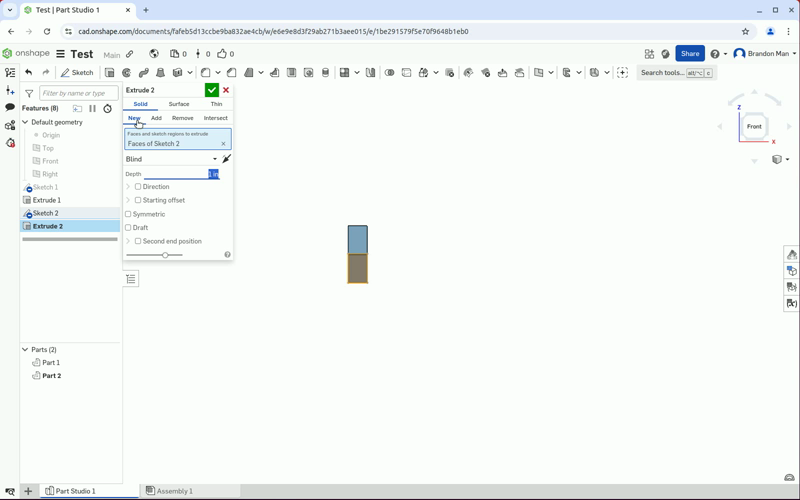
text(5.055)
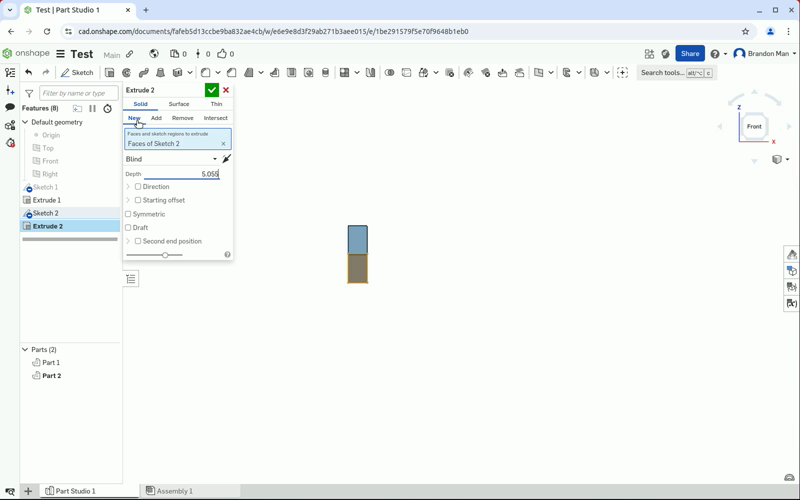
key(enter)
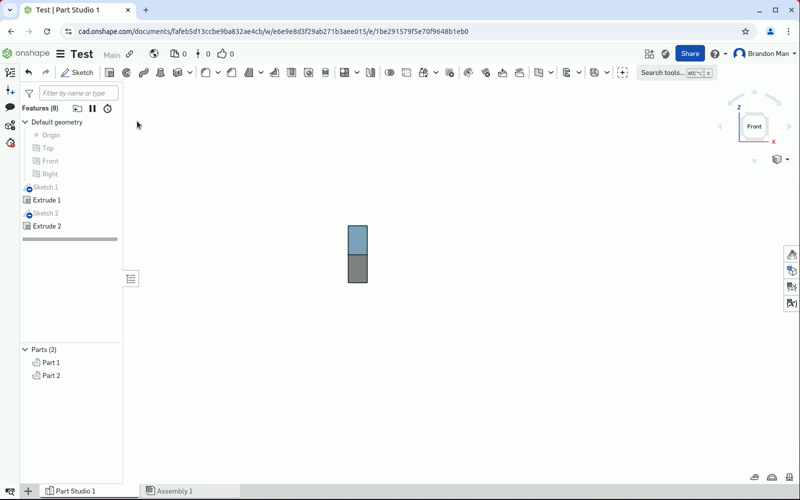
key(shift+h)
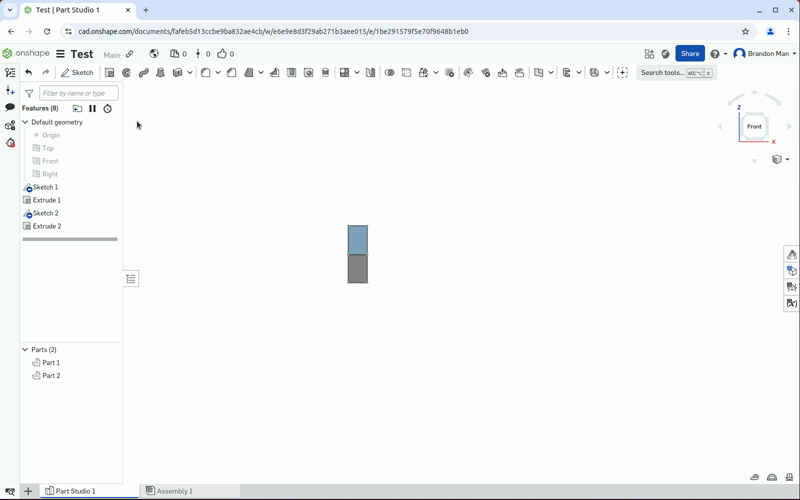
key(shift+h)
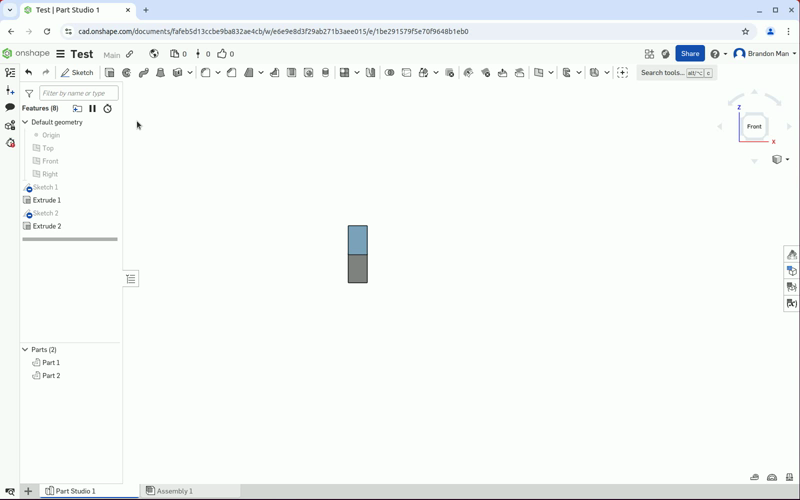
mouse_move(73, 189)
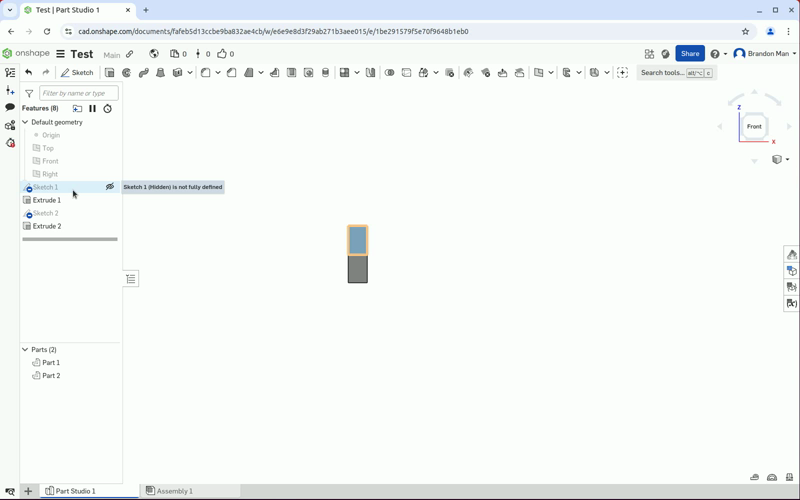
click(73, 189)
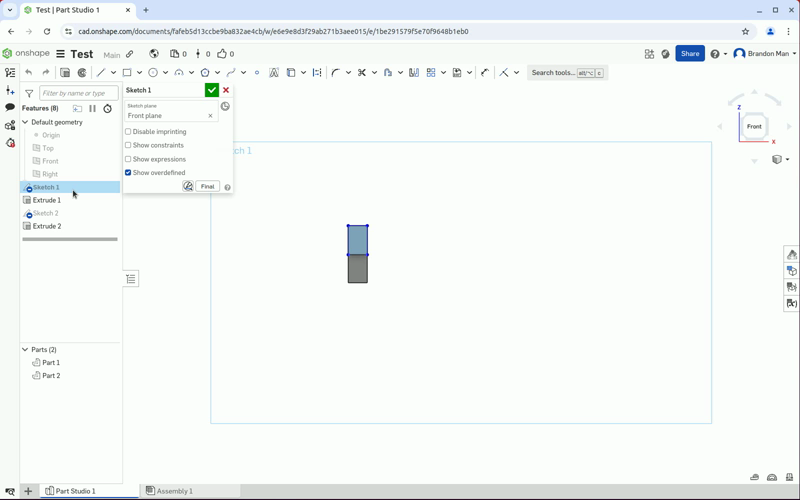
mouse_move(229, 92)
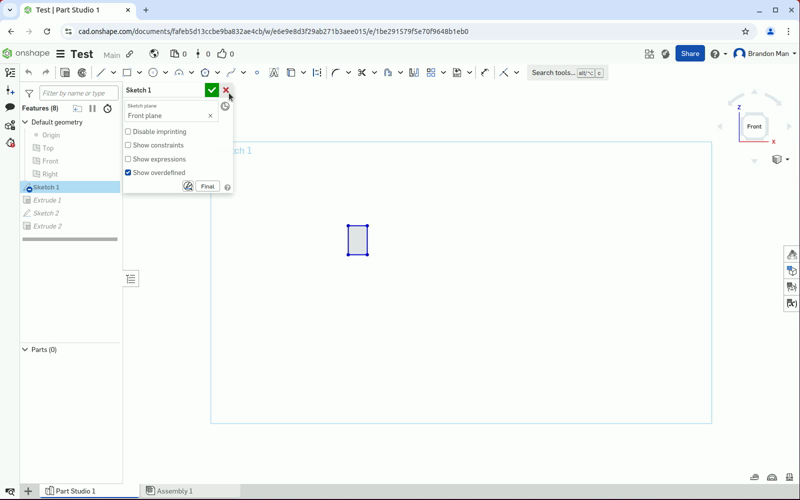
click(229, 92)
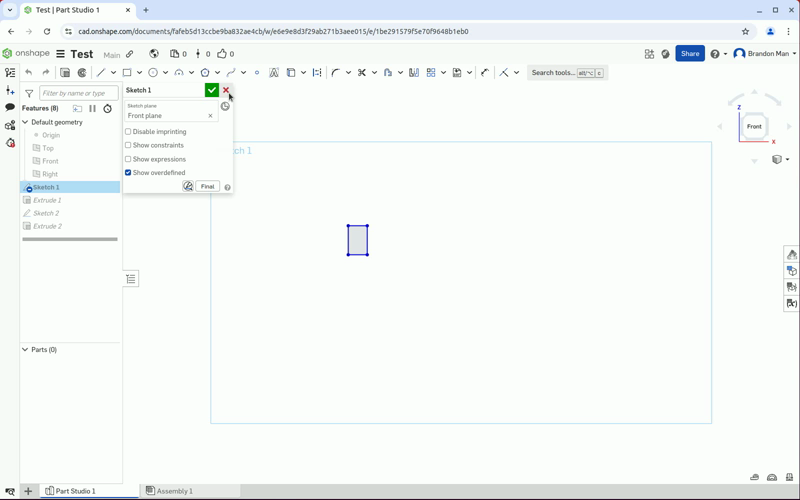
key(shift+s)
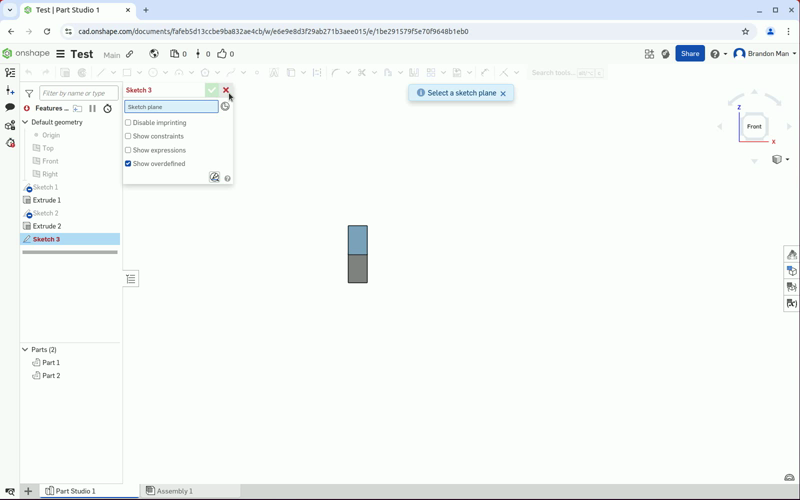
mouse_move(73, 163)
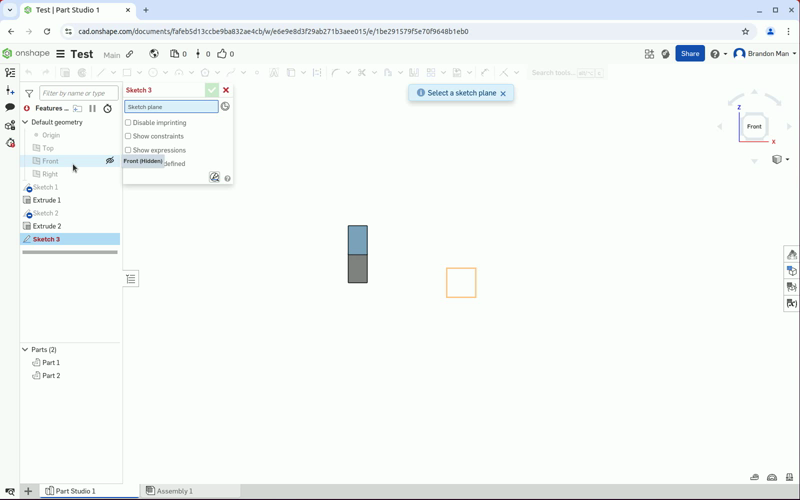
click(73, 163)
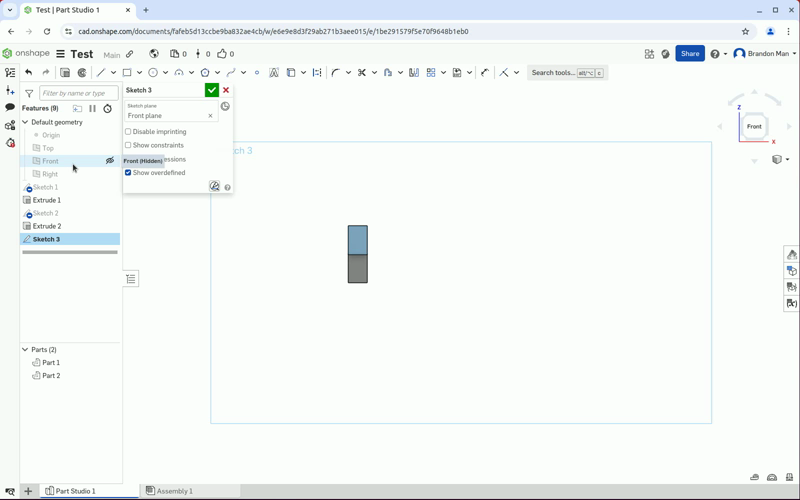
mouse_move(73, 352)
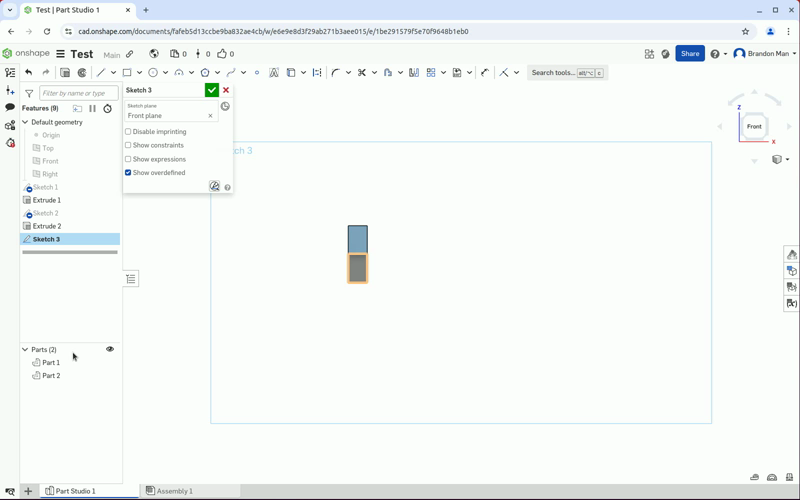
key(y)
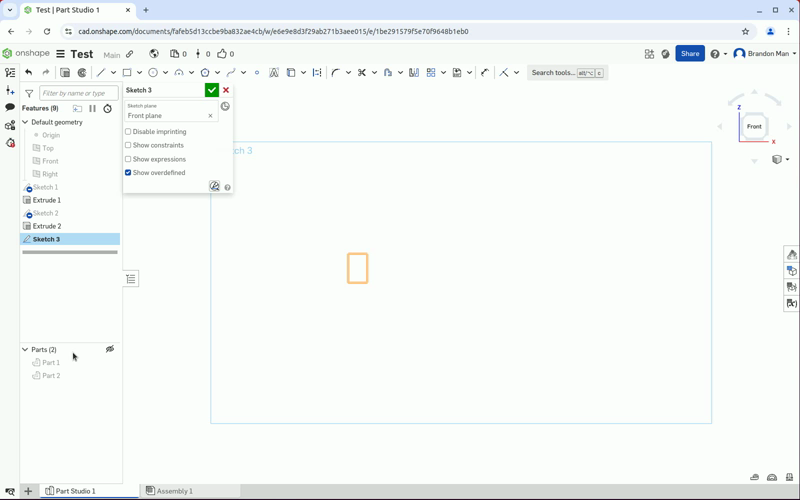
key(l)
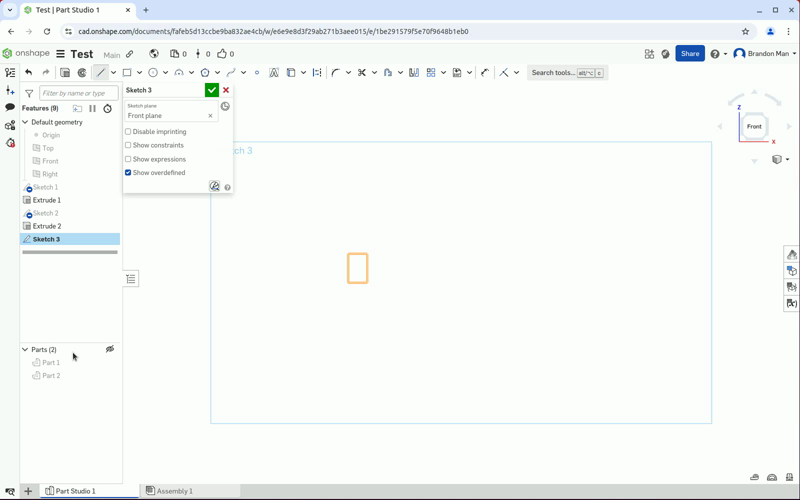
key_down(shift)
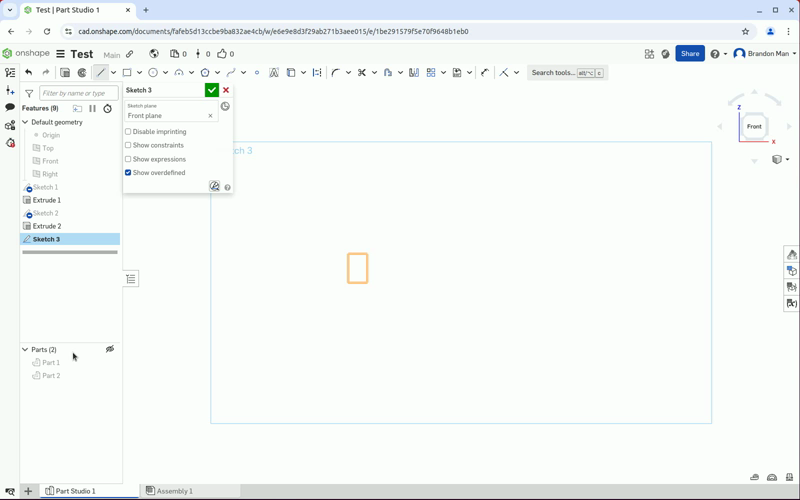
mouse_move(366, 282)
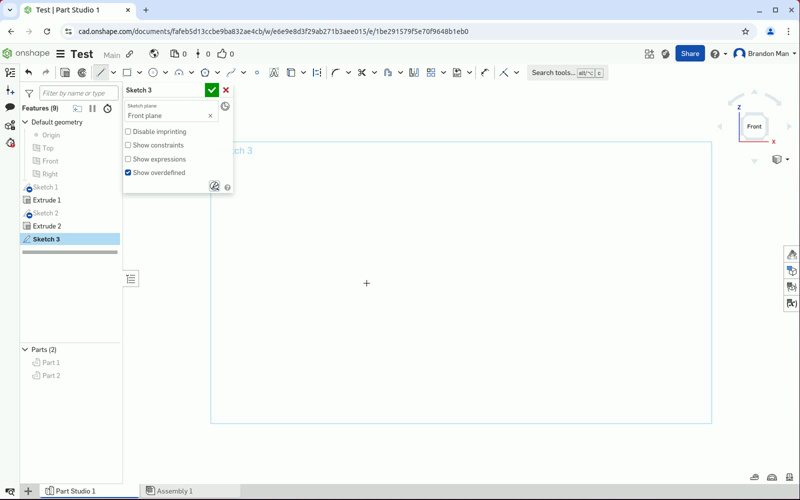
click(366, 282)
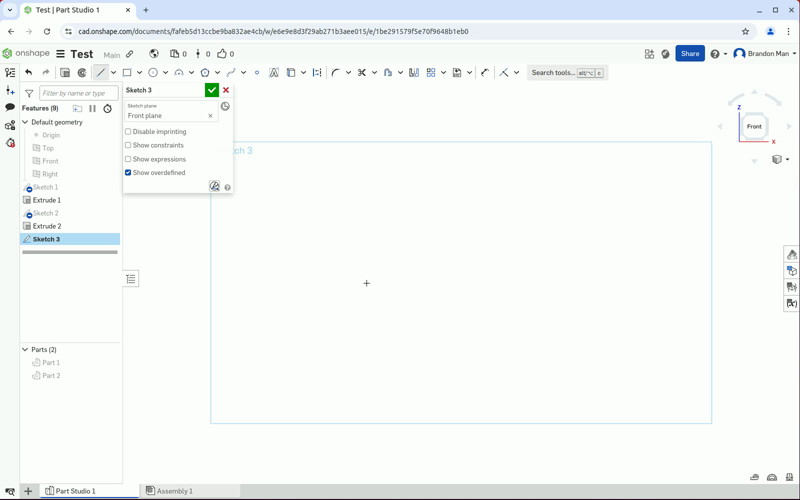
key_up(shift)
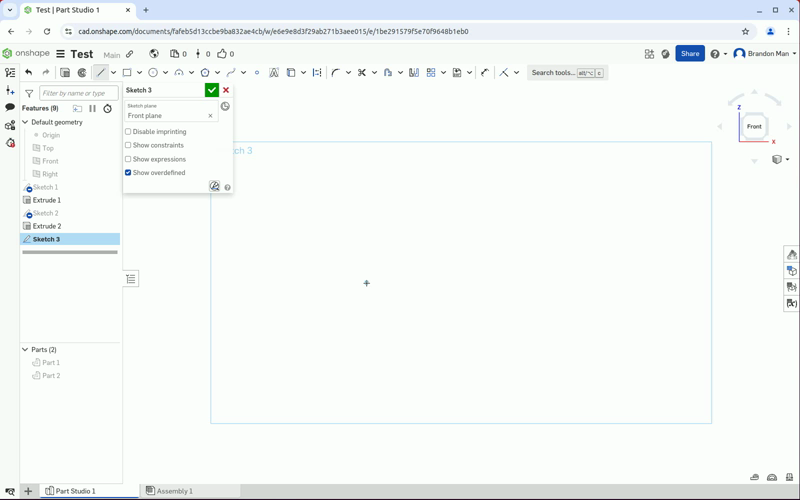
key_down(shift)
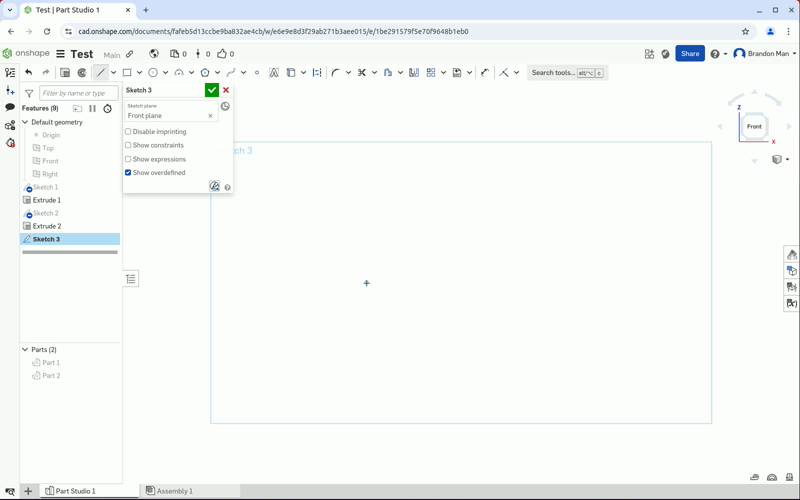
mouse_move(445, 282)
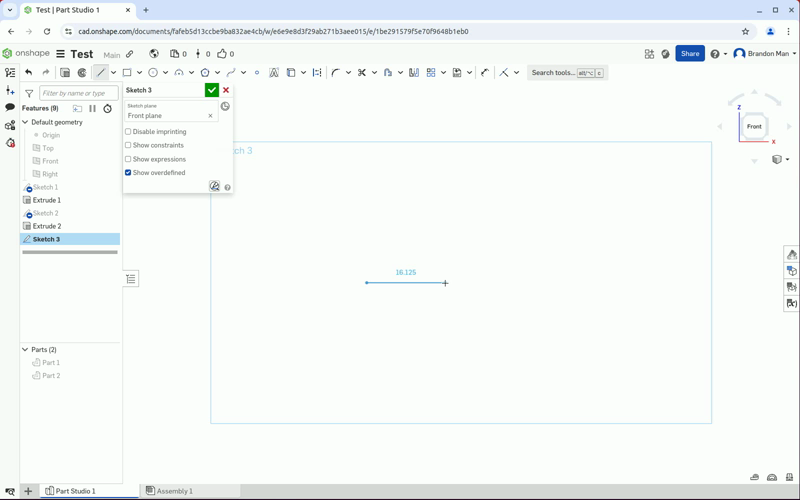
click(445, 282)
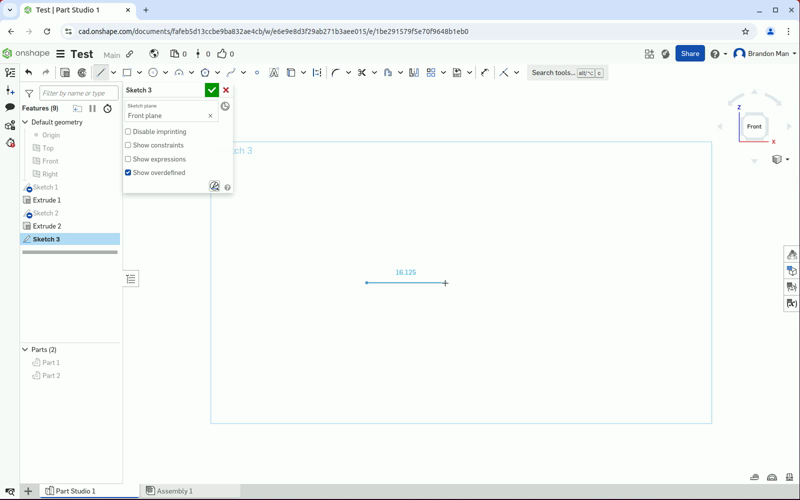
key_up(shift)
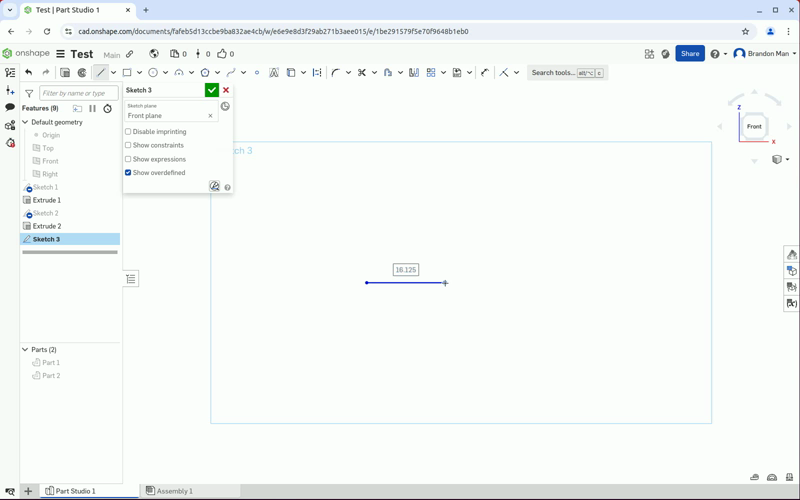
key_down(shift)
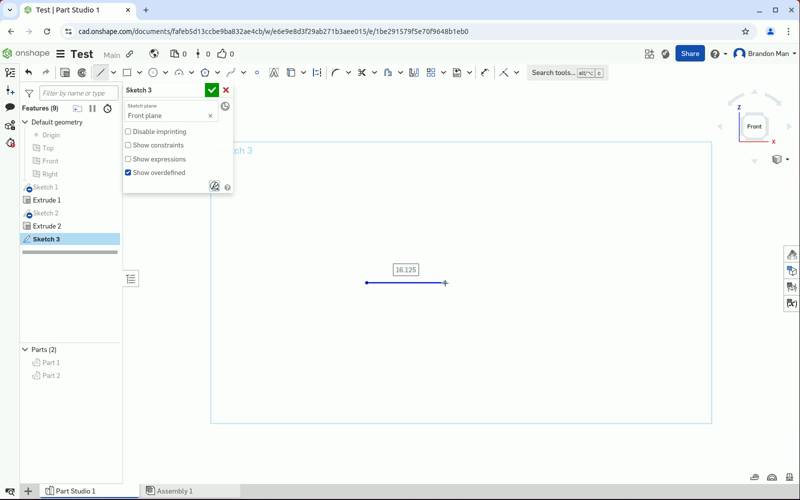
mouse_move(475, 282)
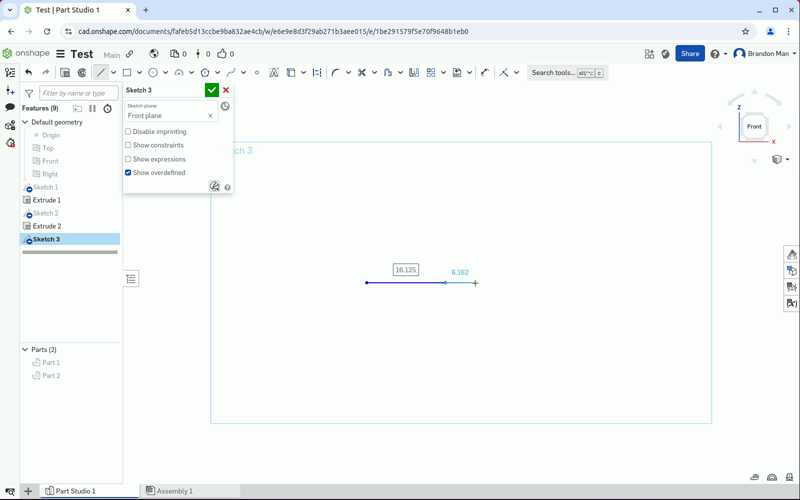
mouse_move(445, 246)
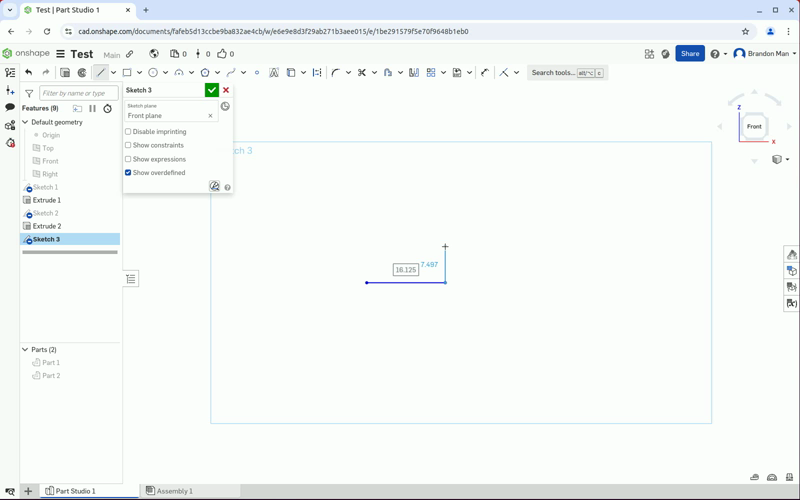
click(445, 246)
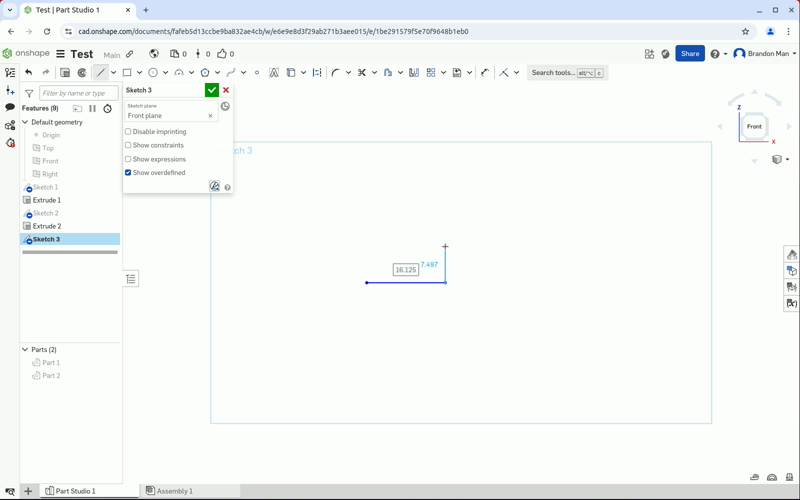
key_up(shift)
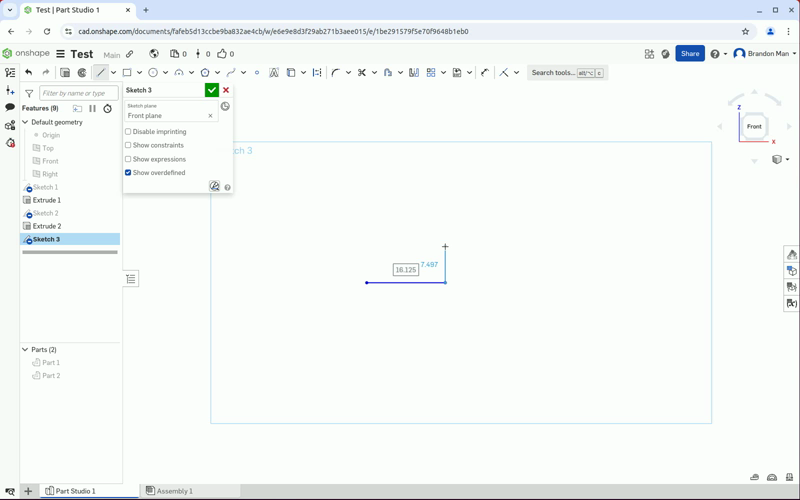
key_down(shift)
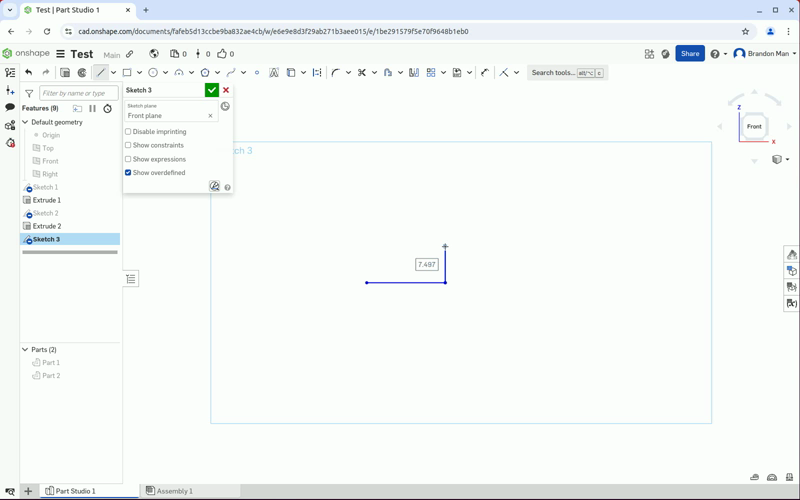
mouse_move(475, 246)
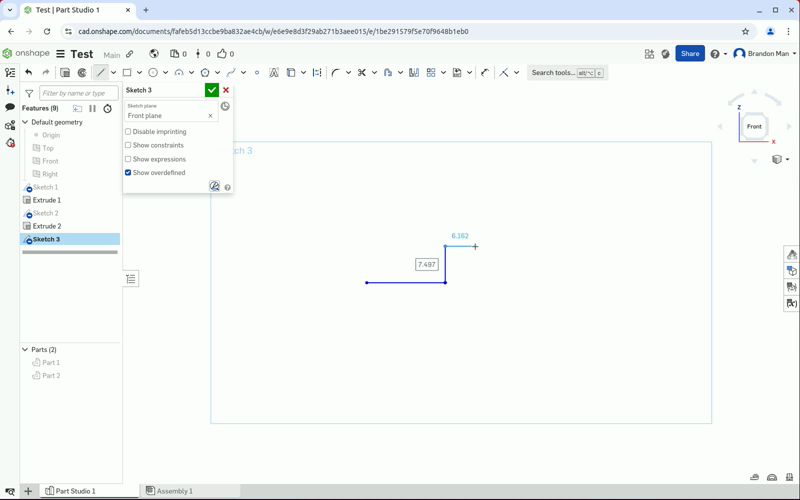
mouse_move(461, 246)
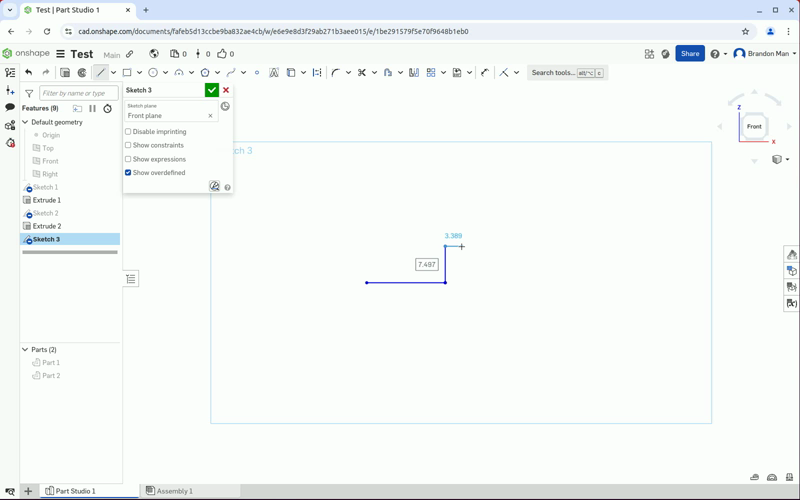
click(461, 246)
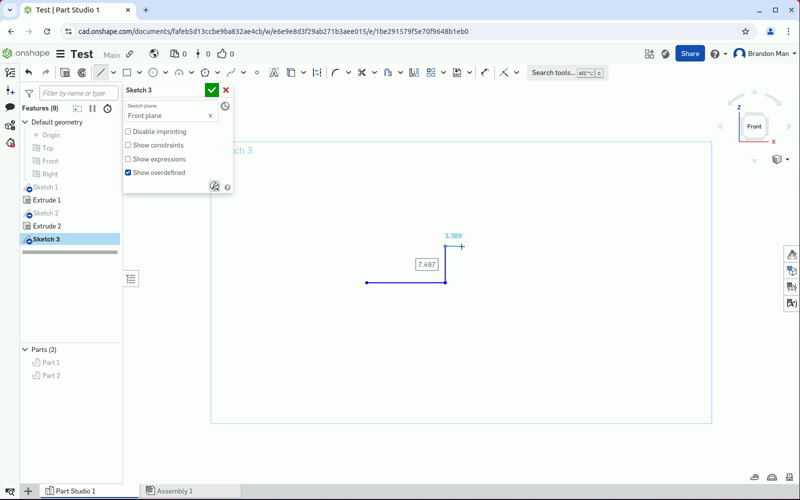
key_up(shift)
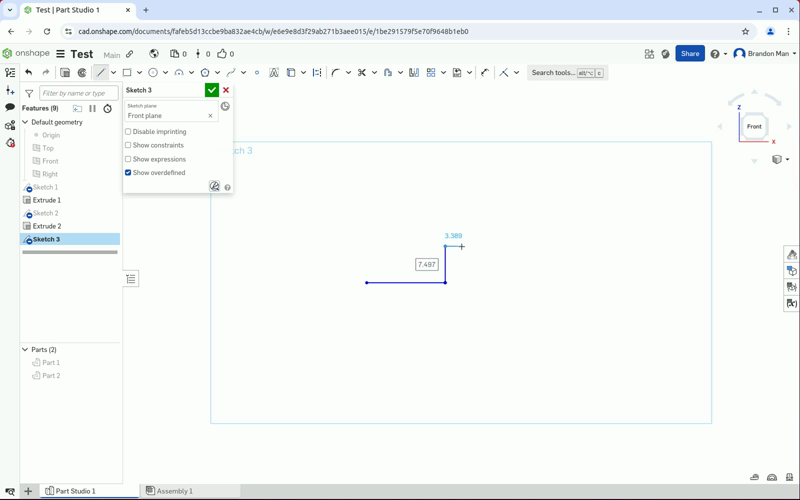
key_down(shift)
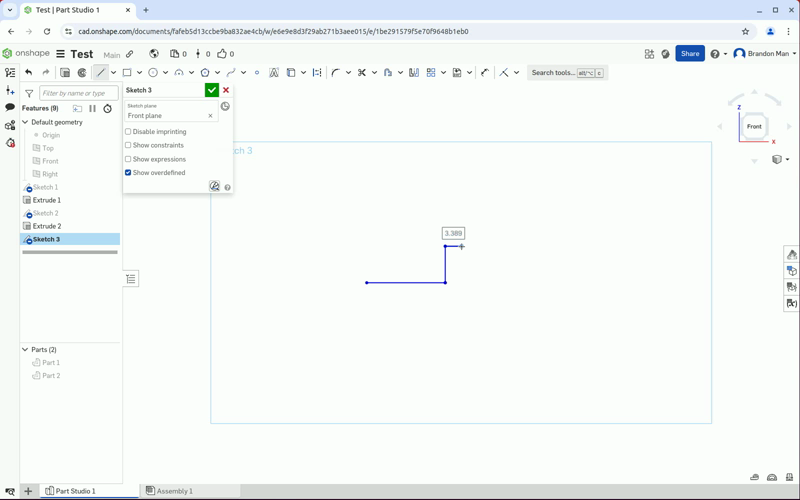
mouse_move(492, 246)
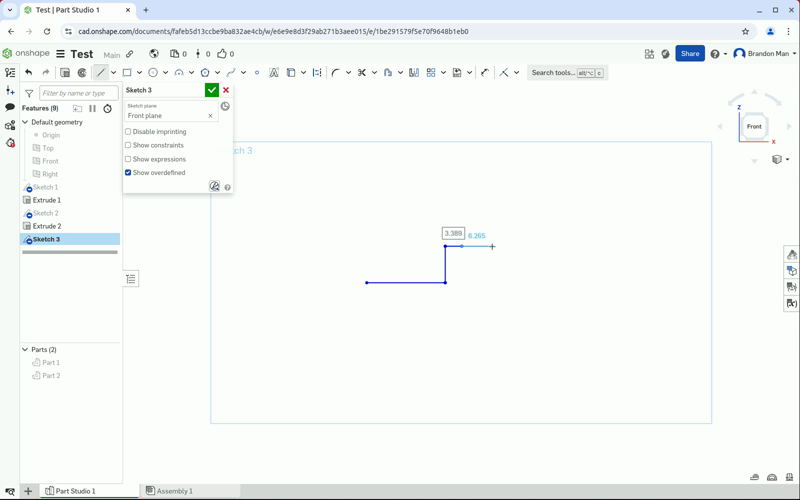
mouse_move(461, 226)
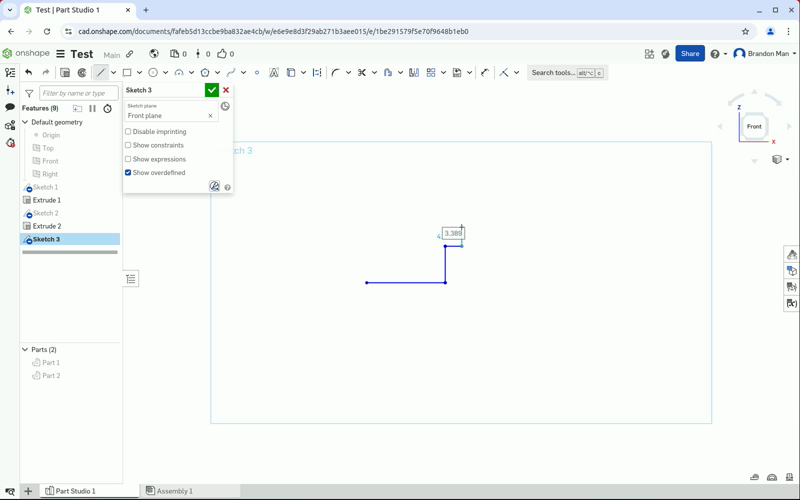
click(461, 226)
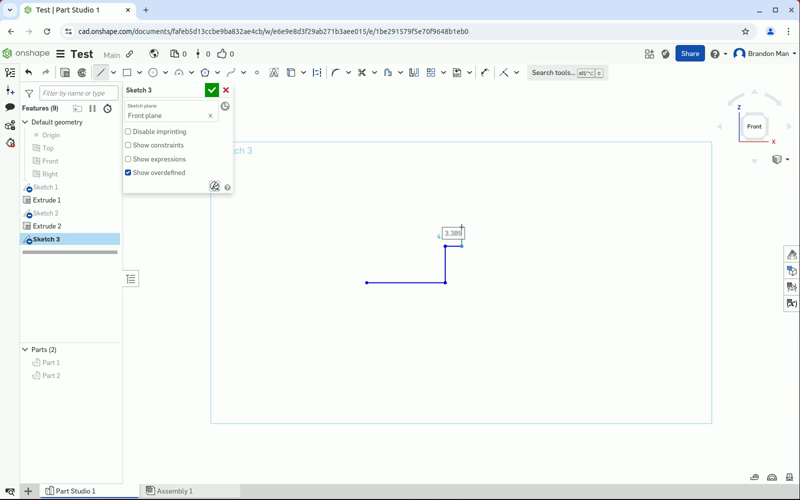
key_up(shift)
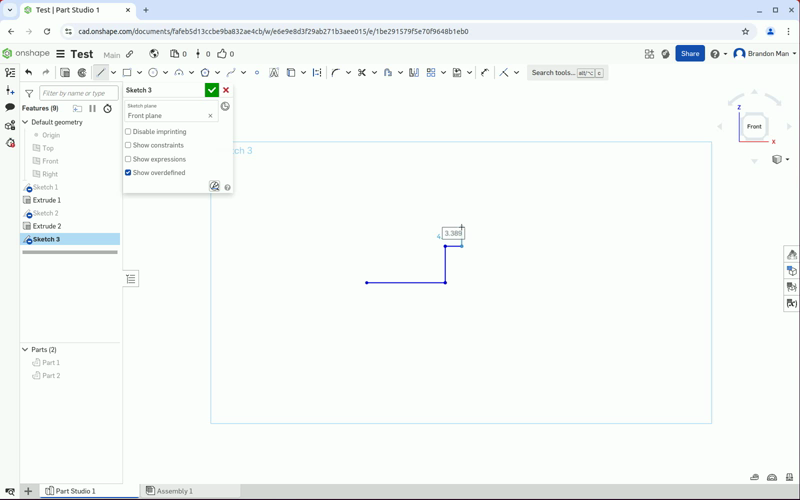
key_down(shift)
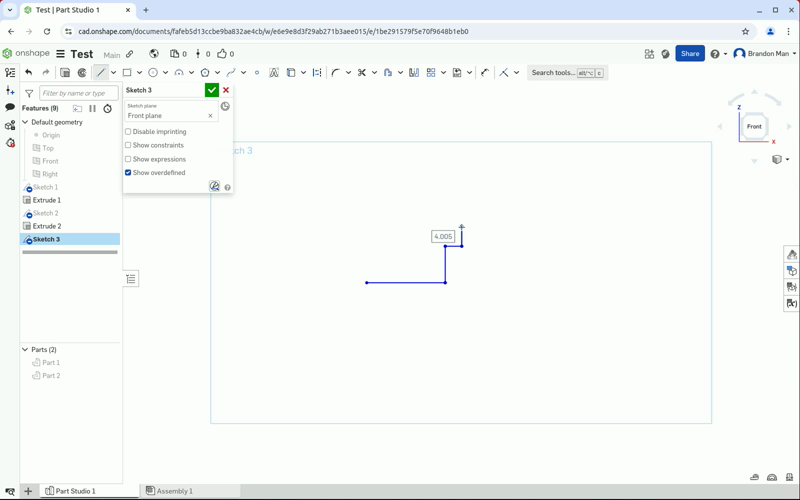
mouse_move(366, 226)
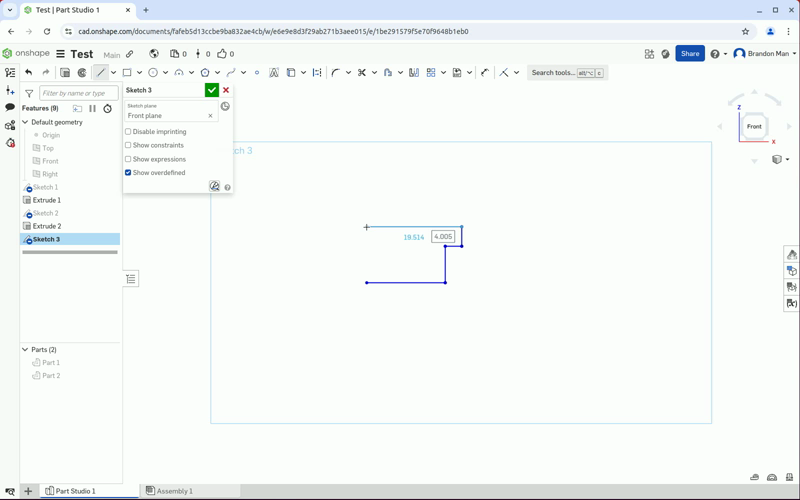
click(366, 226)
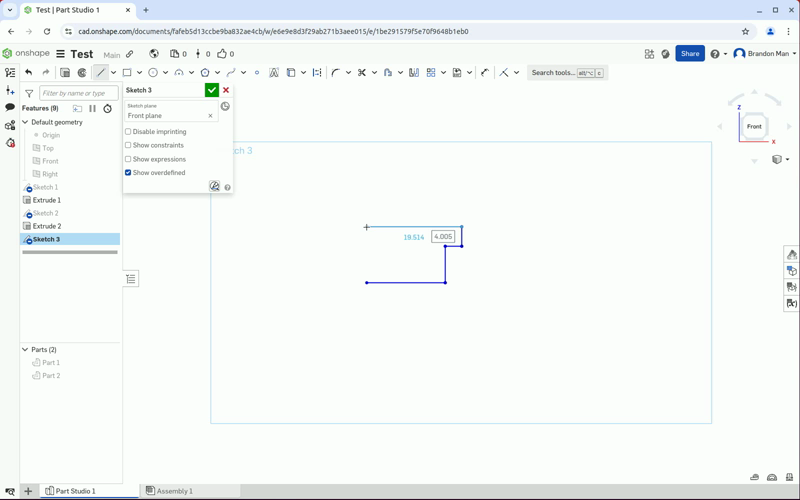
key_up(shift)
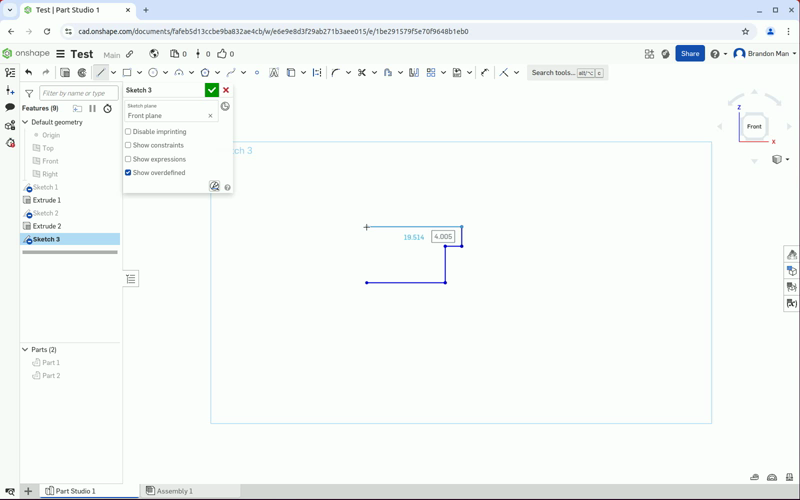
key_down(shift)
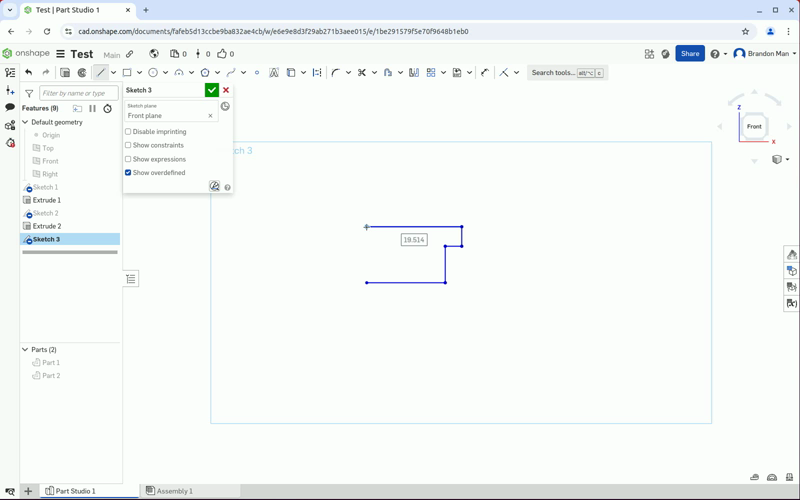
mouse_move(396, 226)
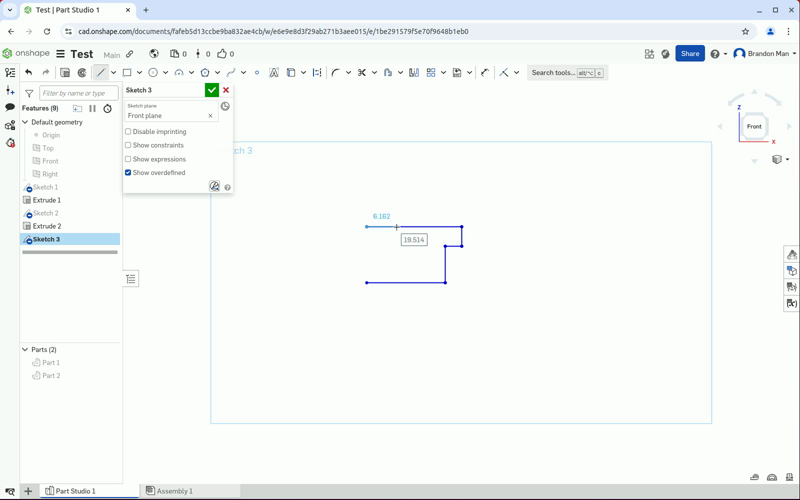
mouse_move(366, 255)
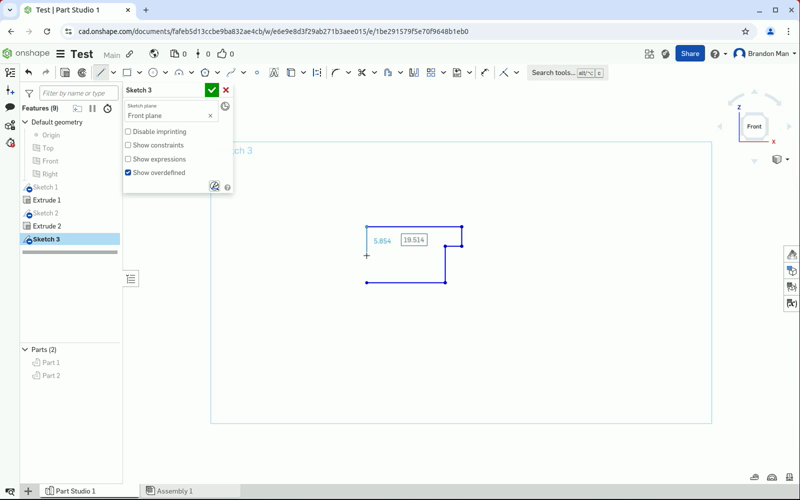
click(366, 255)
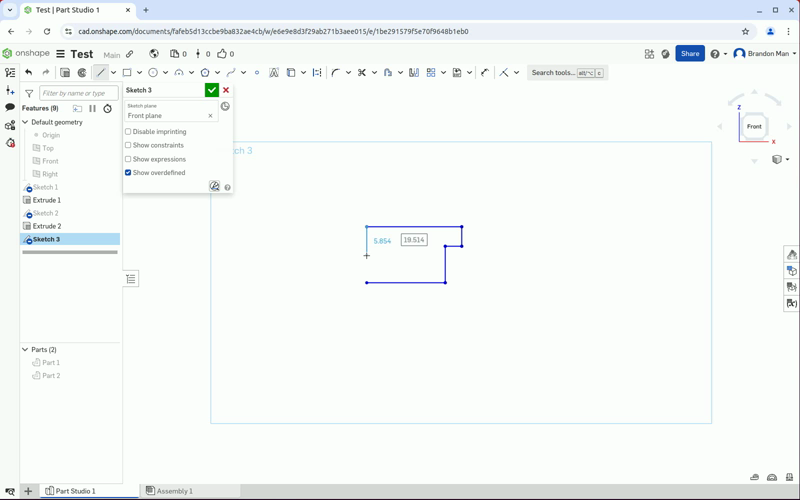
key_up(shift)
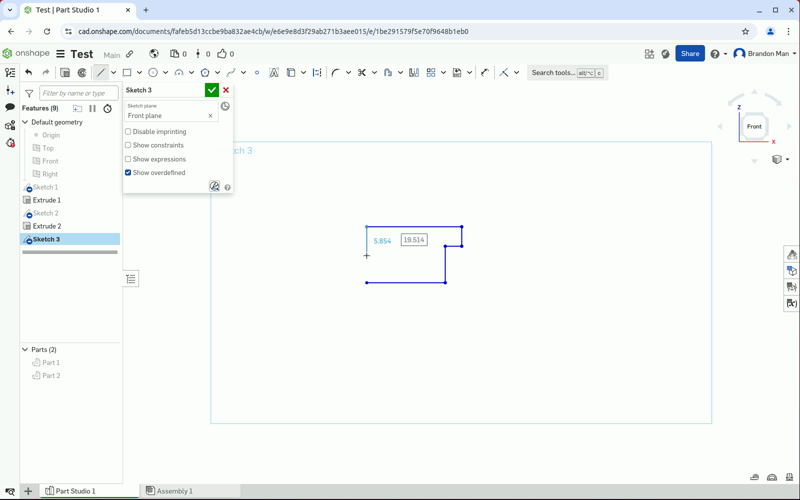
mouse_move(396, 255)
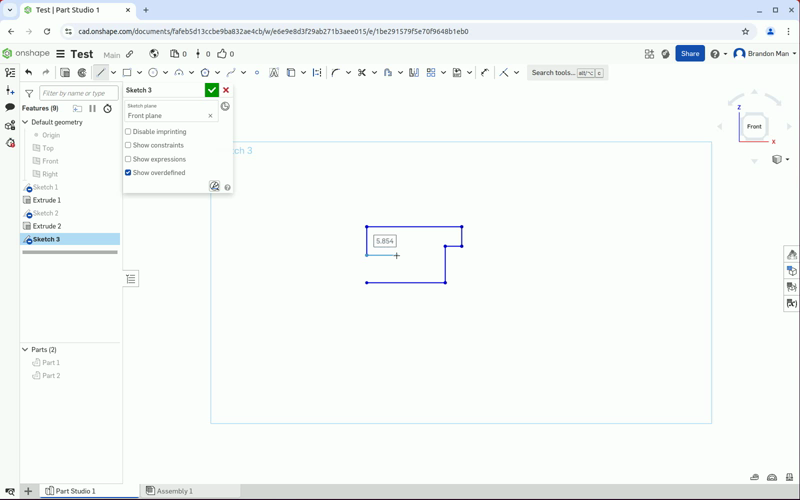
key_down(shift)
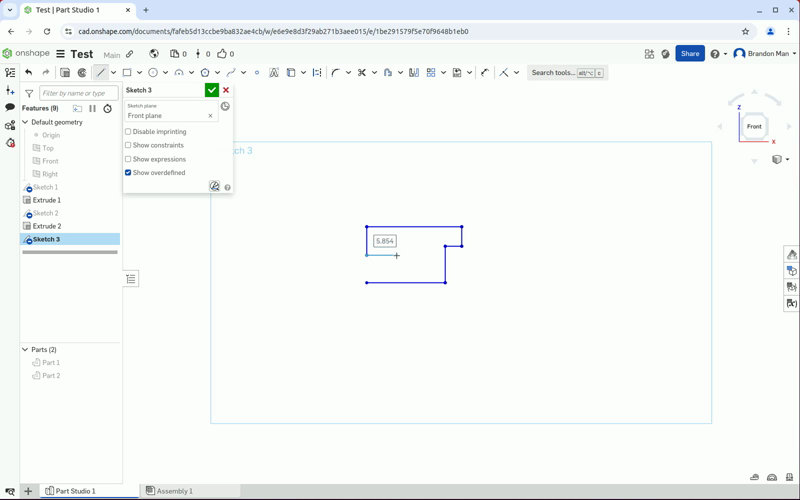
mouse_move(366, 282)
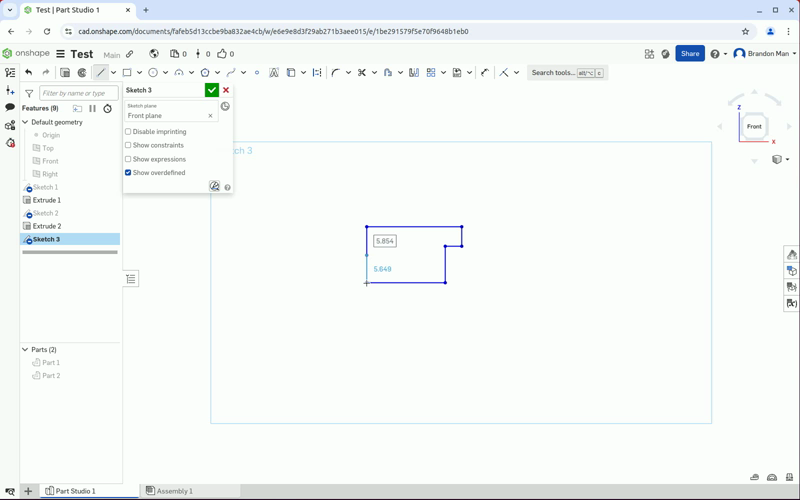
key_up(shift)
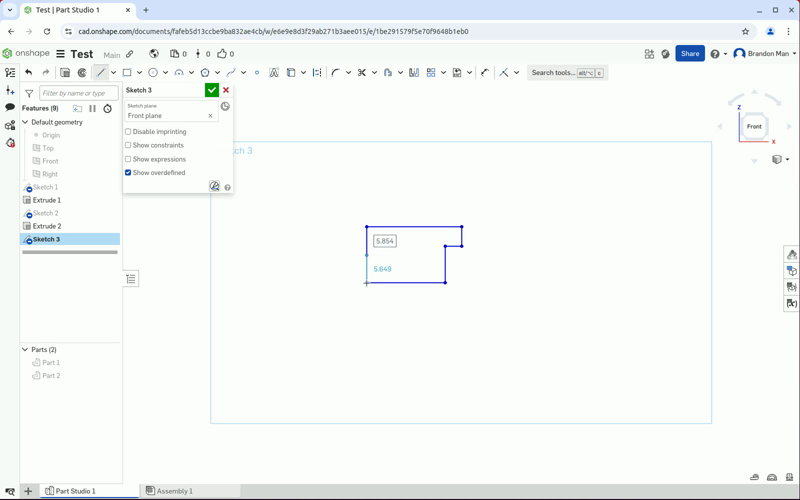
click(366, 282)
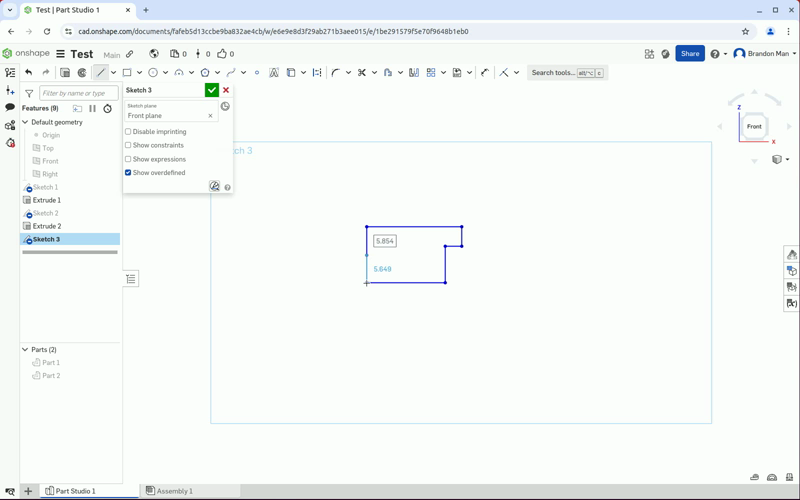
key(esc)
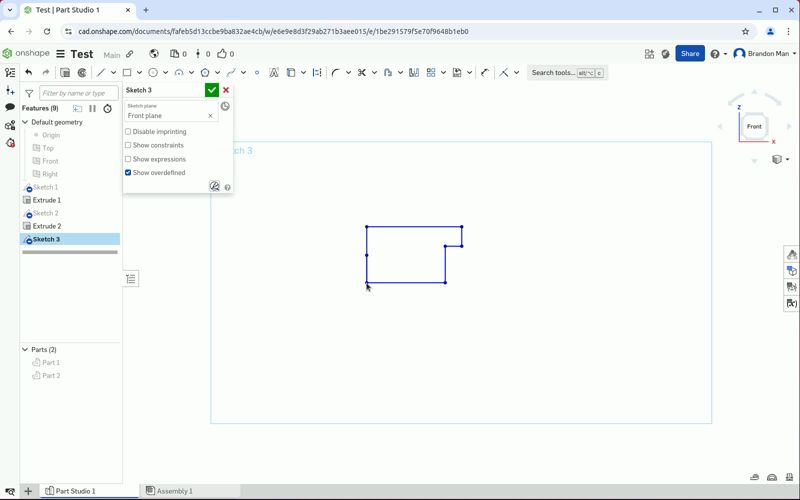
key(c)
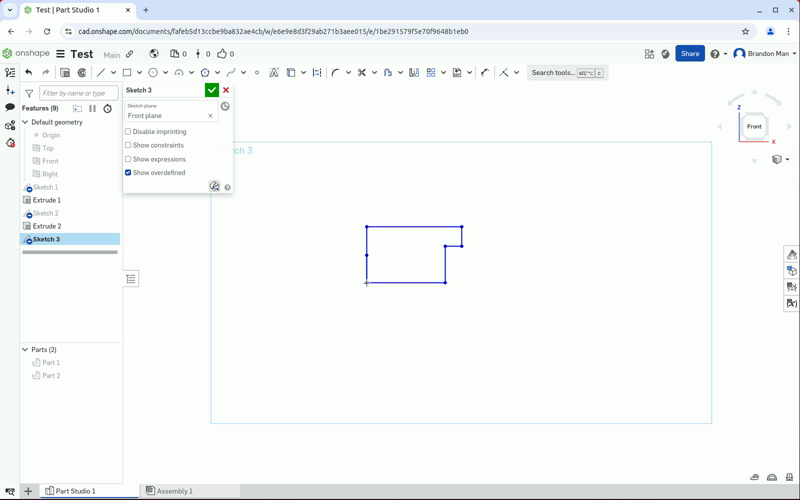
key_down(shift)
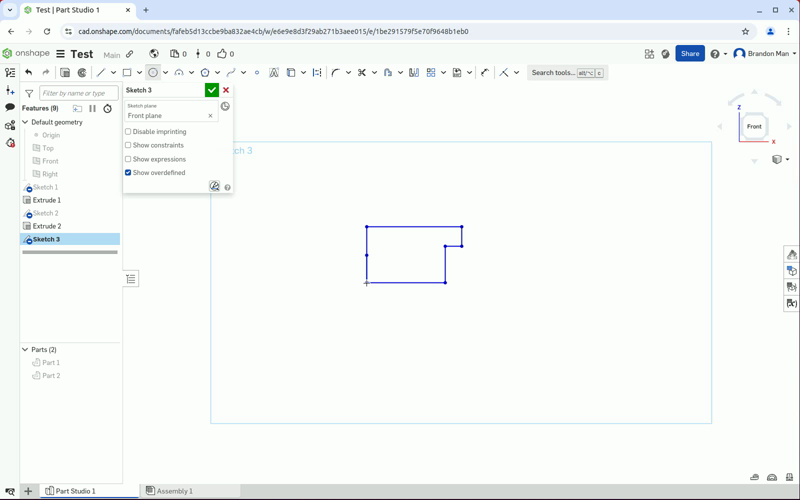
mouse_move(406, 255)
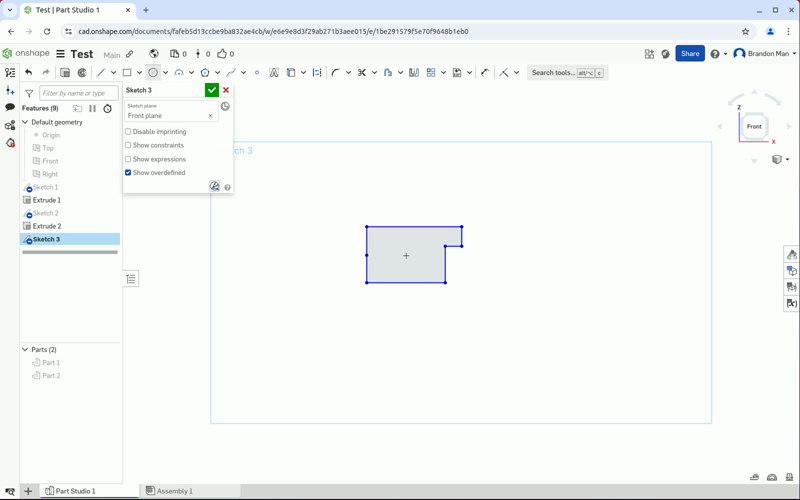
click(406, 255)
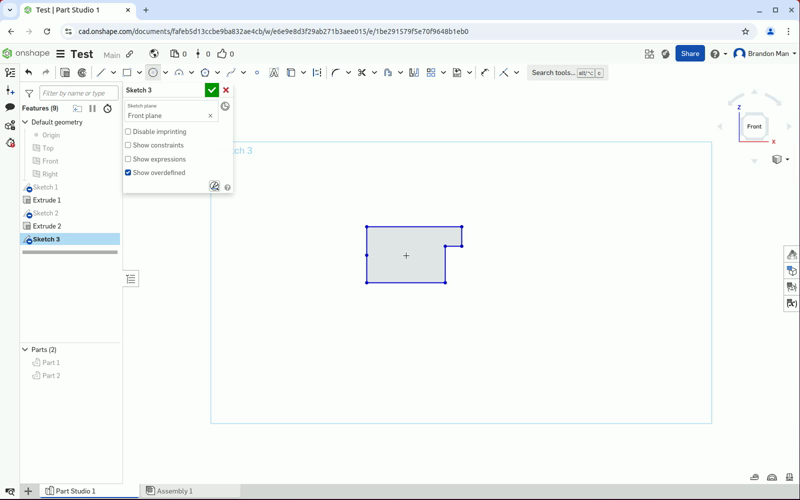
key_up(shift)
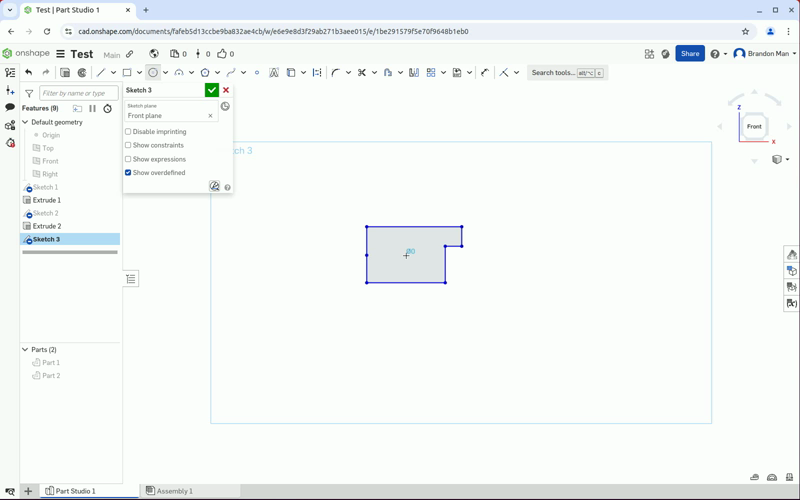
mouse_move(417, 255)
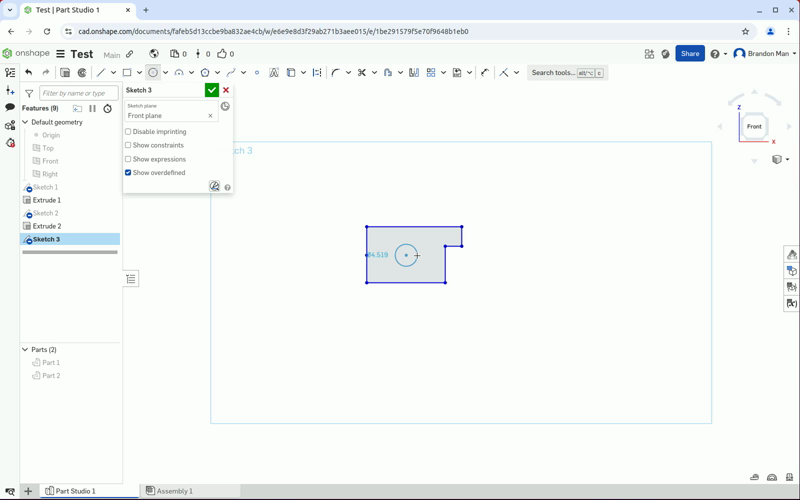
click(417, 255)
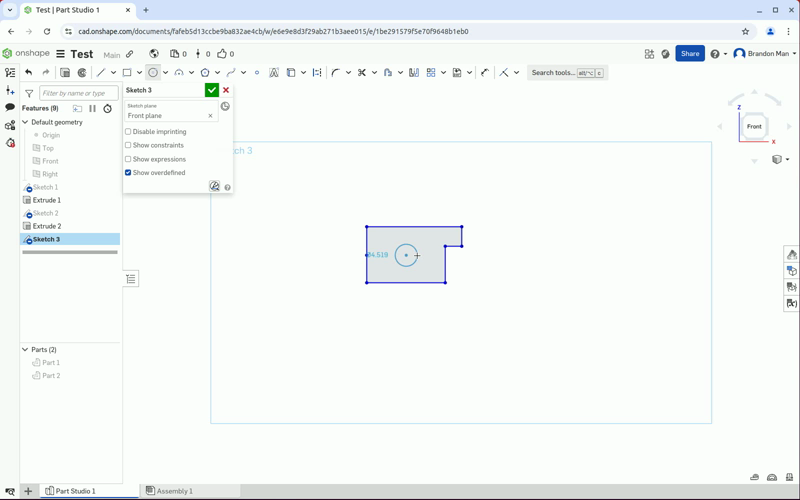
key(esc)
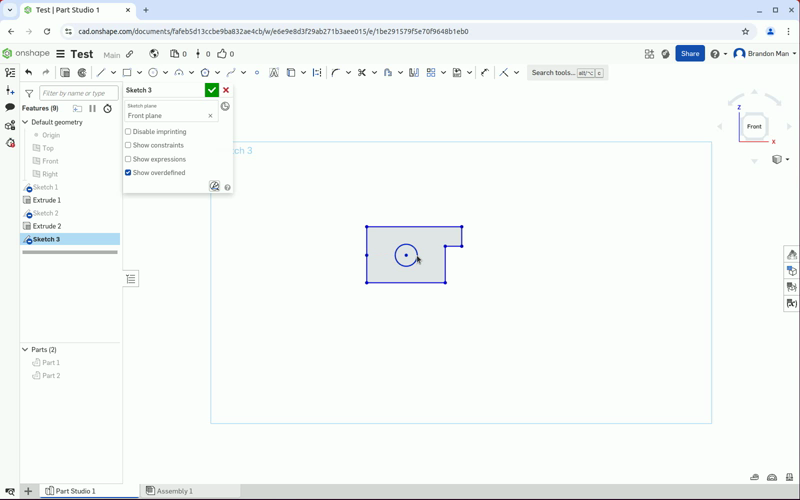
mouse_move(389, 243)
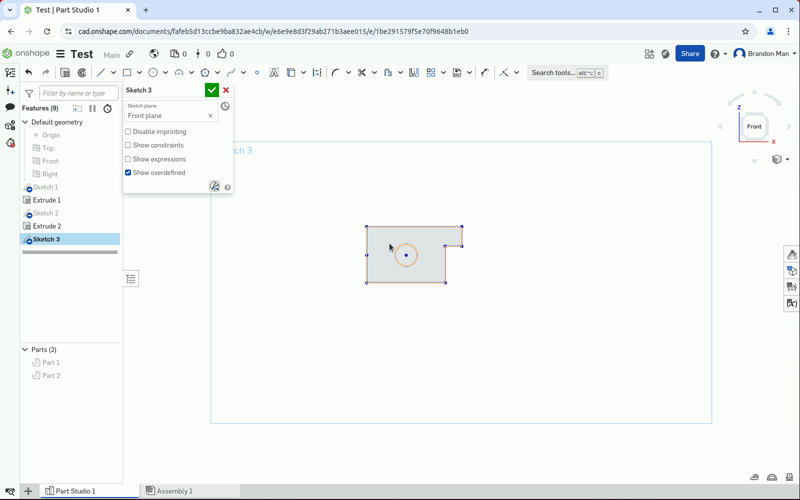
click(389, 243)
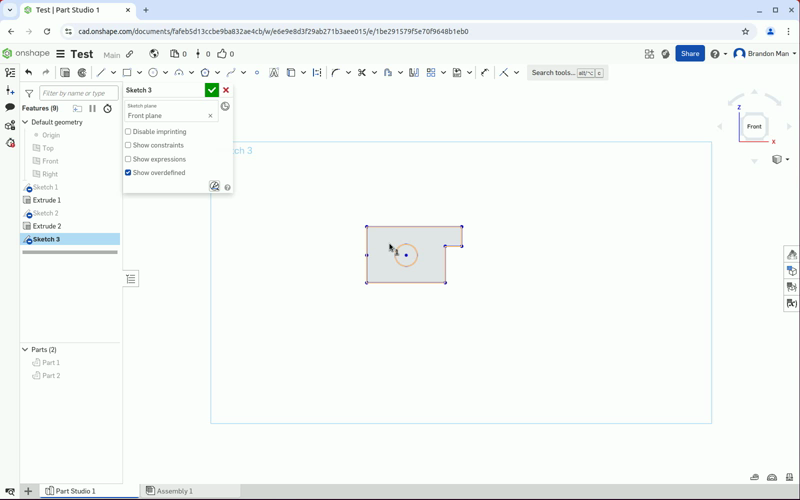
mouse_move(73, 352)
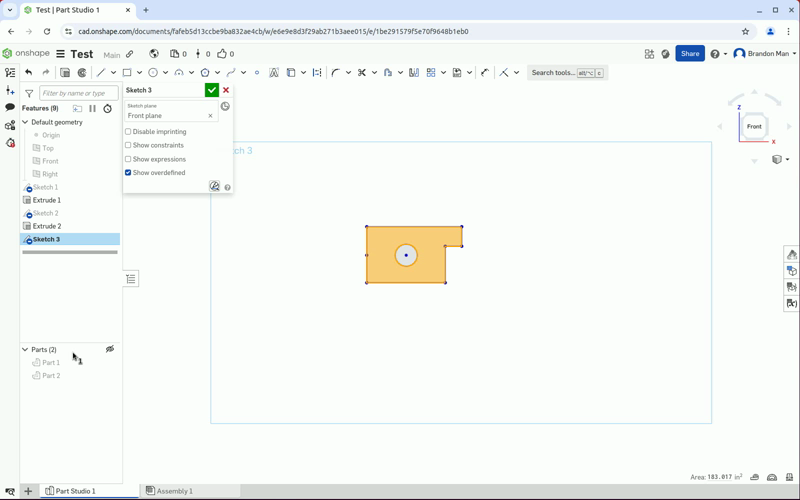
key(shift+y)
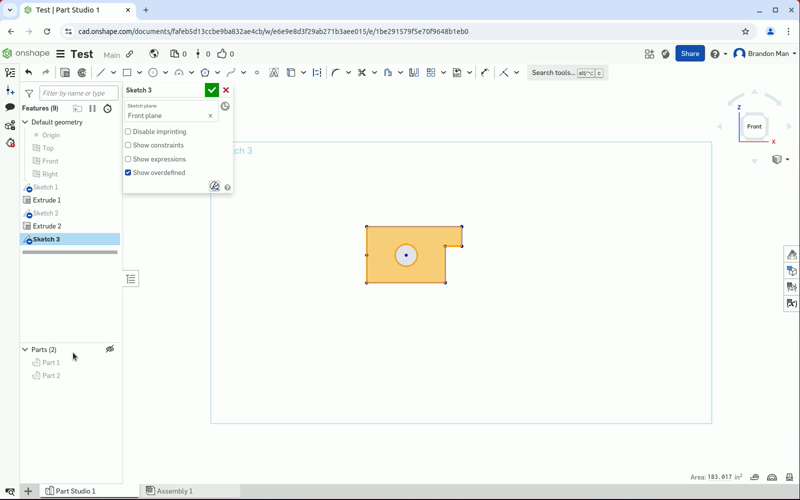
key(shift+e)
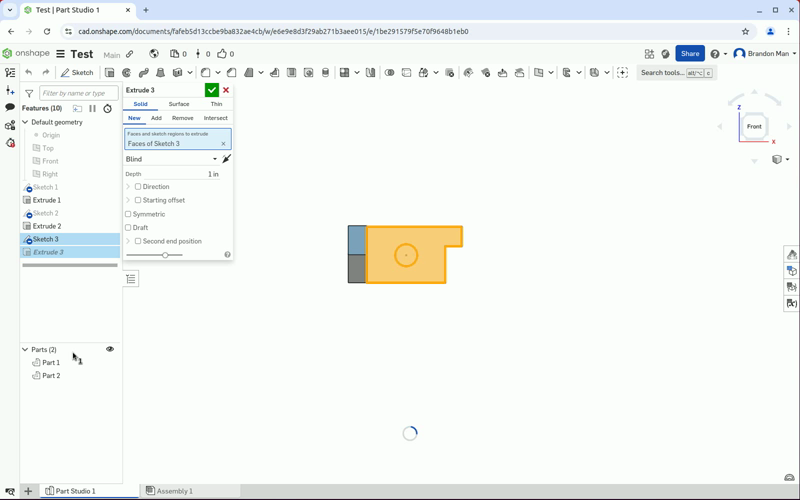
mouse_move(143, 106)
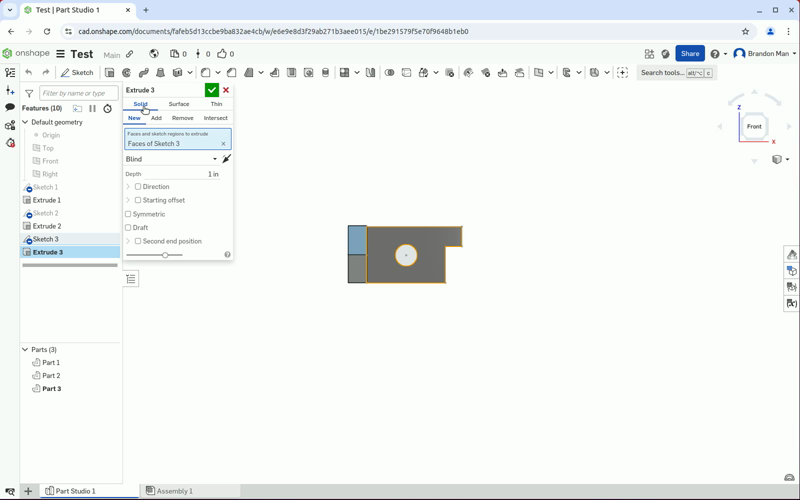
click(143, 106)
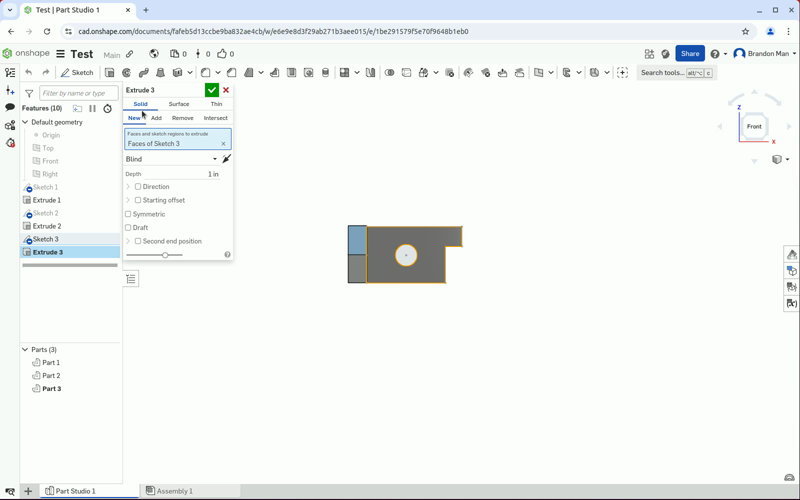
mouse_move(137, 120)
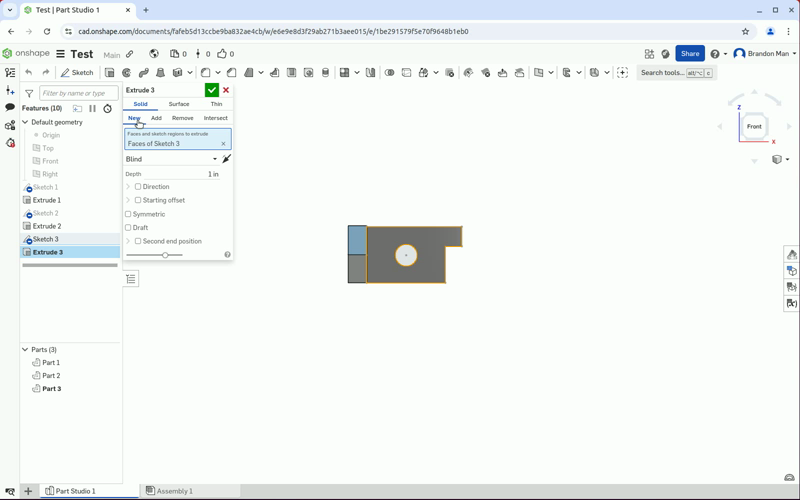
click(137, 120)
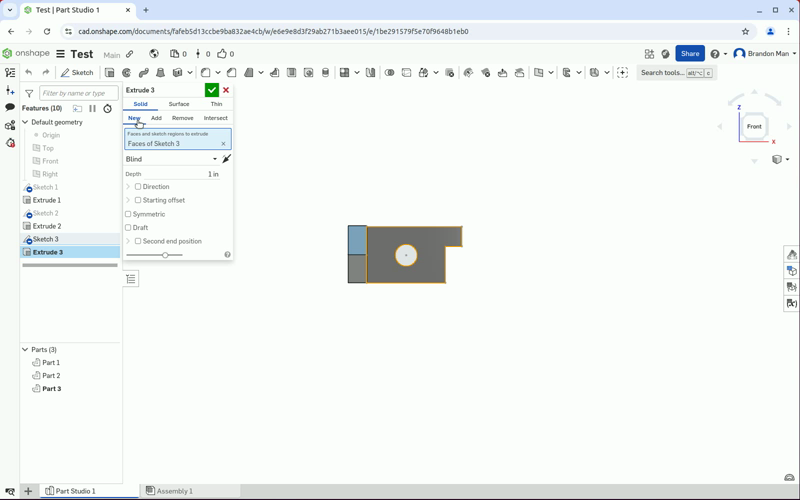
key(tab, 4)
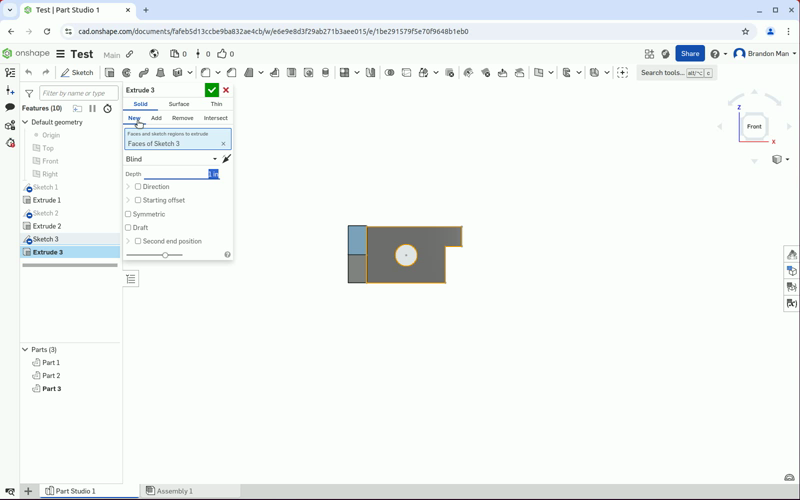
text(3.851)
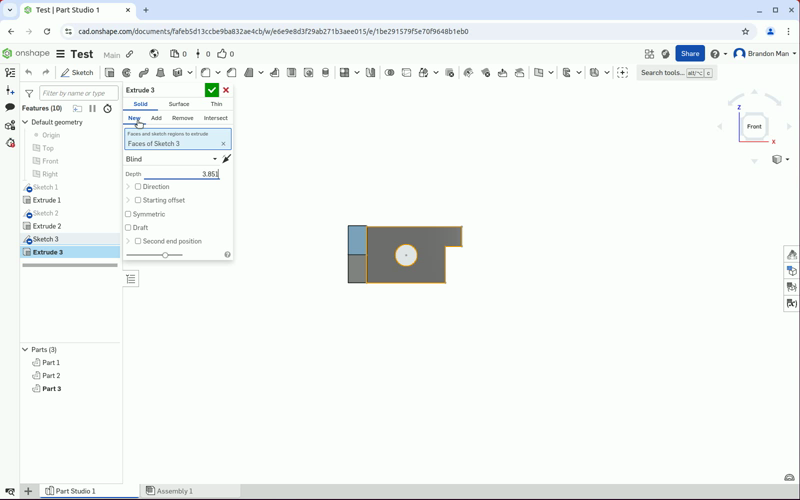
key(enter)
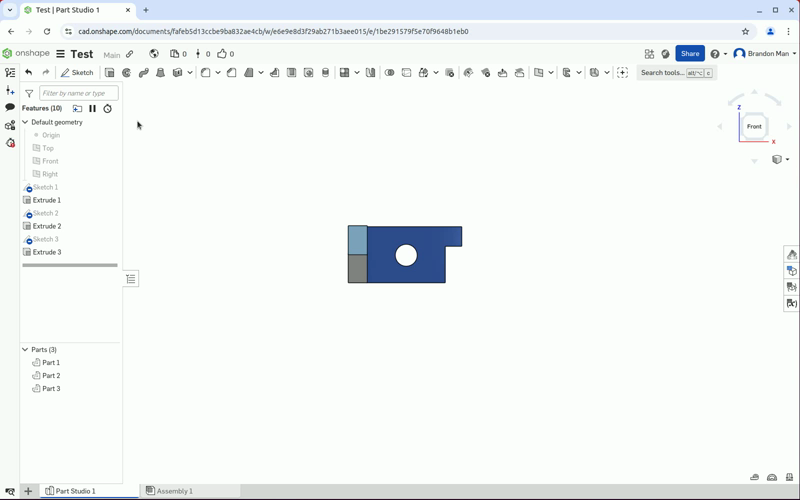
key(shift+h)
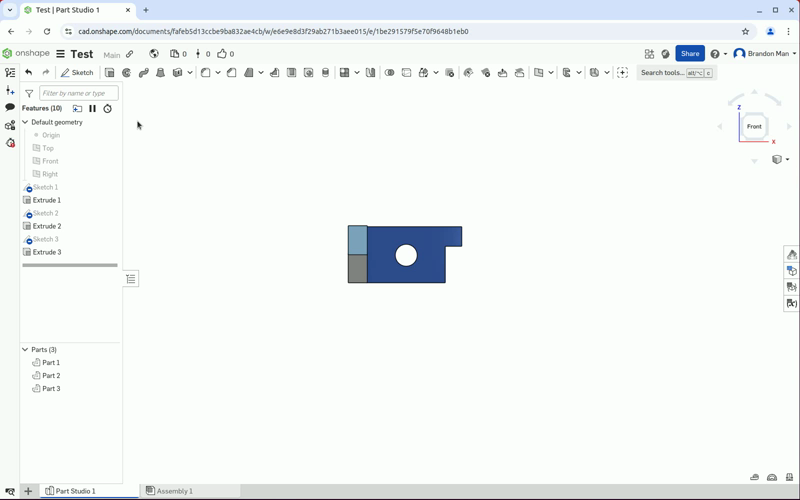
key(shift+h)
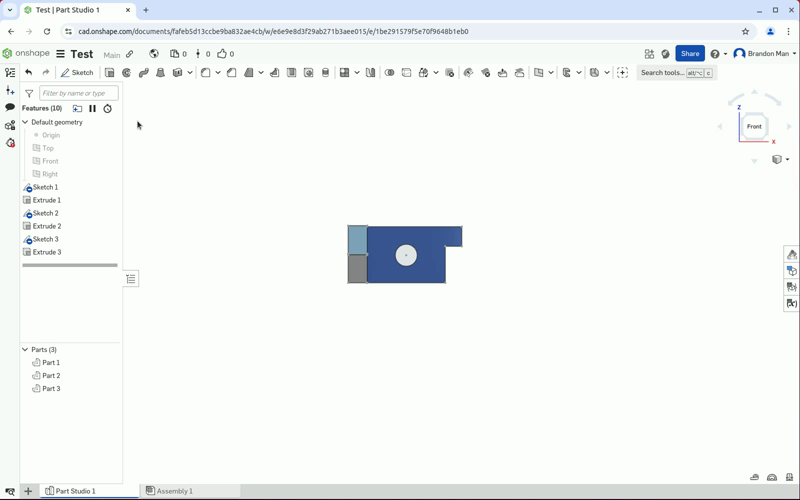
key(shift+7)
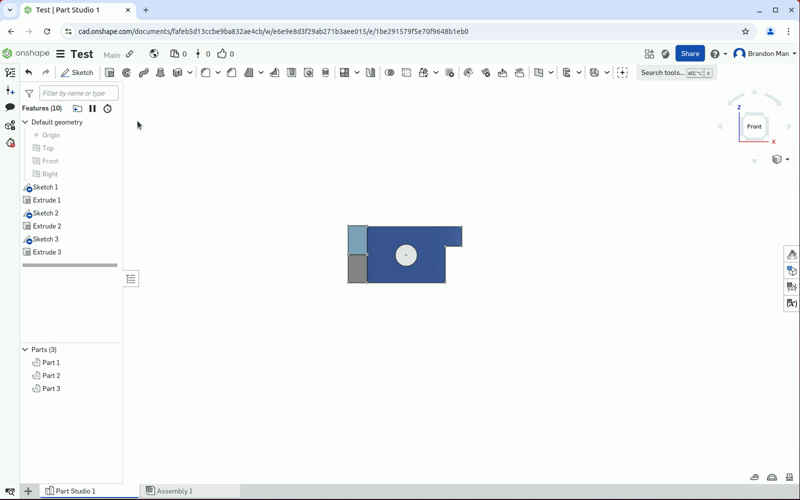
key(left, 2)
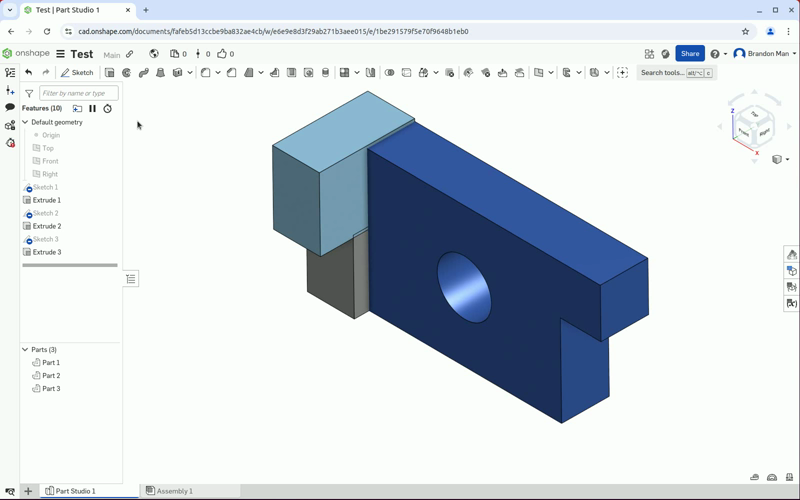
key(down, 2)
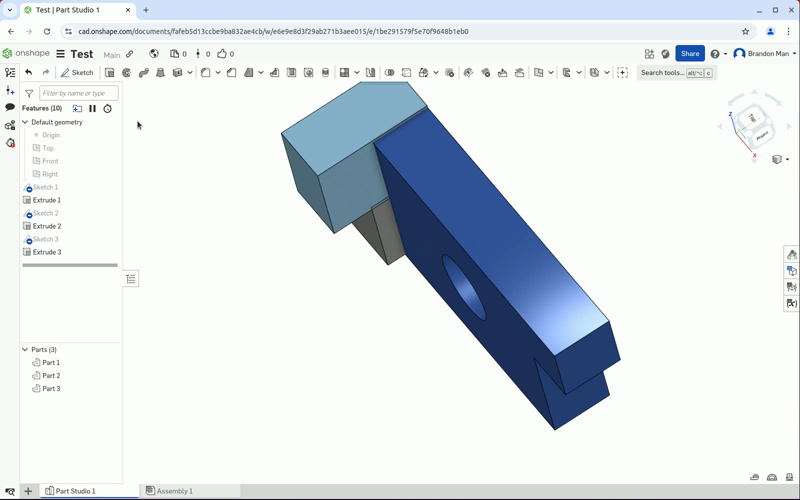
key(up, 2)
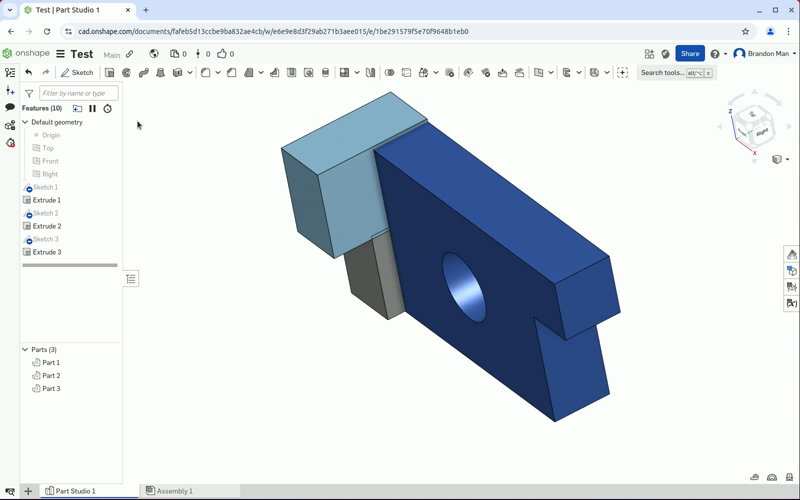
key(right, 2)
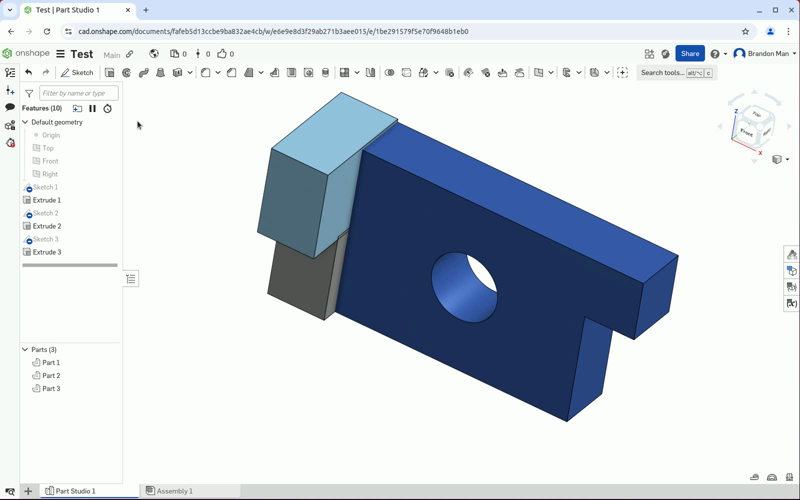
mouse_move(73, 189)
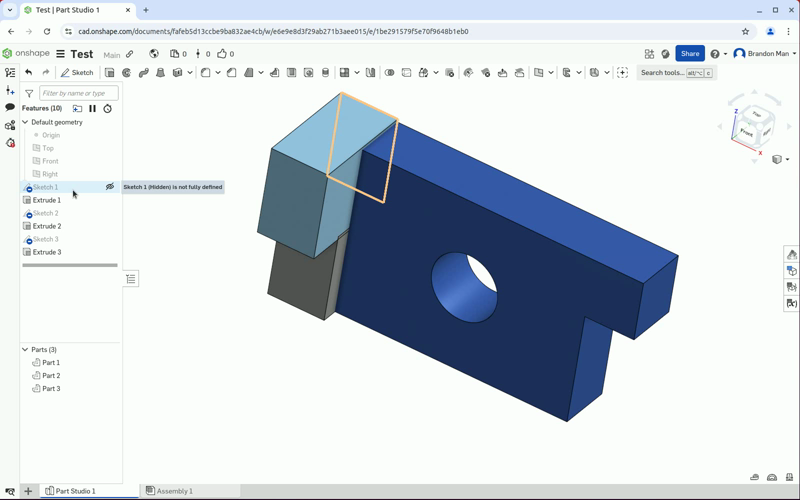
click(73, 189)